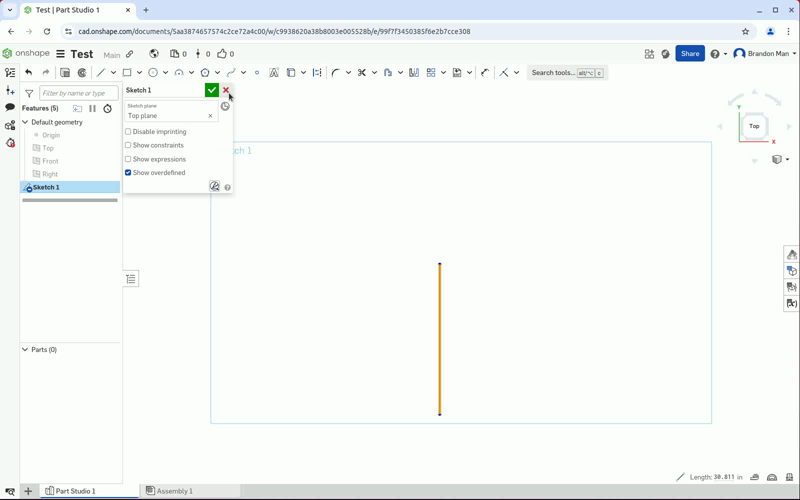
key(shift+h)
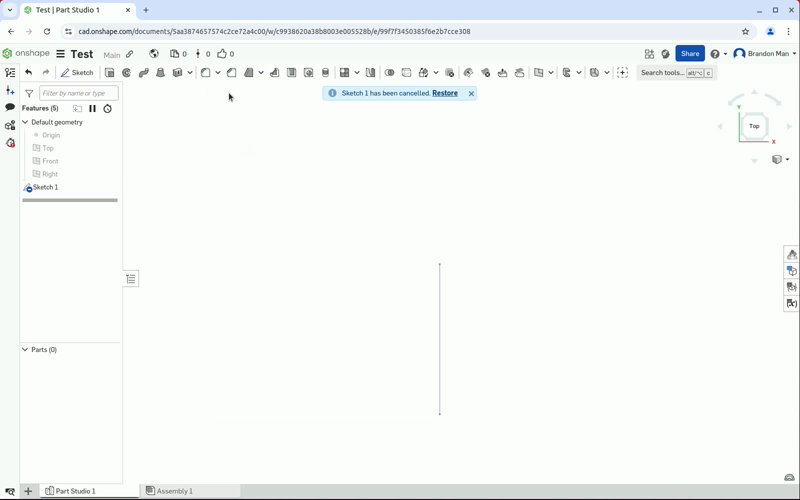
key(shift+s)
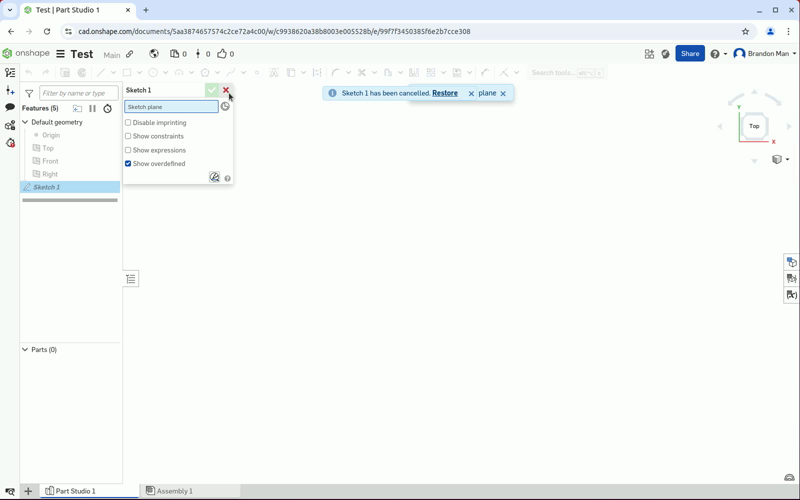
mouse_move(73, 150)
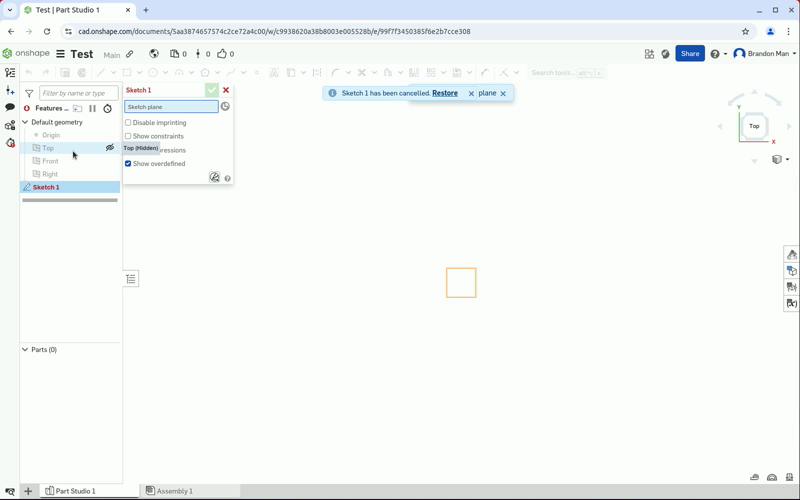
click(73, 150)
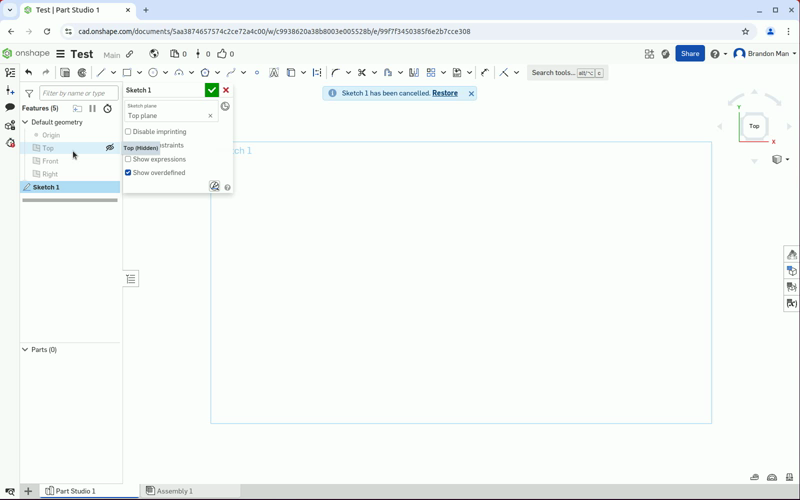
mouse_move(73, 352)
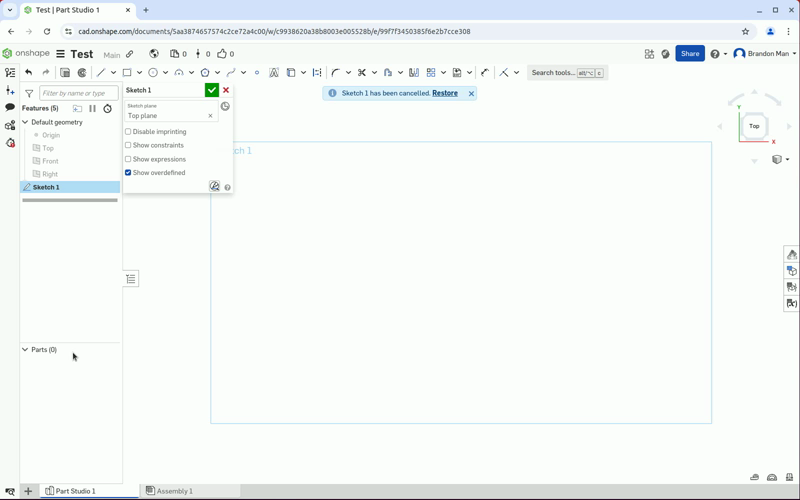
key(y)
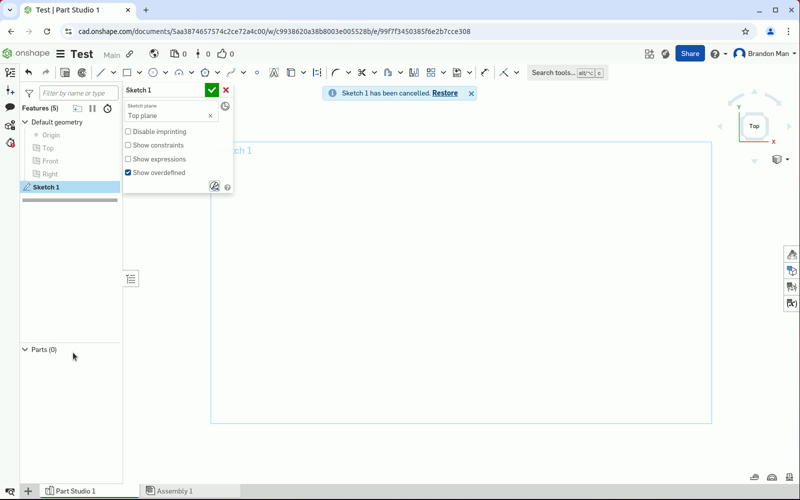
key(l)
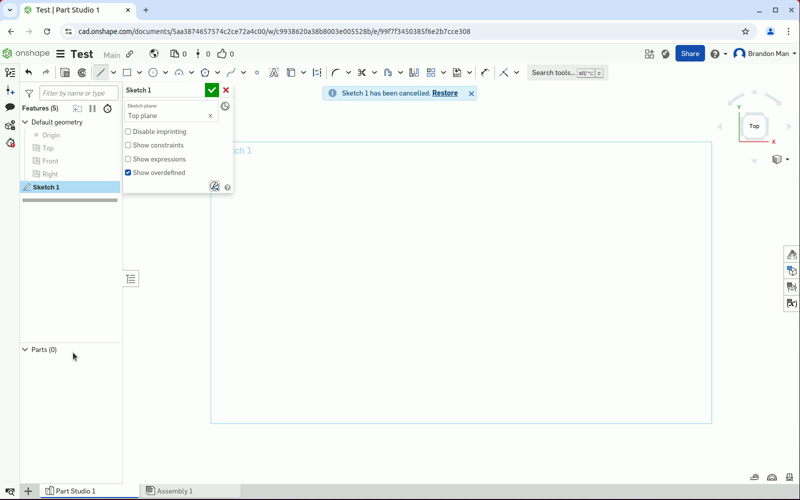
key_down(shift)
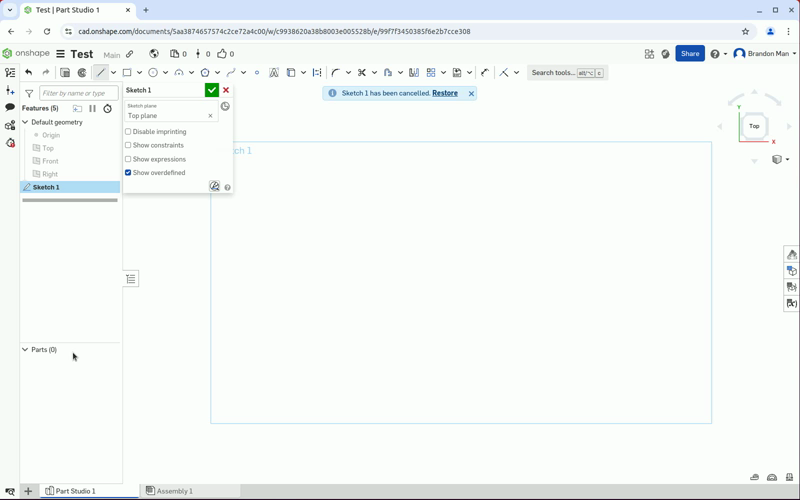
mouse_move(441, 197)
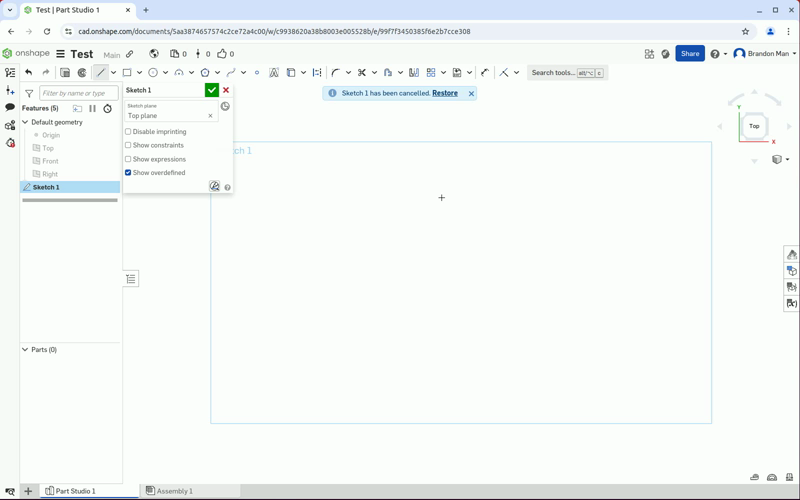
click(441, 197)
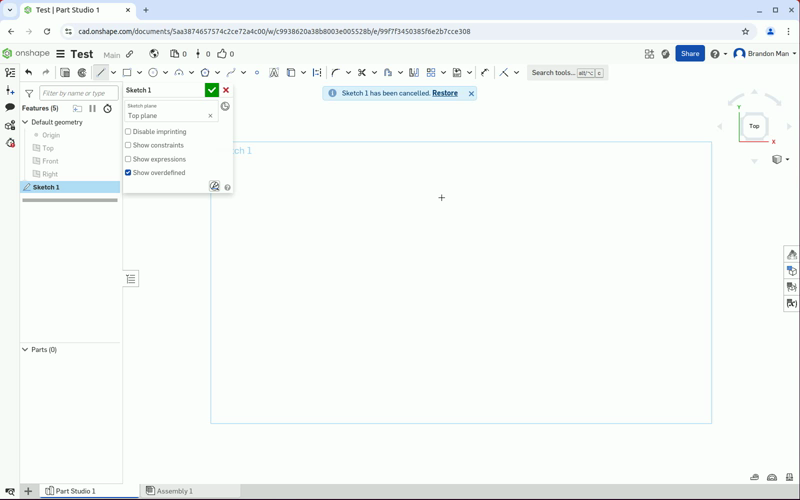
key_up(shift)
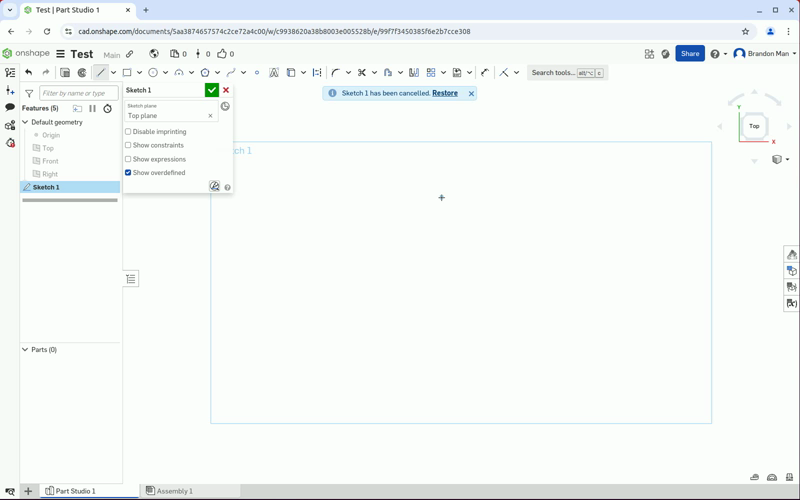
key_down(shift)
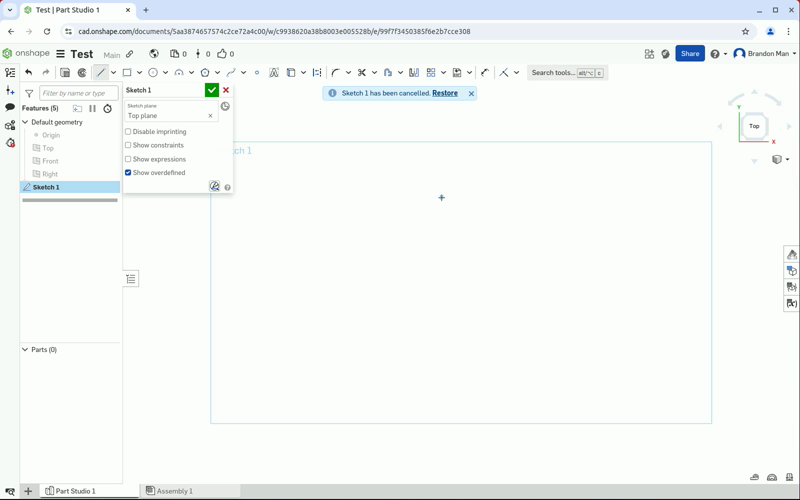
mouse_move(471, 197)
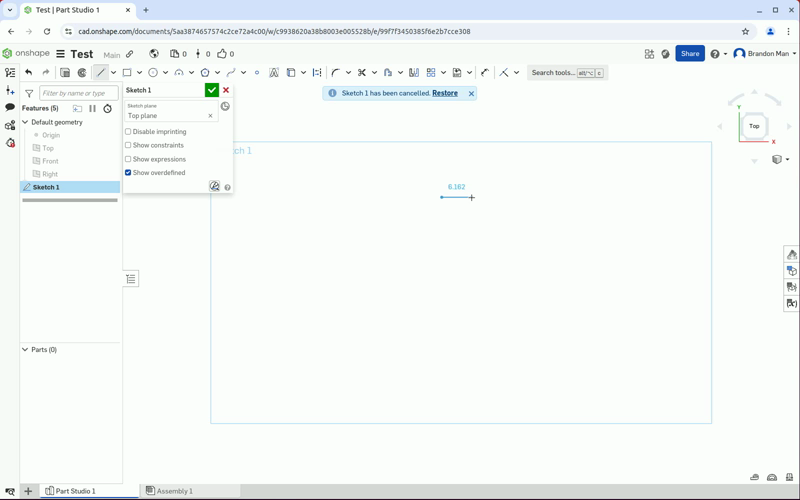
mouse_move(460, 197)
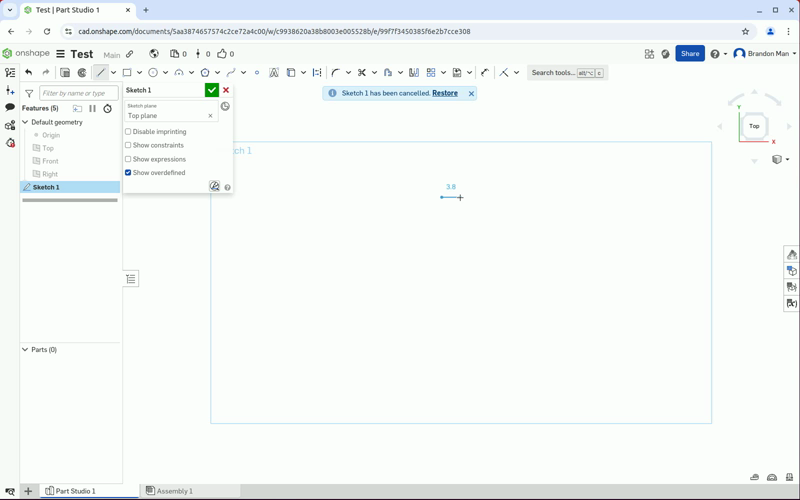
click(460, 197)
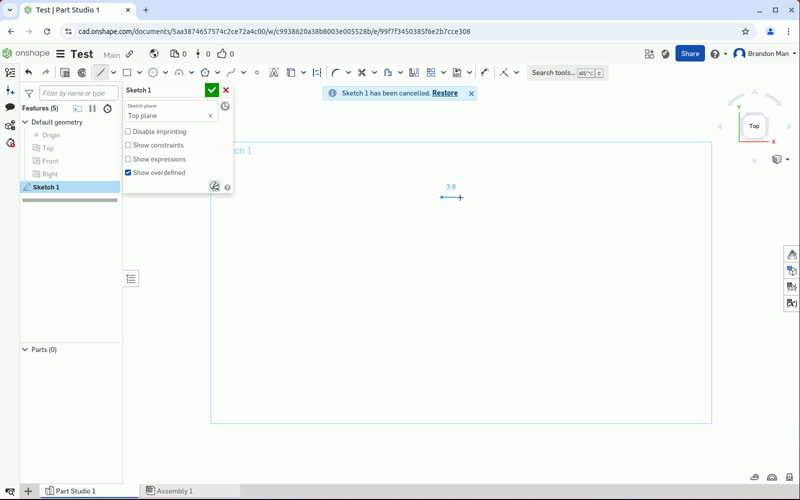
key_up(shift)
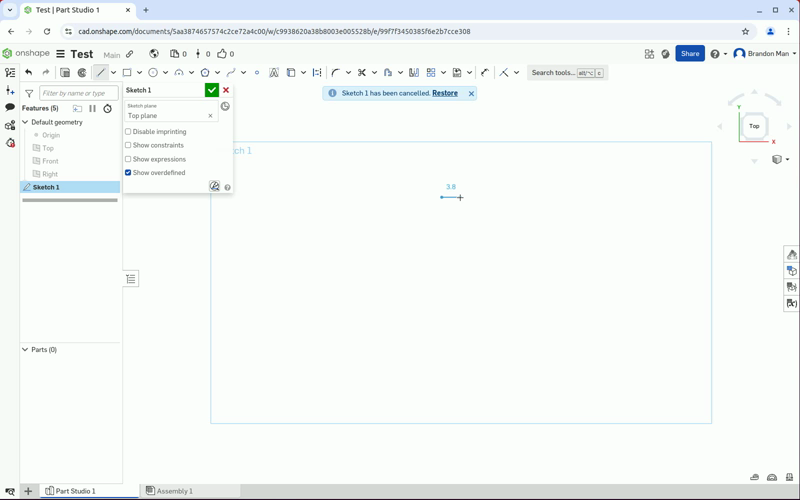
key_down(shift)
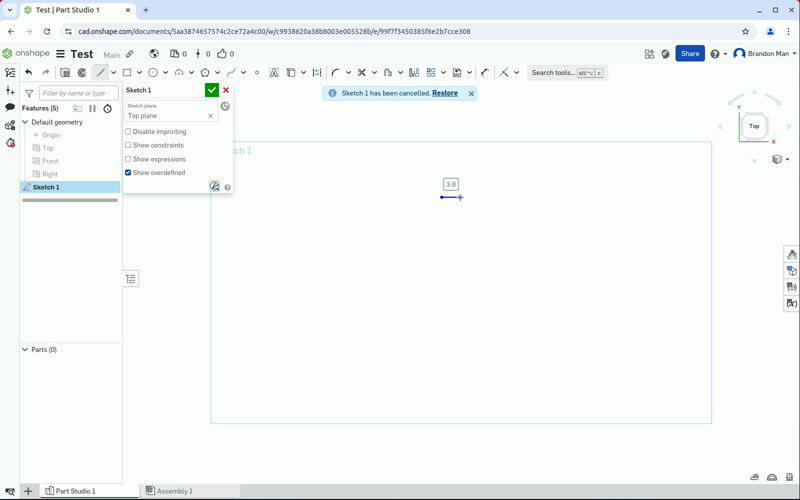
mouse_move(490, 197)
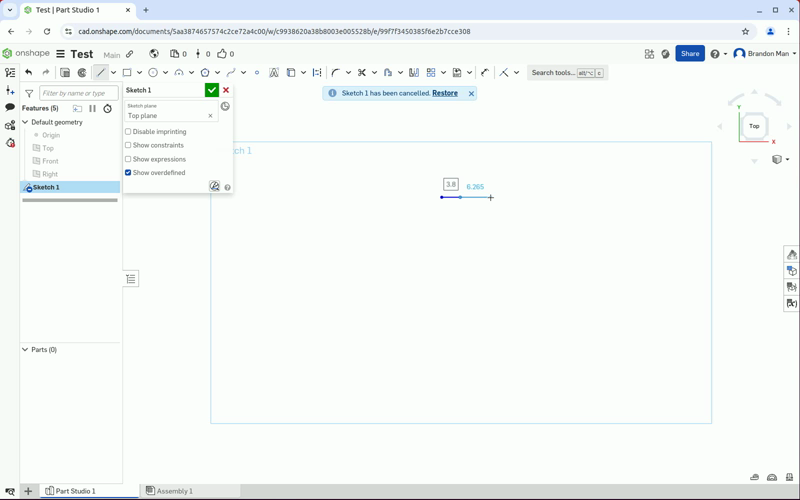
mouse_move(460, 222)
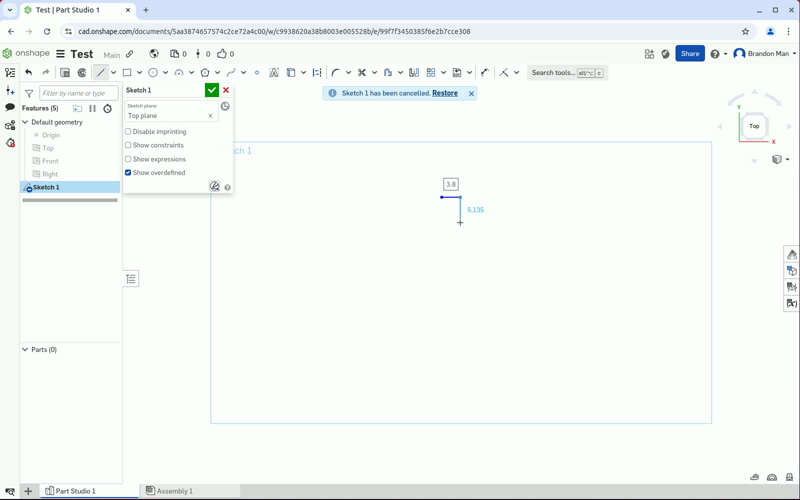
click(460, 222)
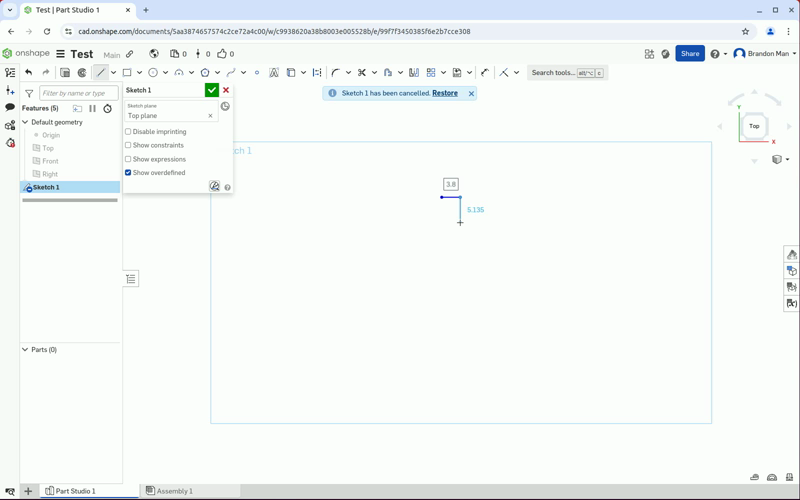
key_up(shift)
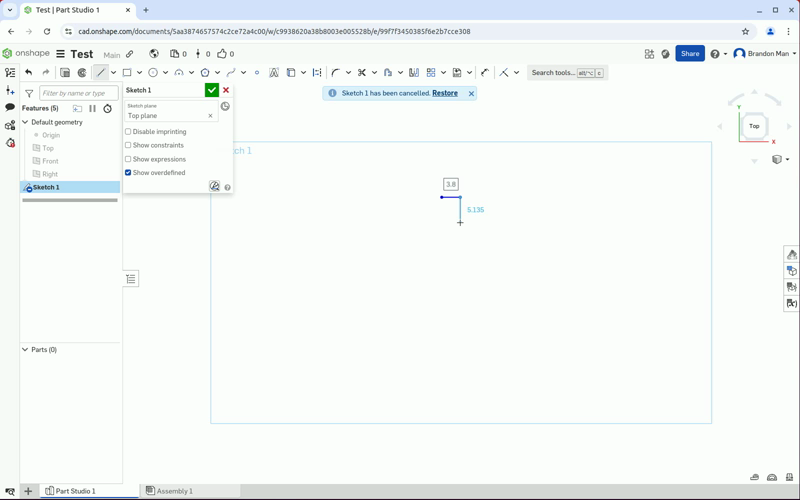
key_down(shift)
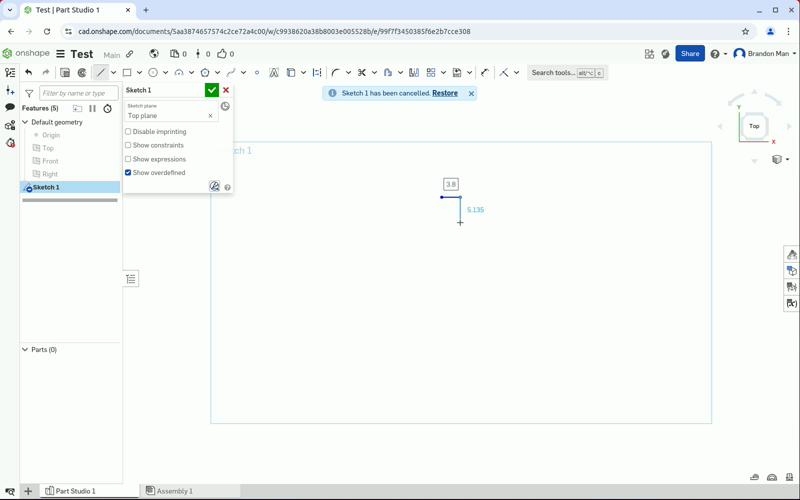
mouse_move(490, 222)
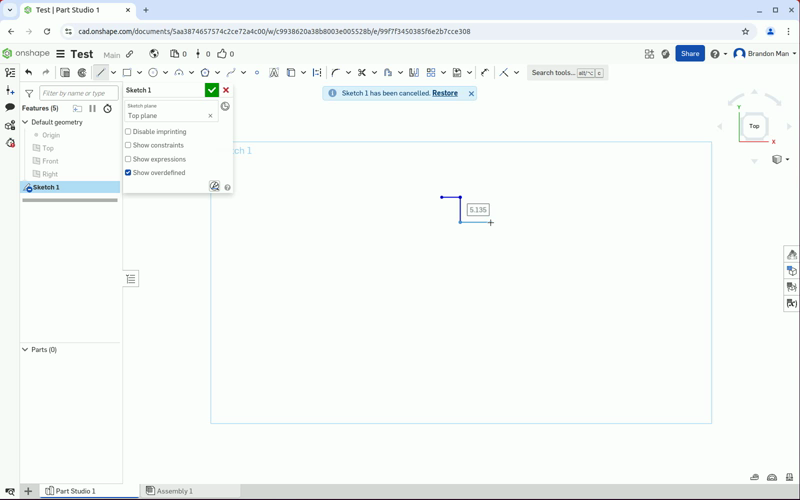
mouse_move(456, 222)
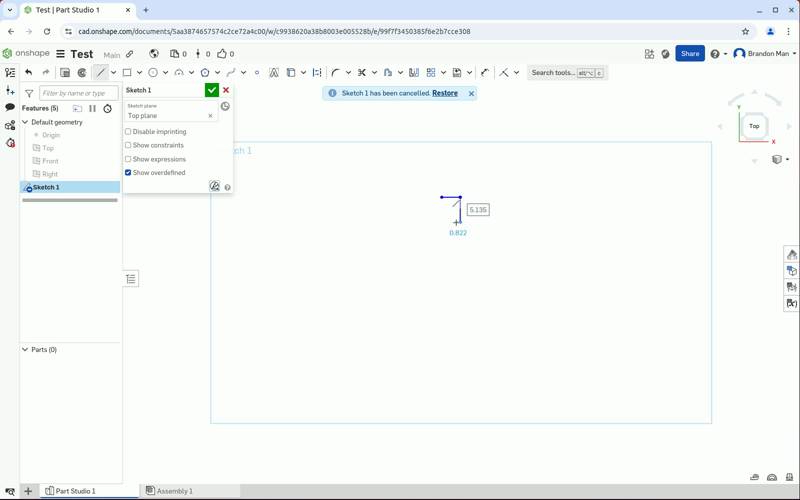
scroll(6)
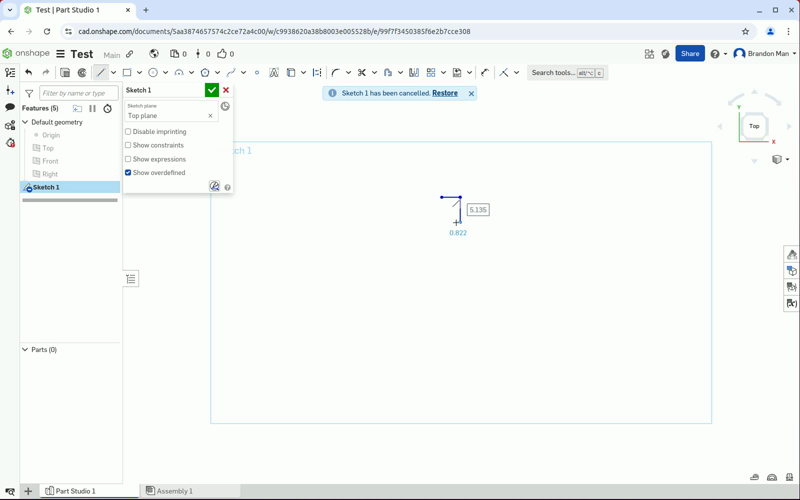
scroll(6)
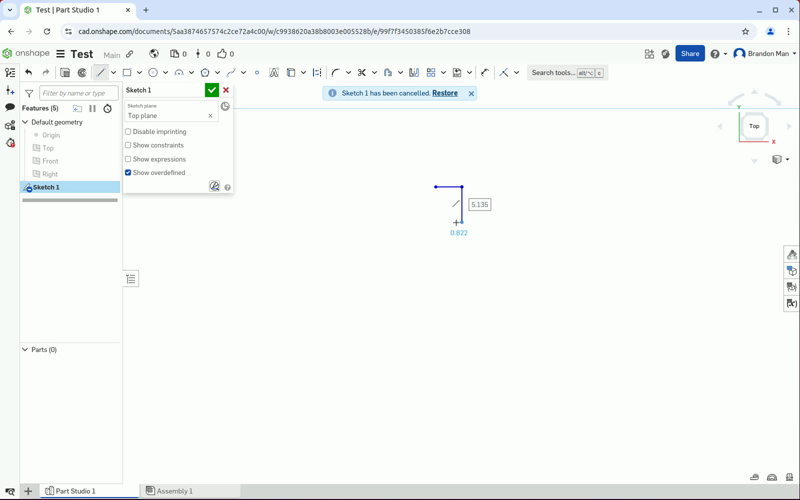
scroll(6)
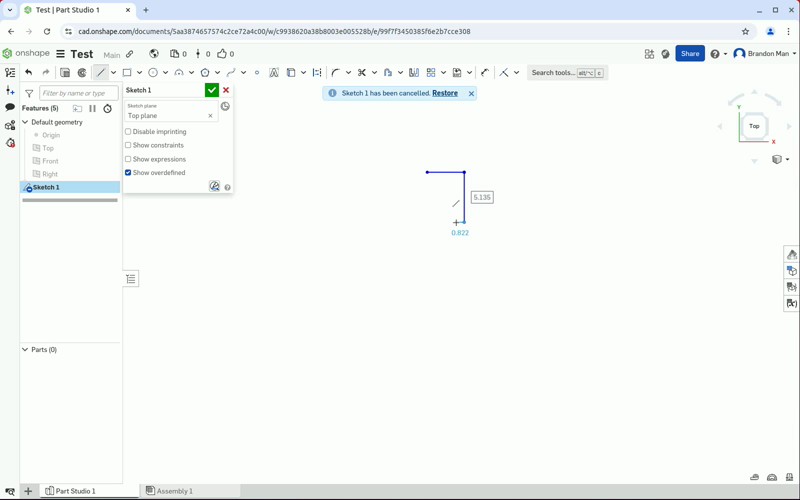
scroll(6)
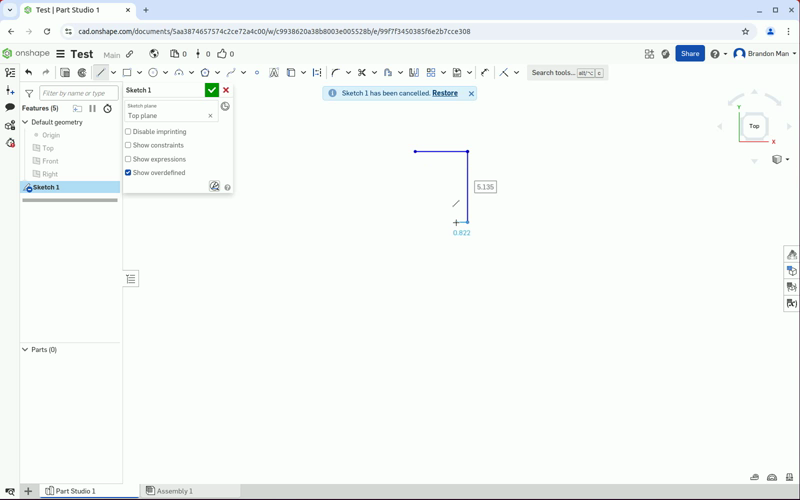
scroll(6)
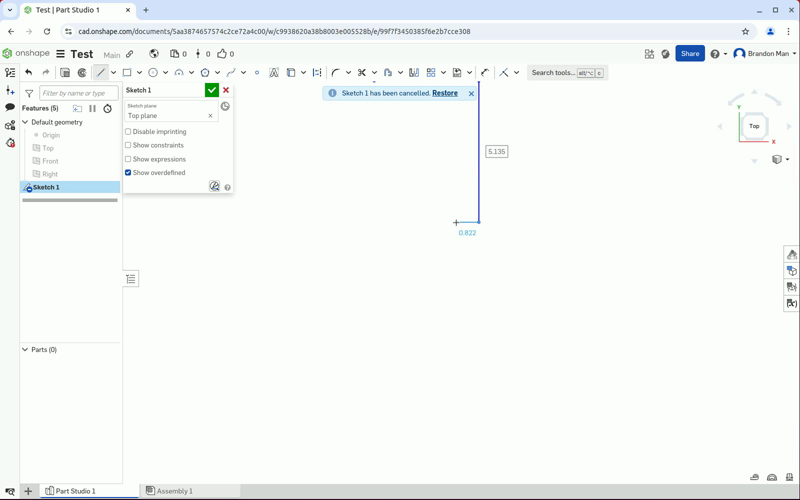
scroll(6)
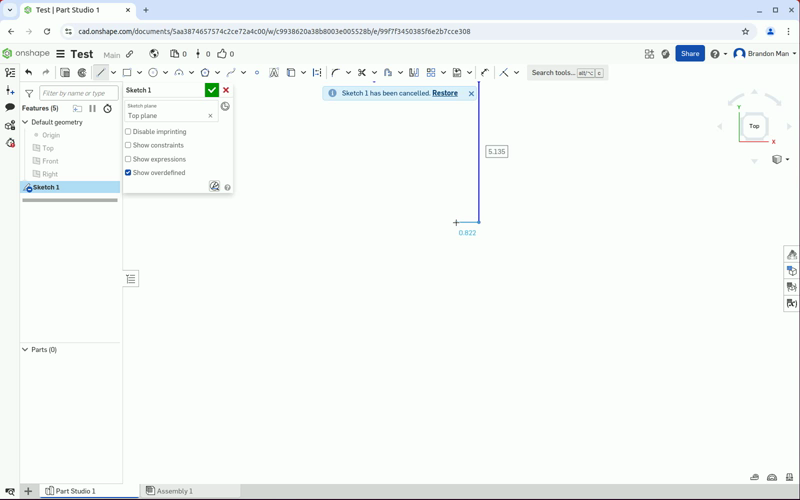
scroll(6)
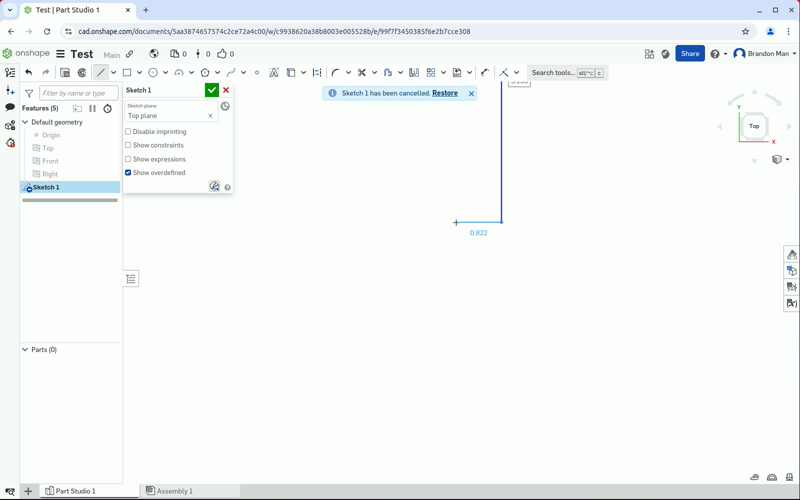
click(456, 222)
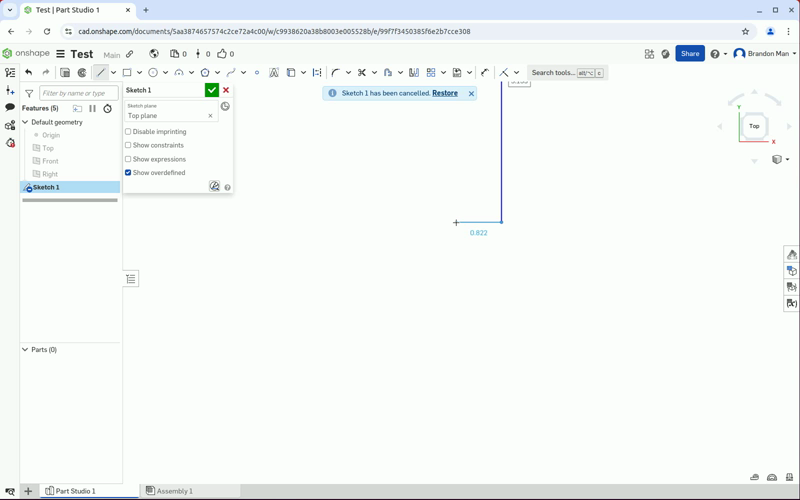
scroll(-6)
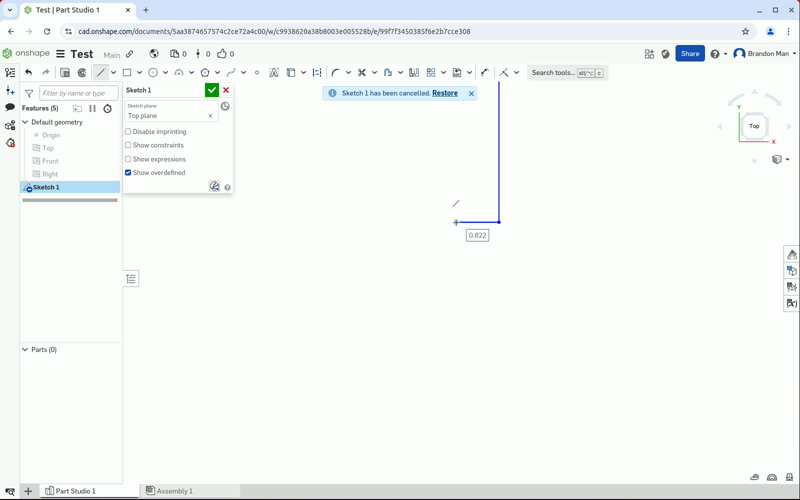
scroll(-6)
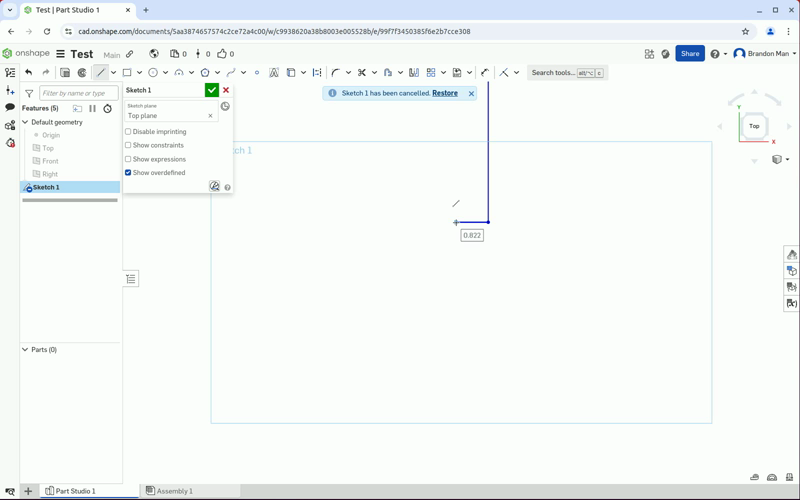
scroll(-6)
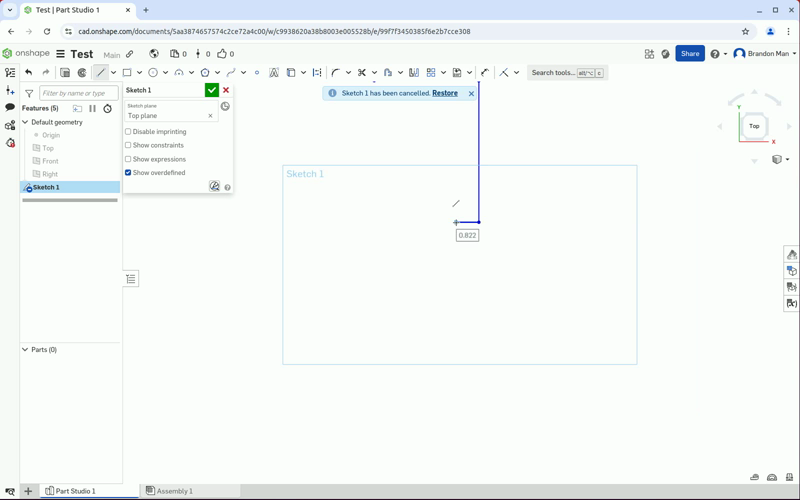
scroll(-6)
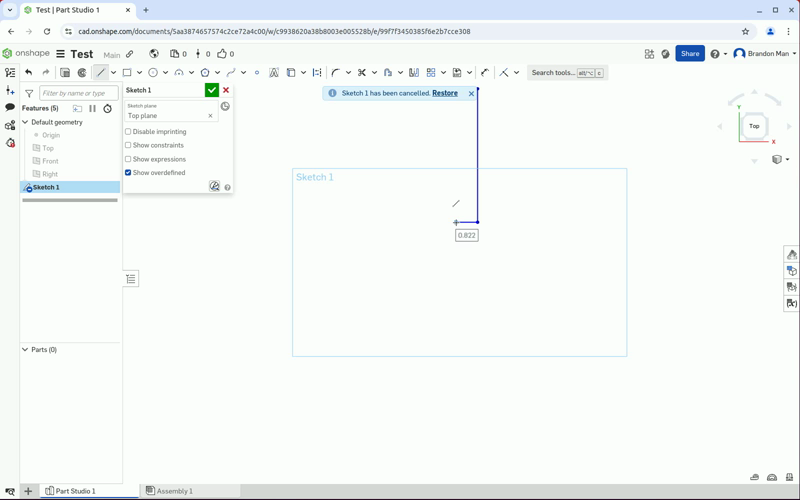
scroll(-6)
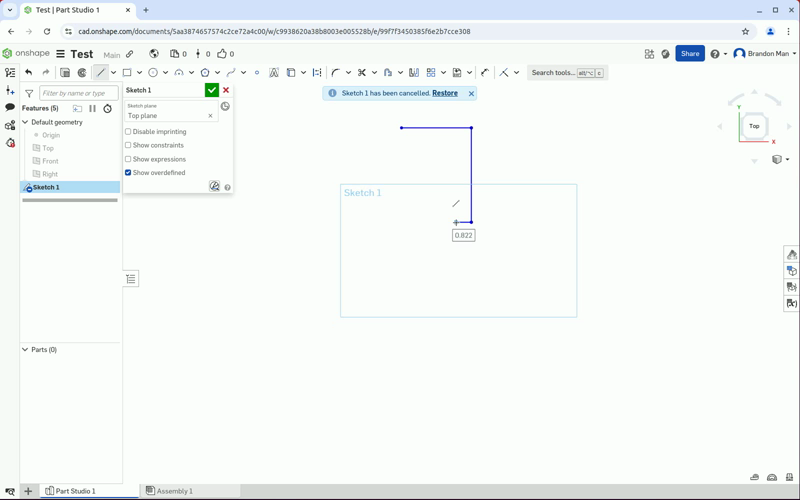
scroll(-6)
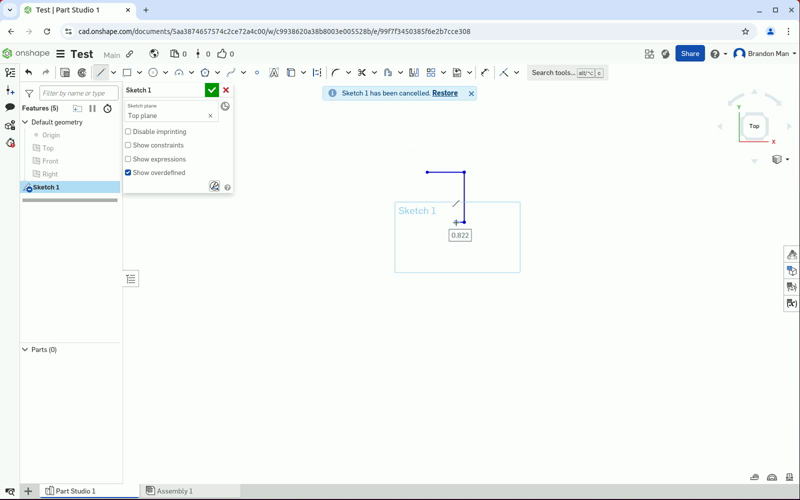
scroll(-6)
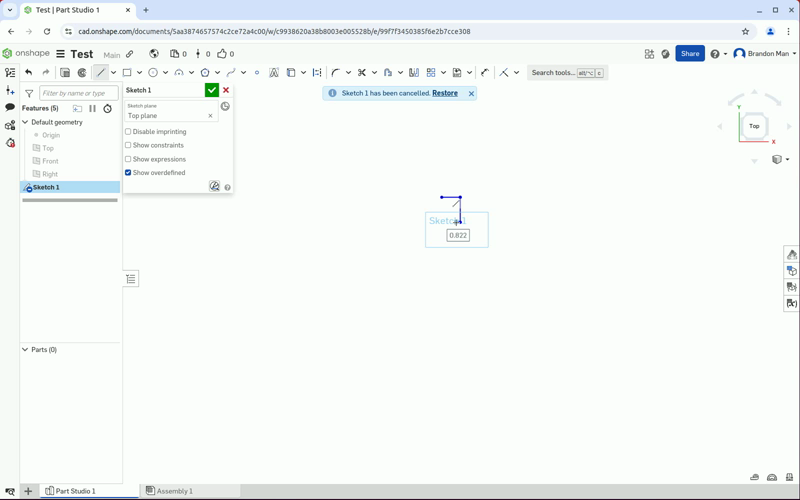
key_up(shift)
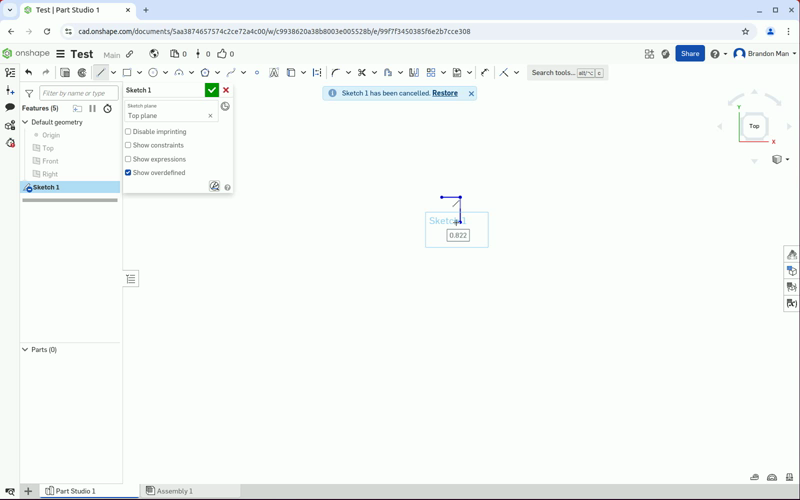
key_down(shift)
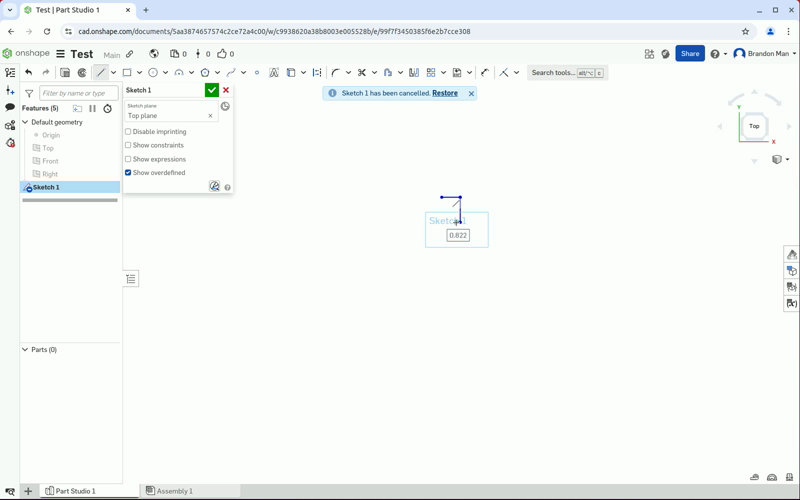
mouse_move(486, 222)
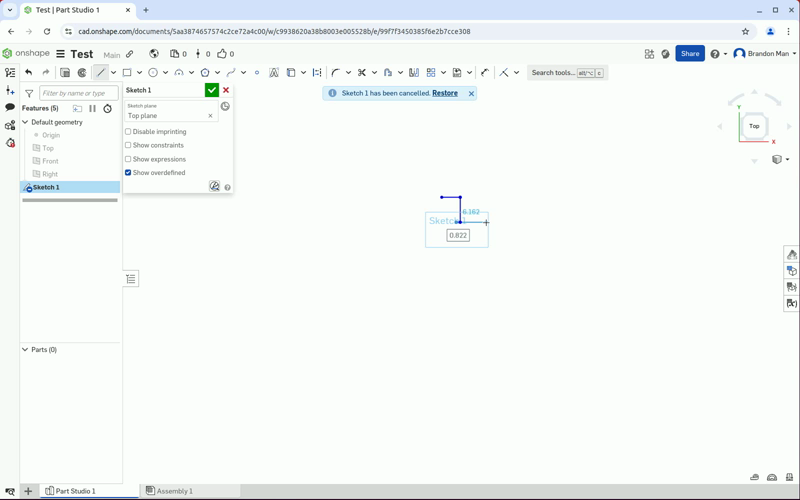
mouse_move(456, 218)
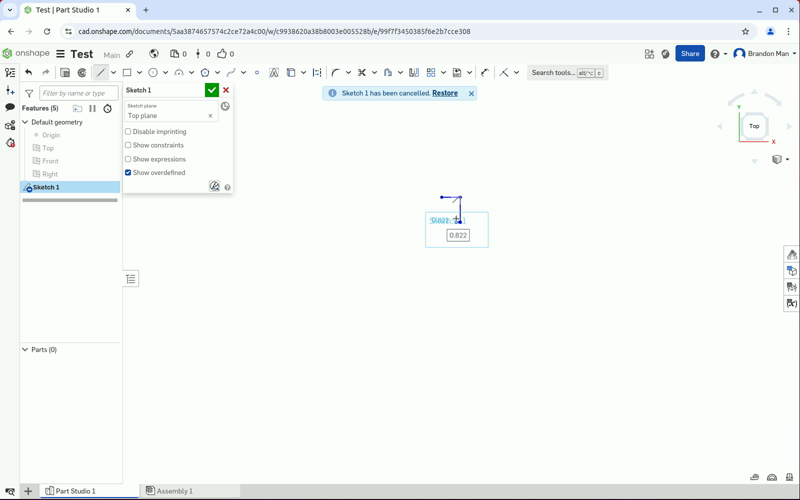
scroll(6)
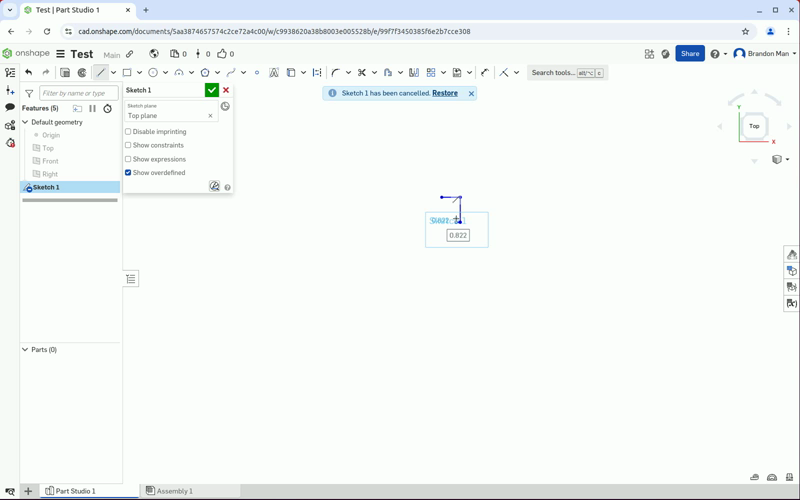
scroll(6)
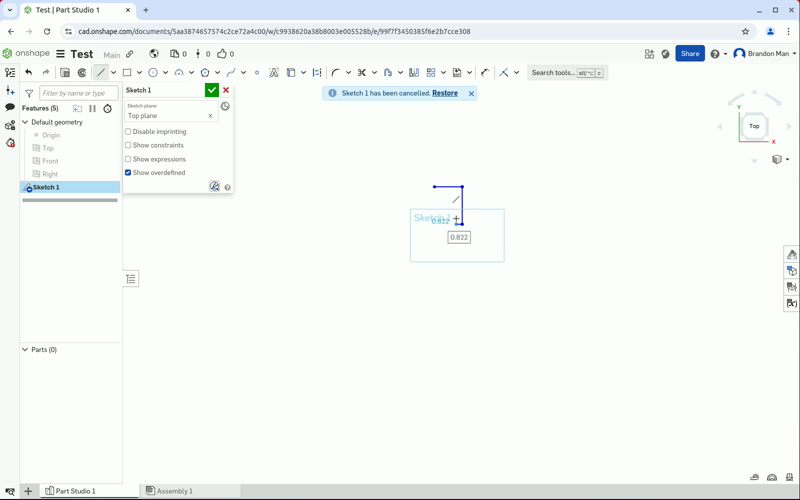
scroll(6)
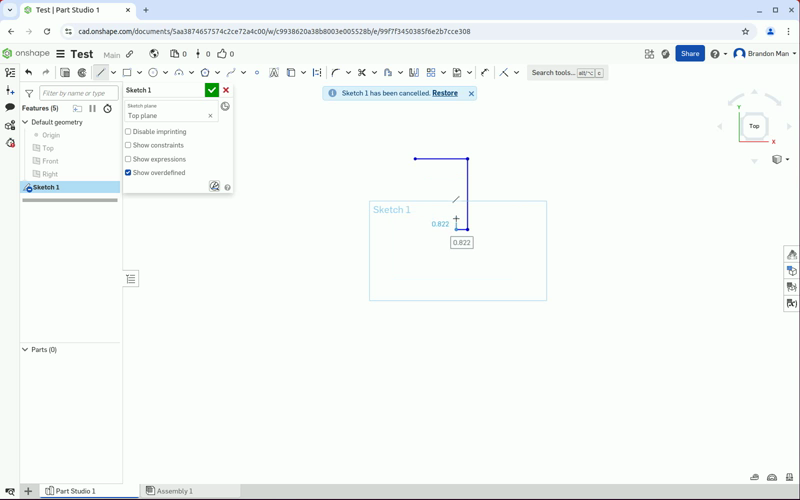
scroll(6)
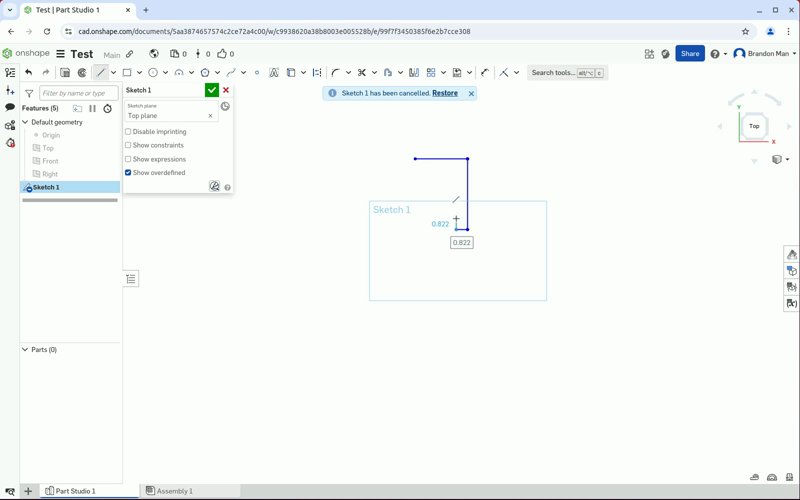
scroll(6)
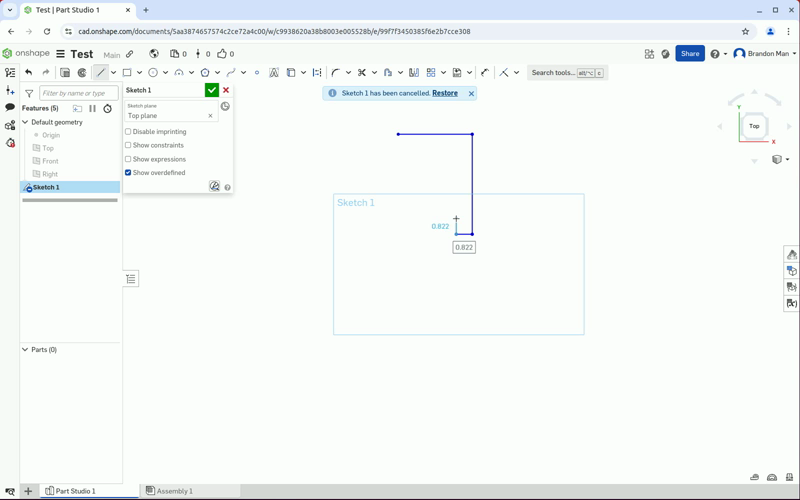
scroll(6)
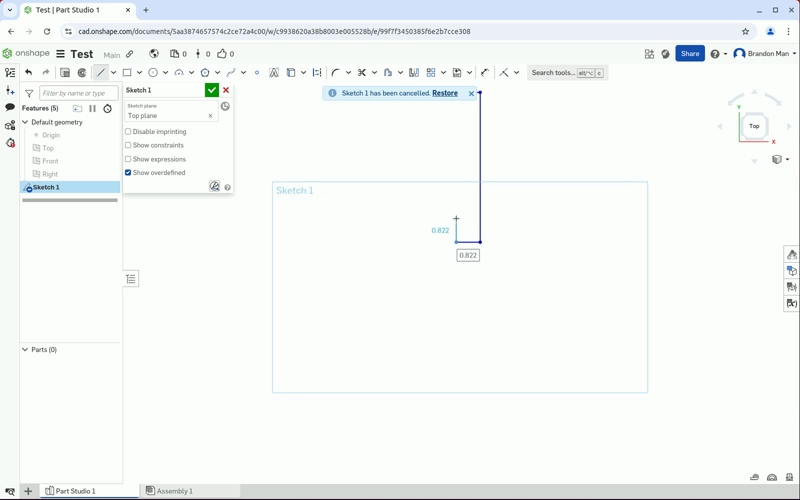
scroll(6)
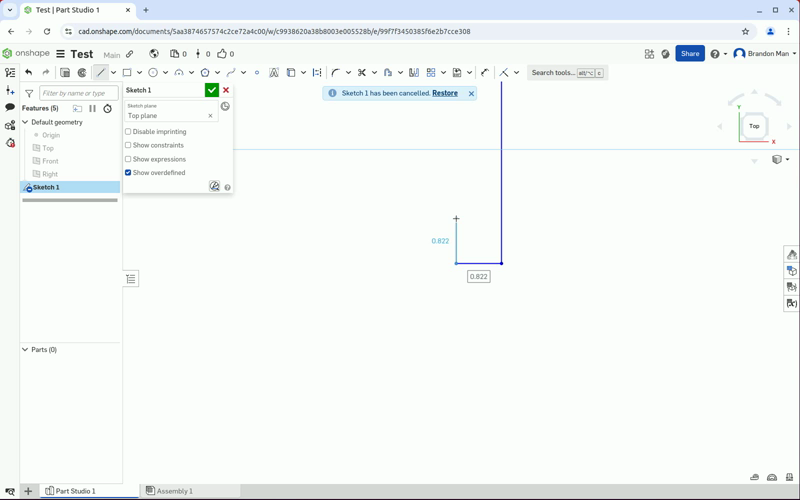
click(456, 218)
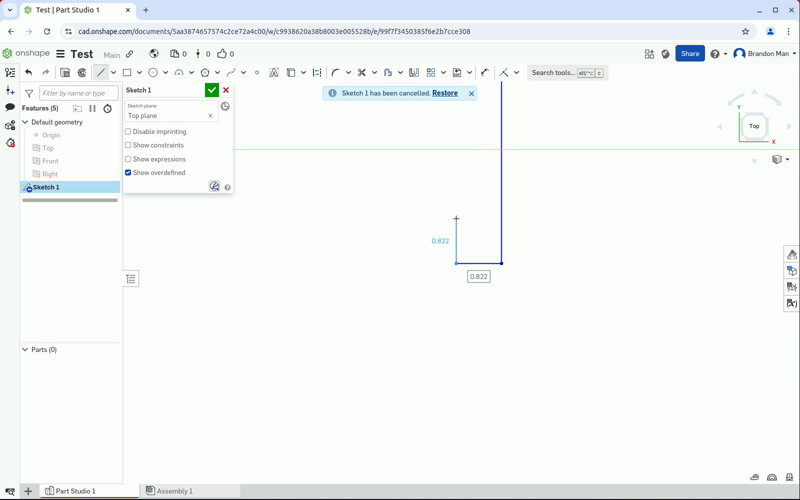
scroll(-6)
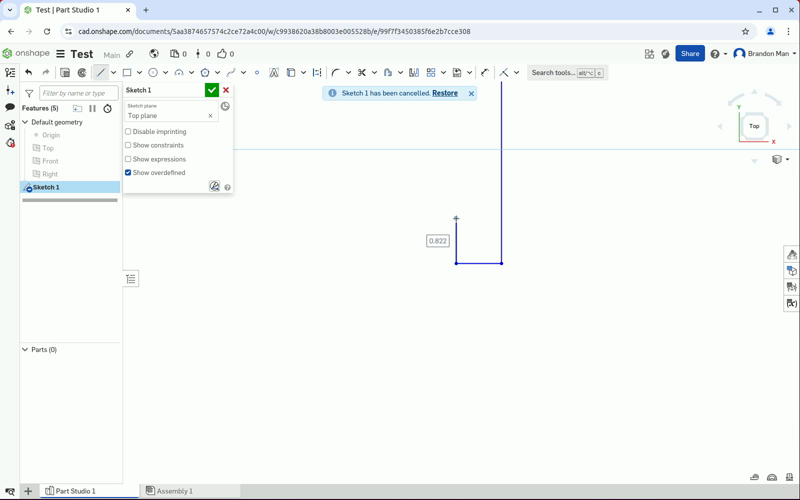
scroll(-6)
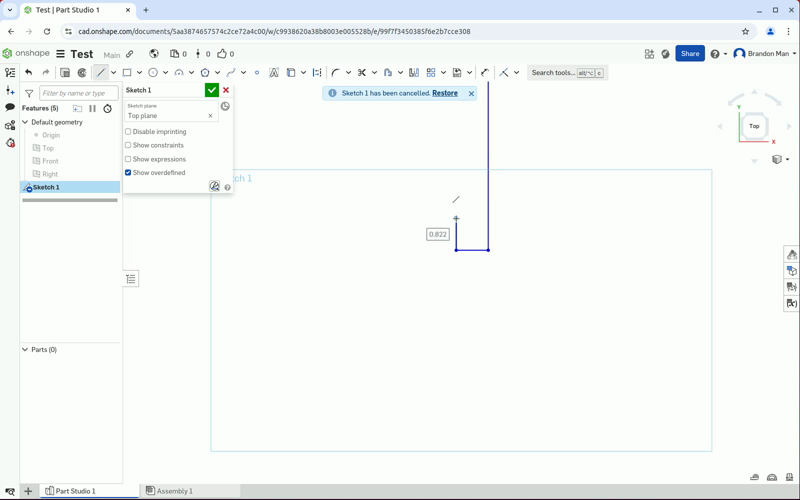
scroll(-6)
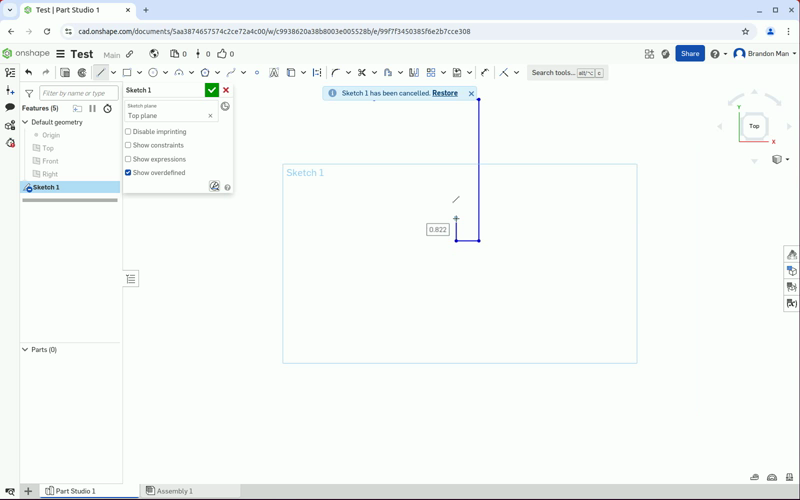
scroll(-6)
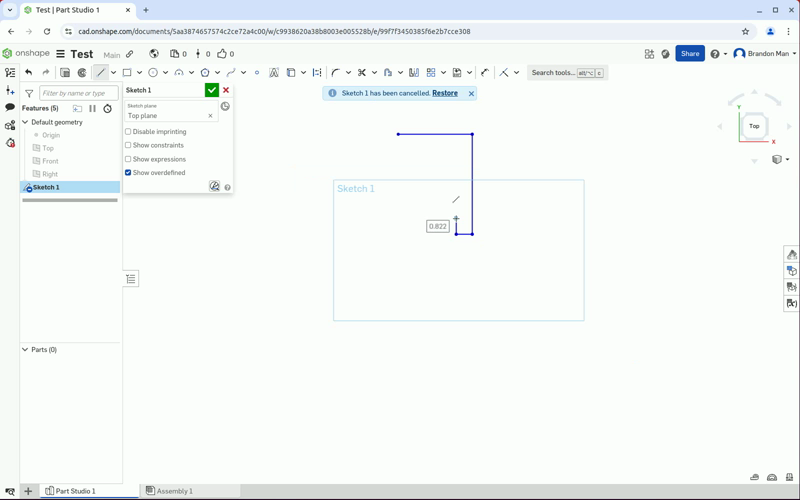
scroll(-6)
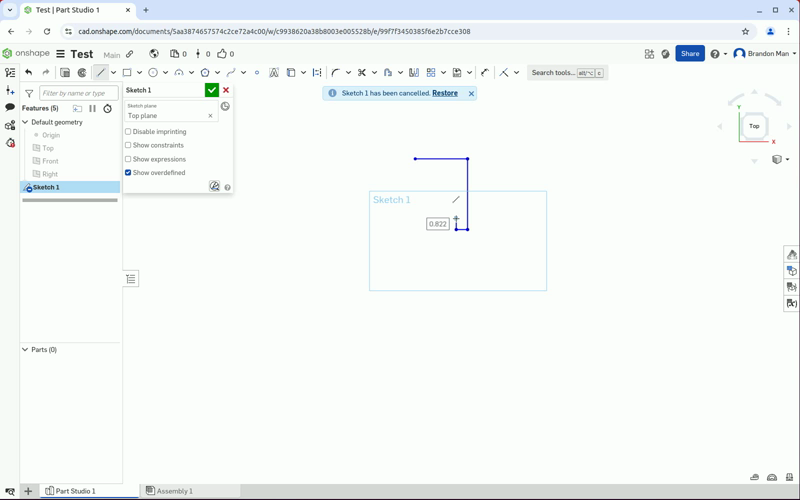
scroll(-6)
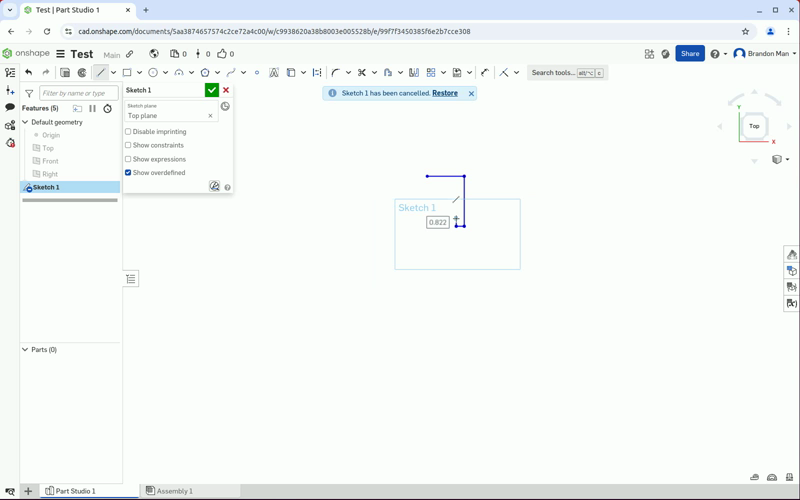
scroll(-6)
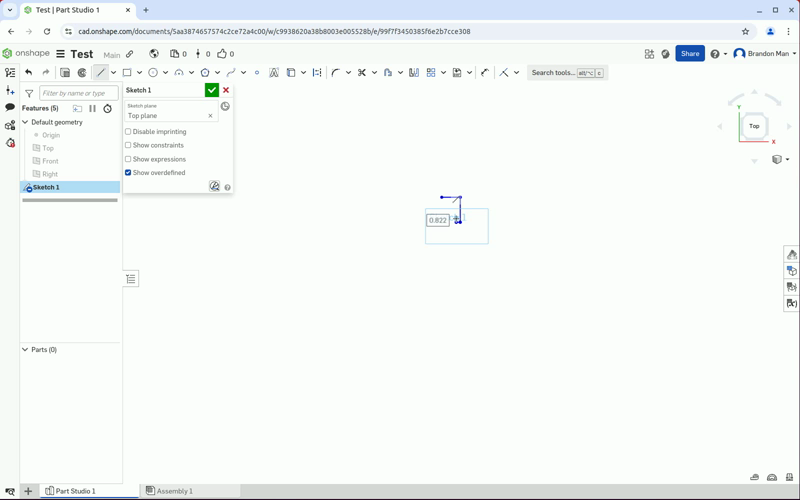
key_up(shift)
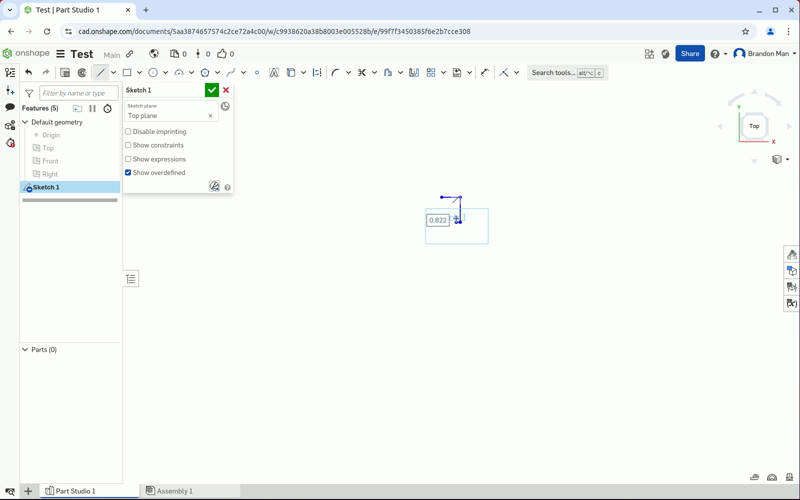
key_down(shift)
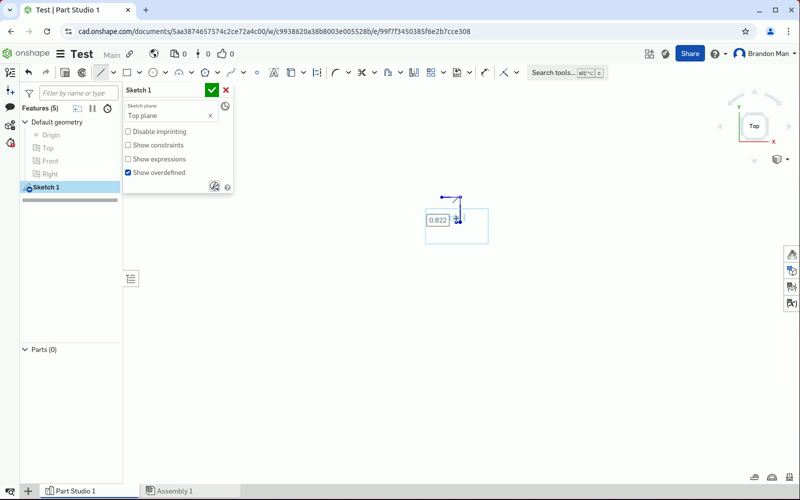
mouse_move(486, 218)
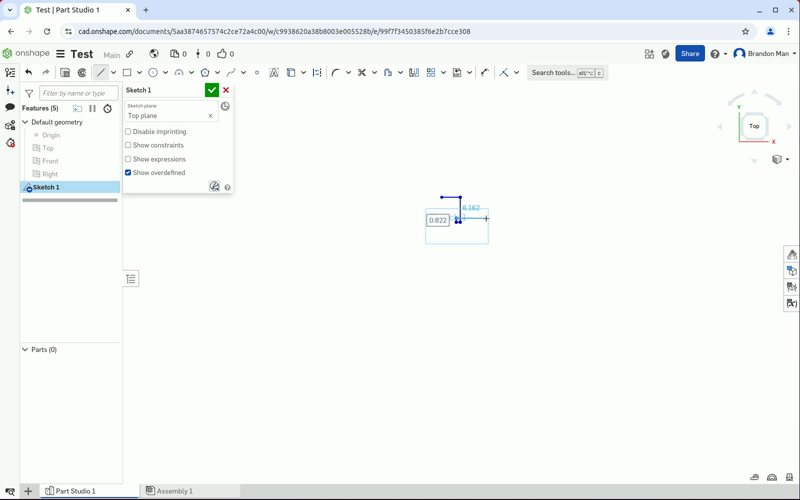
mouse_move(446, 218)
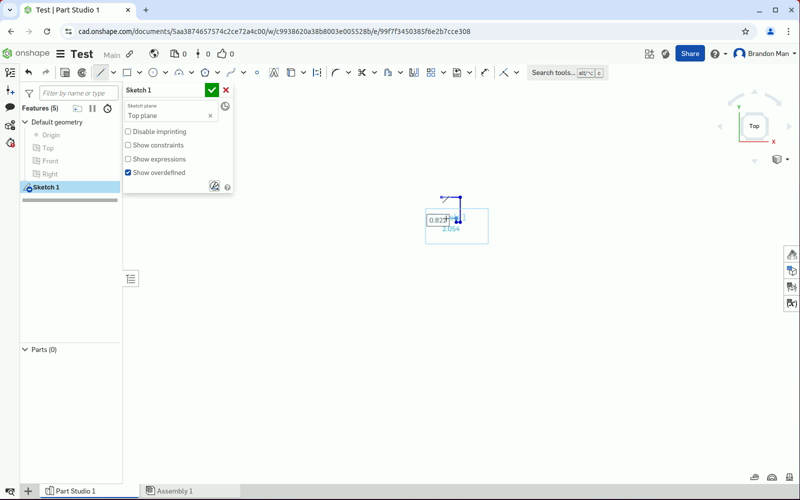
click(446, 218)
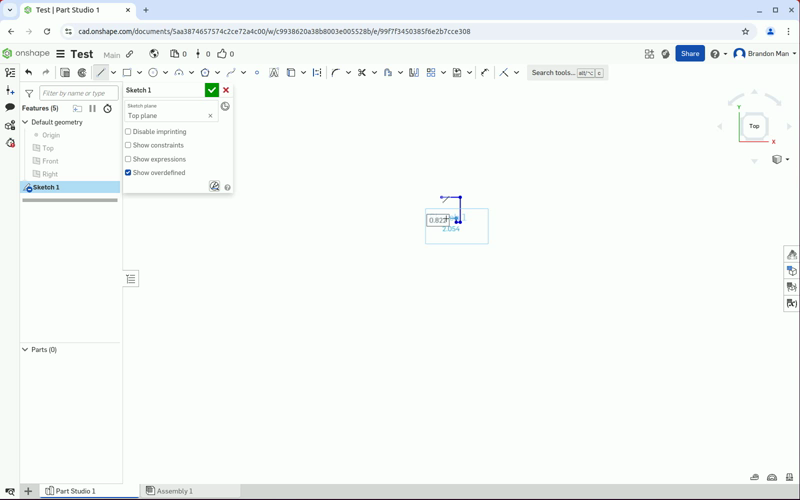
key_up(shift)
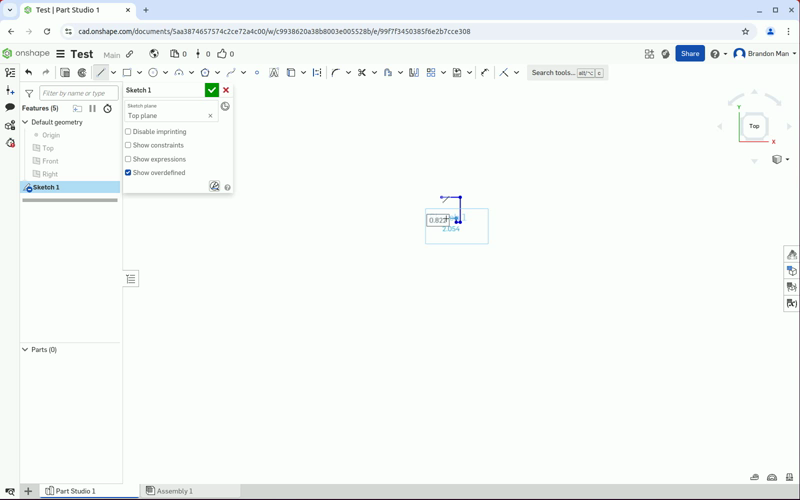
key_down(shift)
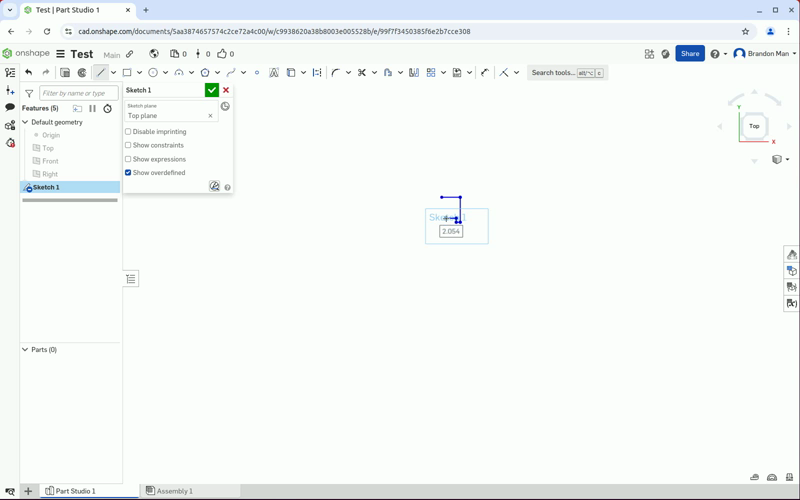
mouse_move(476, 218)
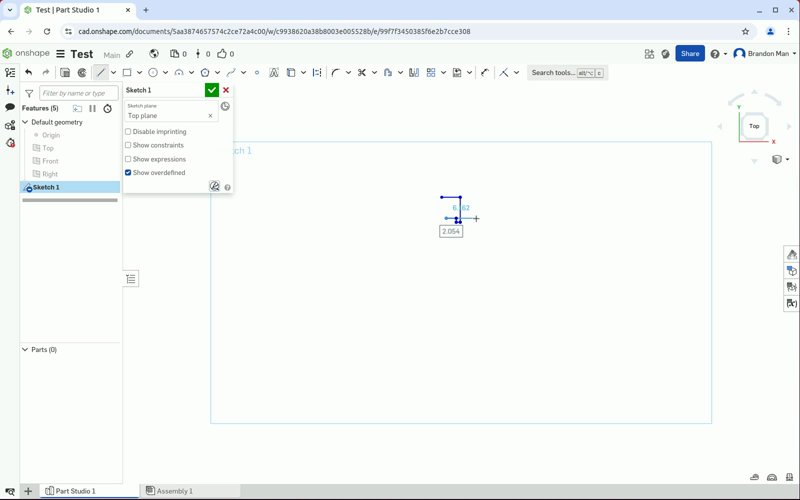
mouse_move(446, 234)
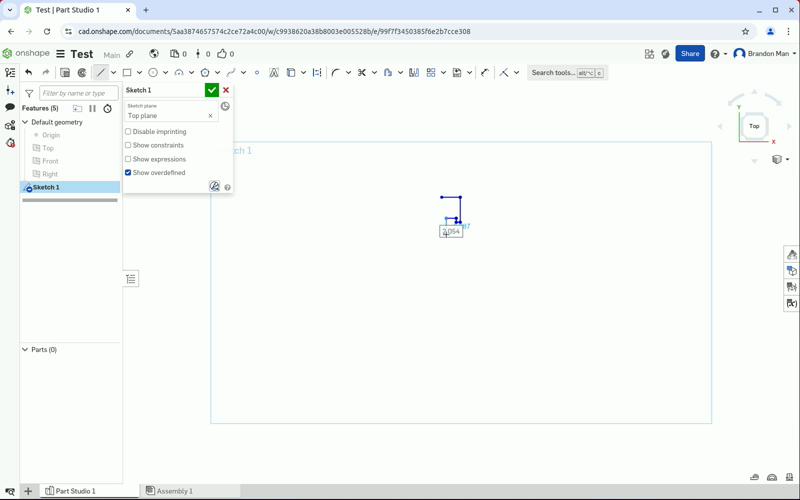
click(446, 234)
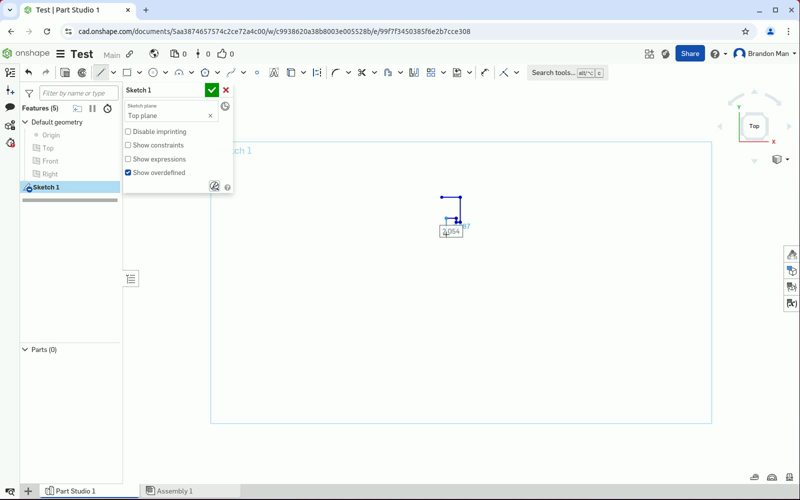
key_up(shift)
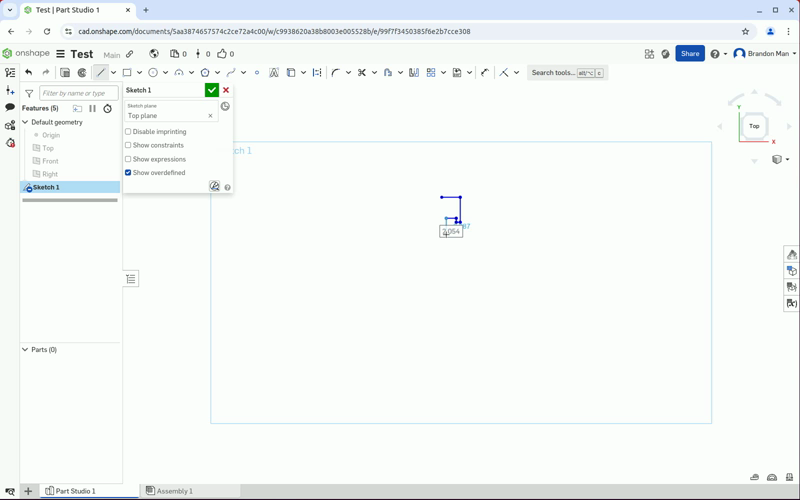
key_down(shift)
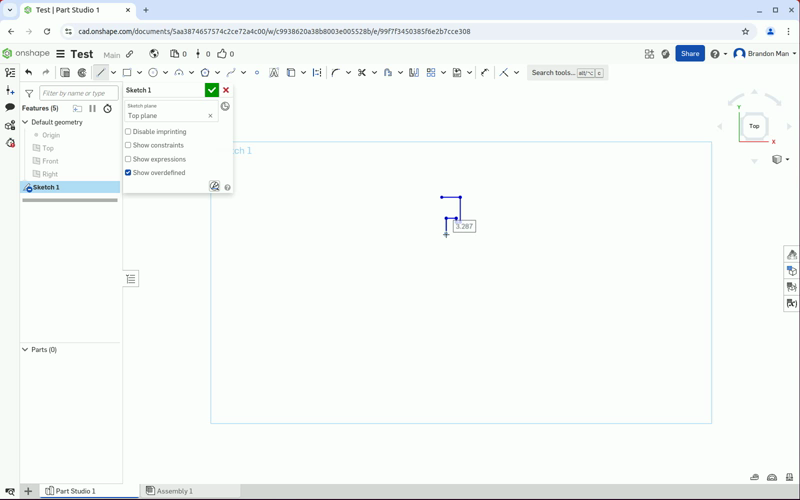
mouse_move(476, 234)
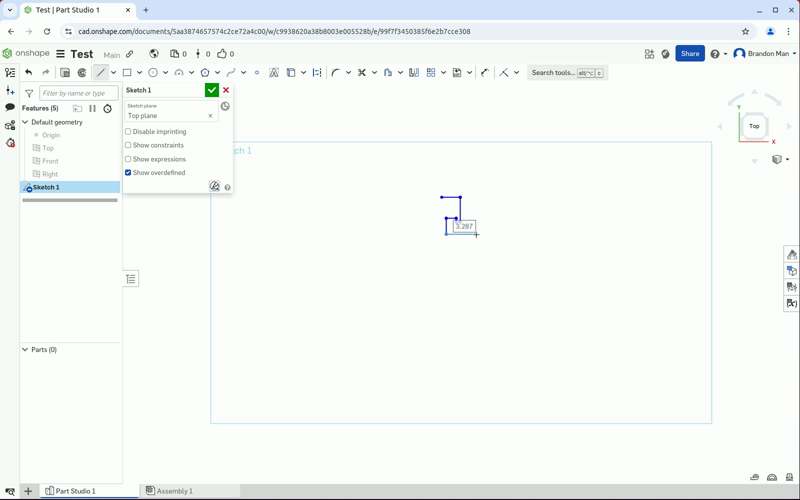
mouse_move(460, 234)
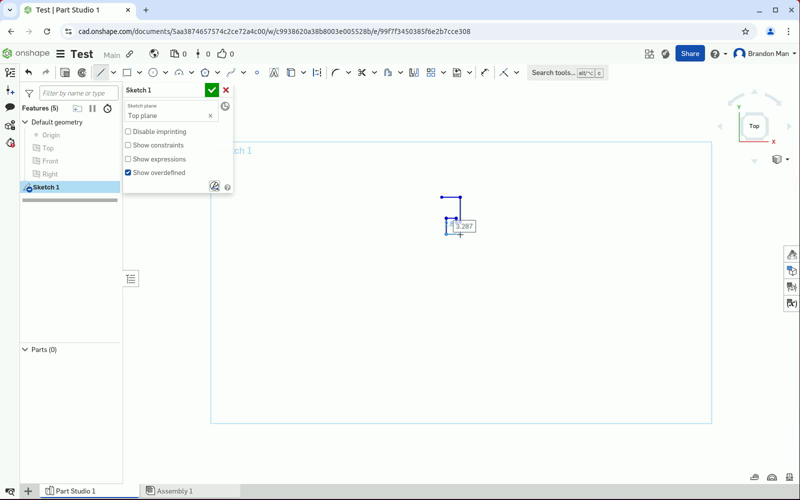
click(460, 234)
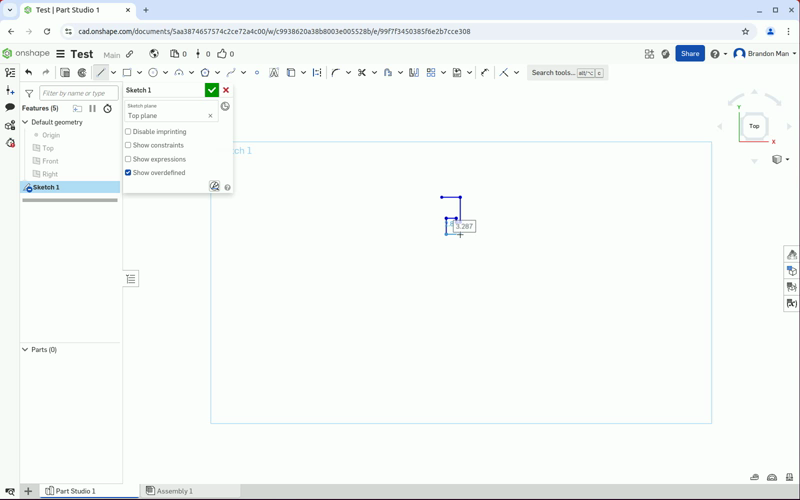
key_up(shift)
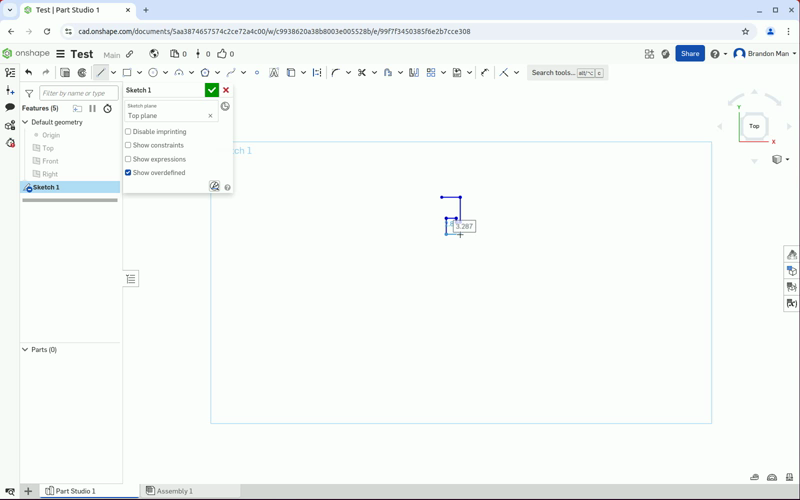
key_down(shift)
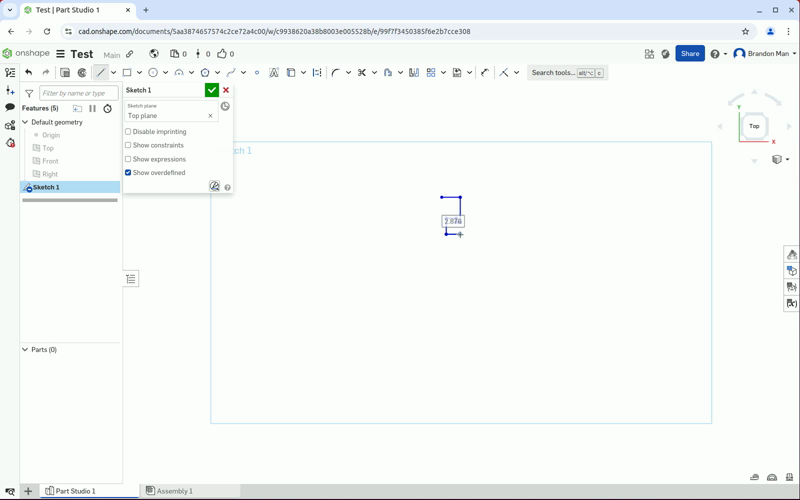
mouse_move(490, 234)
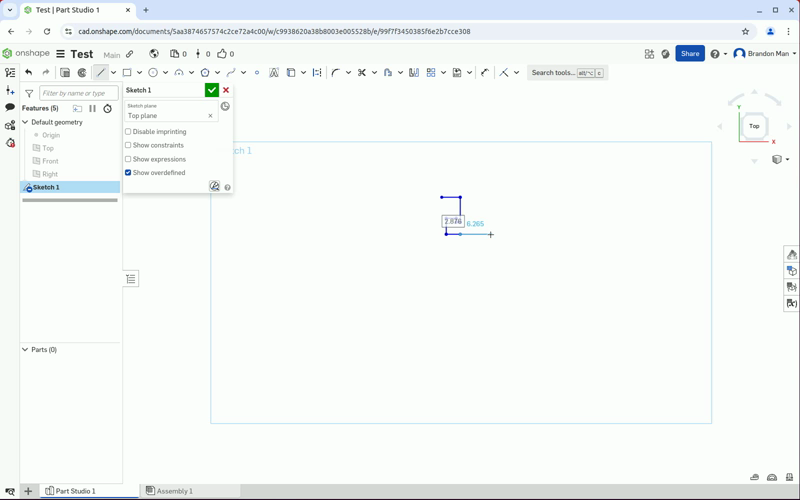
mouse_move(460, 284)
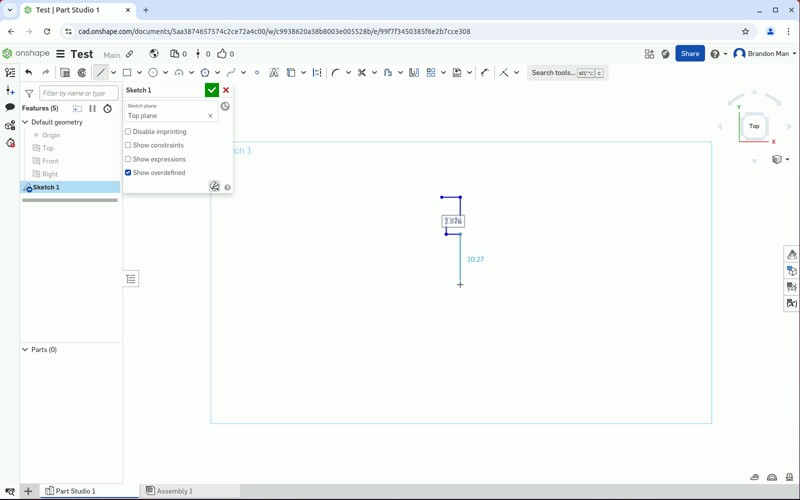
click(460, 284)
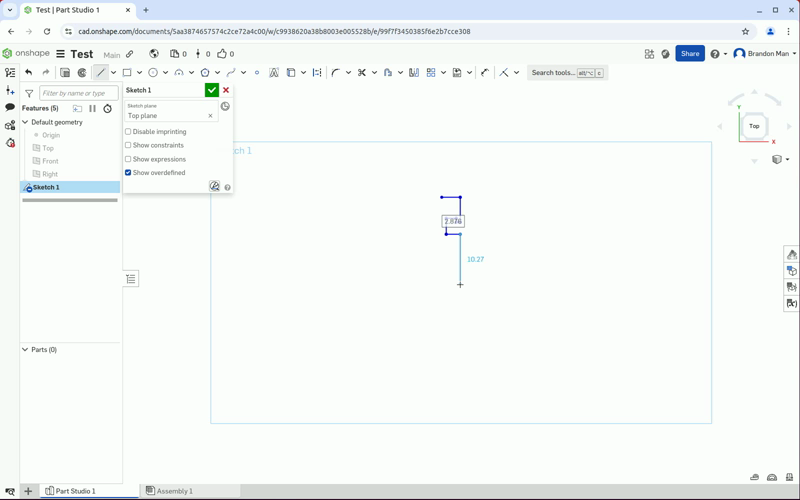
key_up(shift)
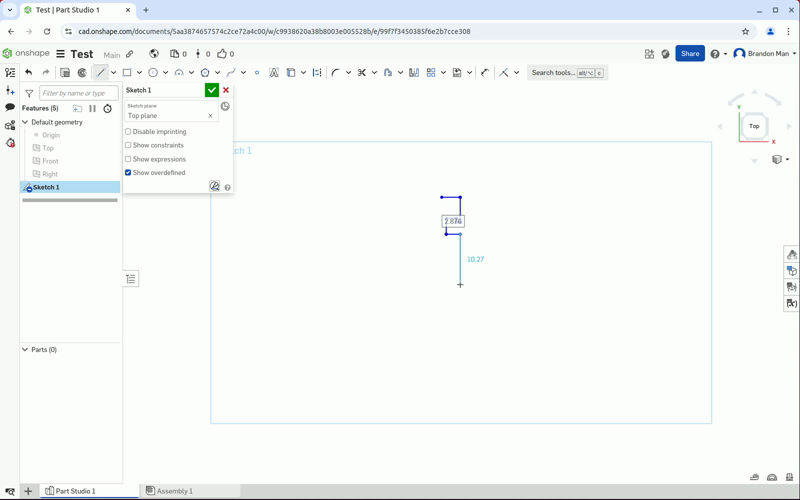
key_down(shift)
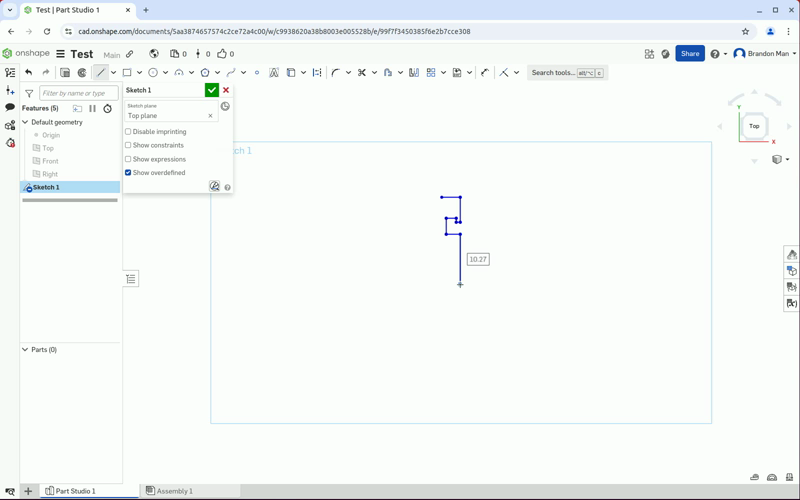
mouse_move(545, 267)
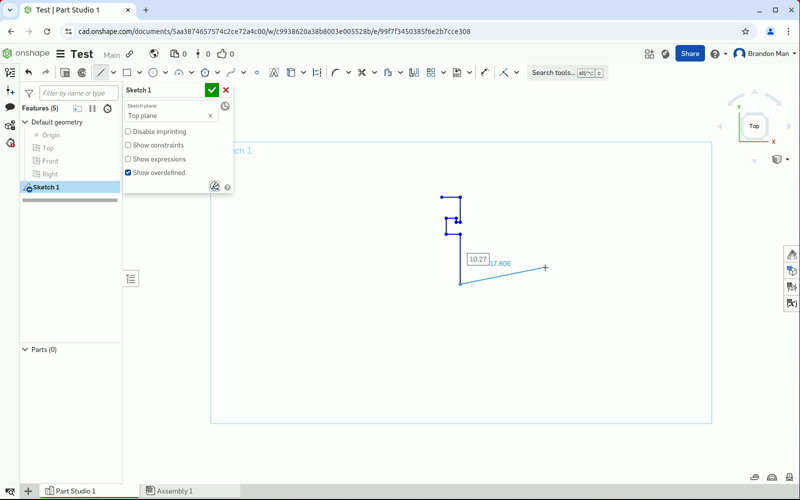
click(545, 267)
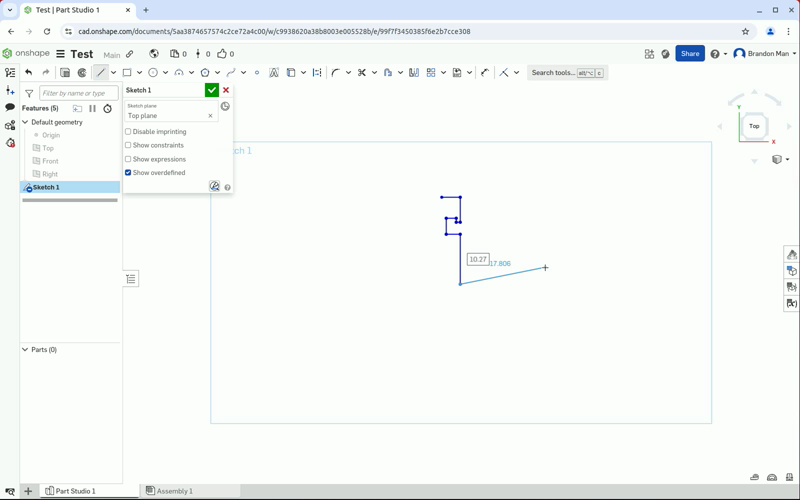
key_up(shift)
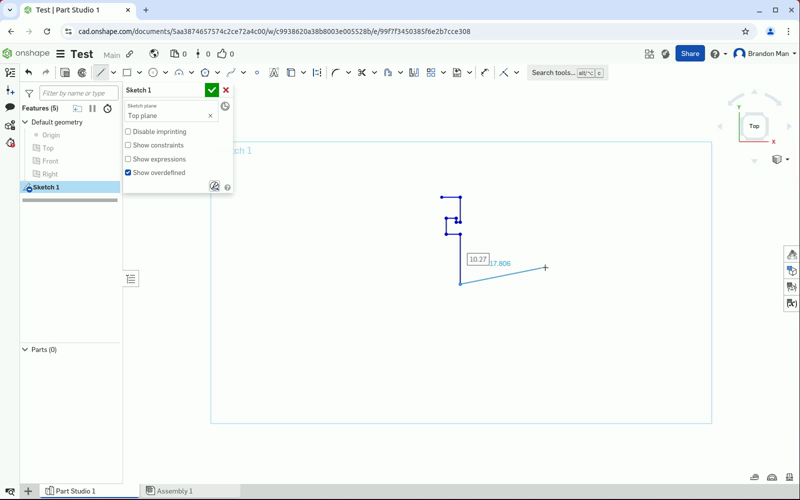
key(esc)
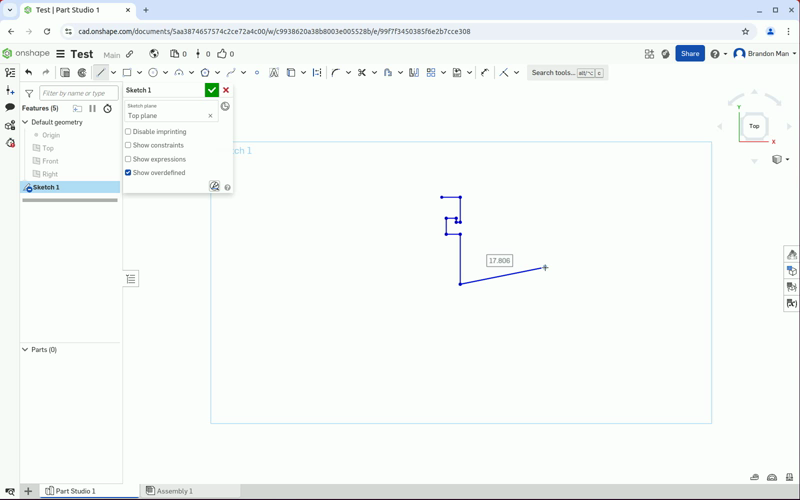
key(a)
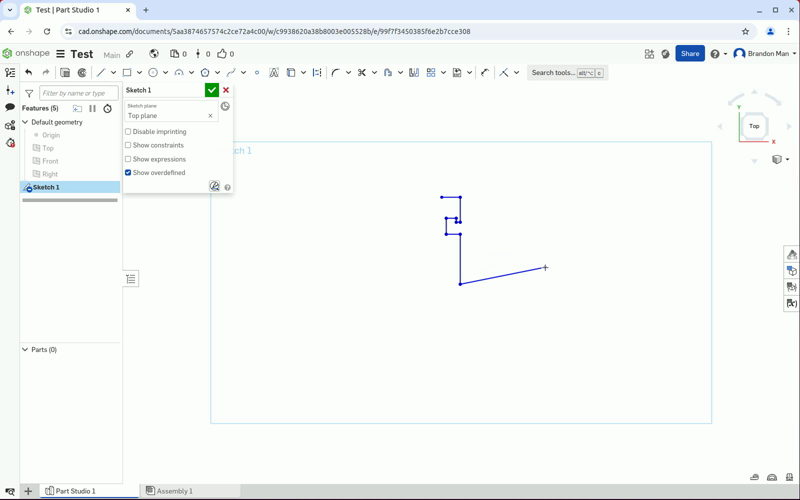
mouse_move(545, 267)
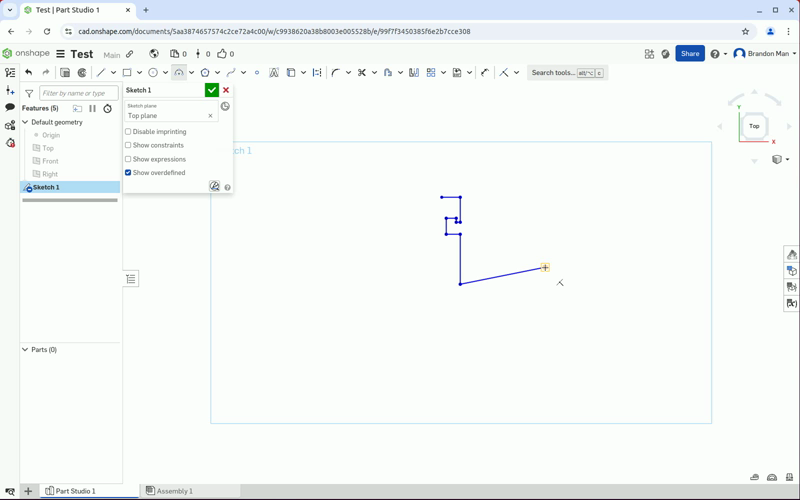
click(545, 267)
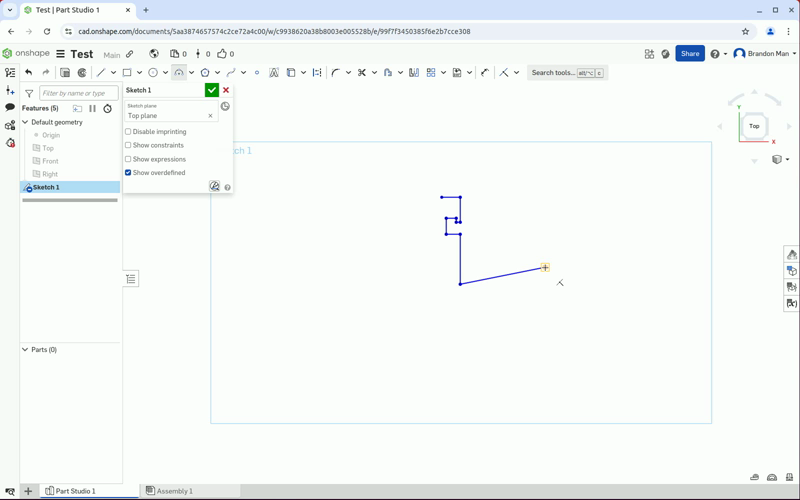
key_down(shift)
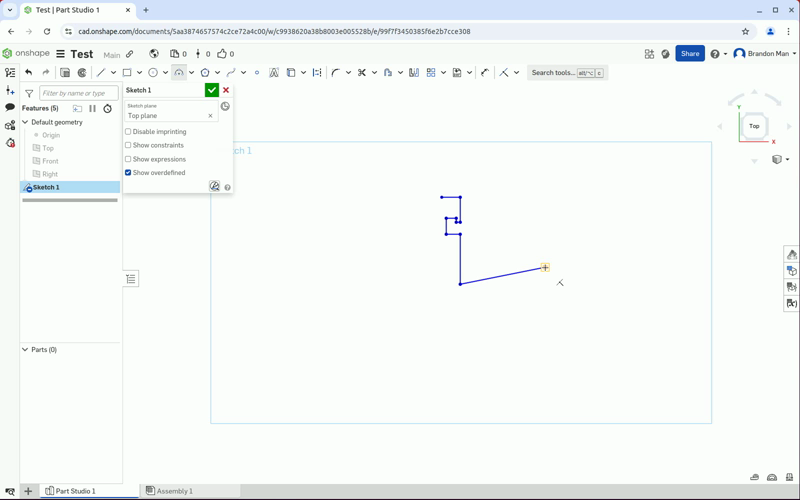
mouse_move(441, 170)
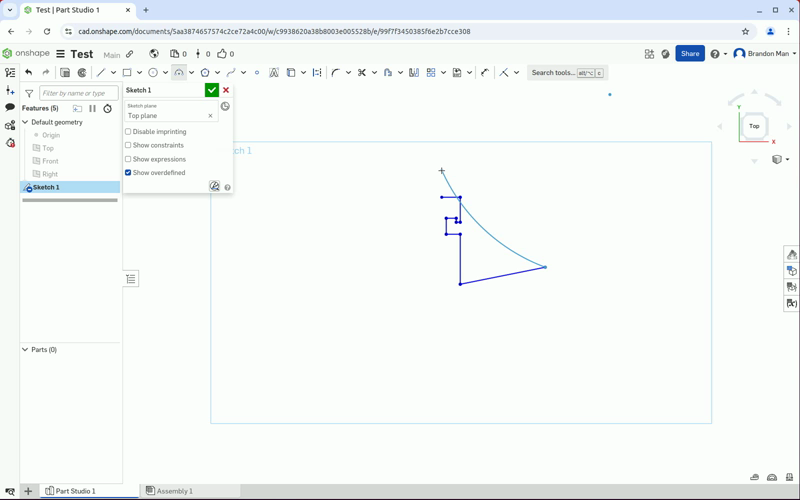
click(441, 170)
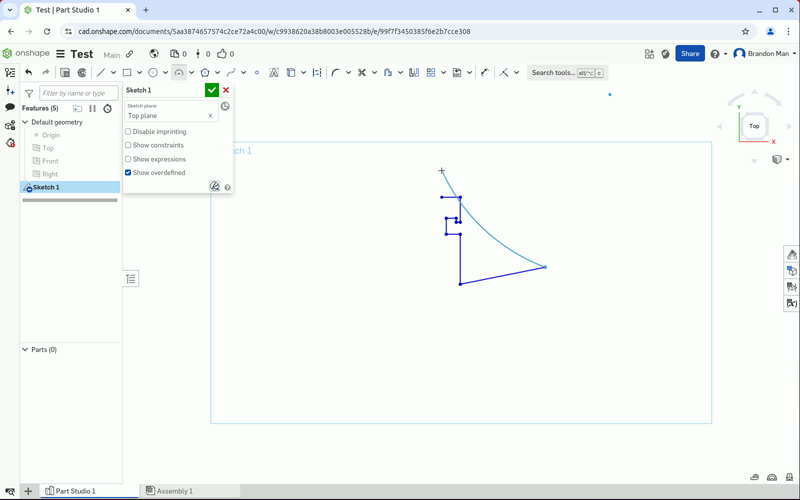
mouse_move(509, 202)
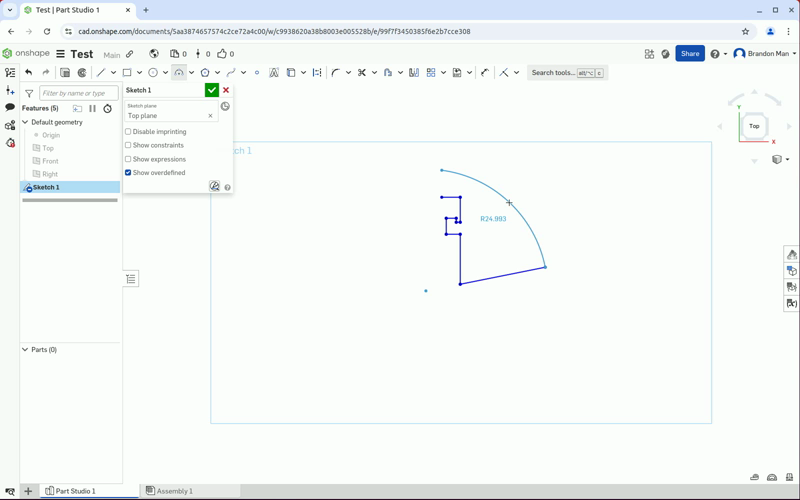
click(509, 202)
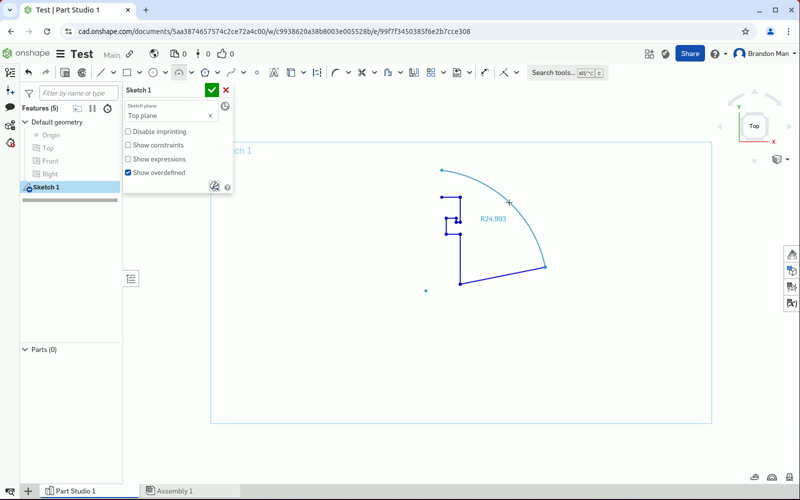
key_up(shift)
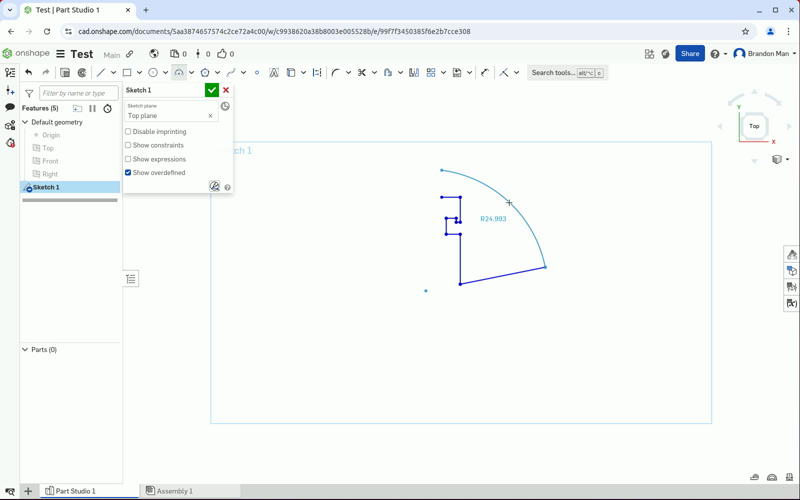
key(esc)
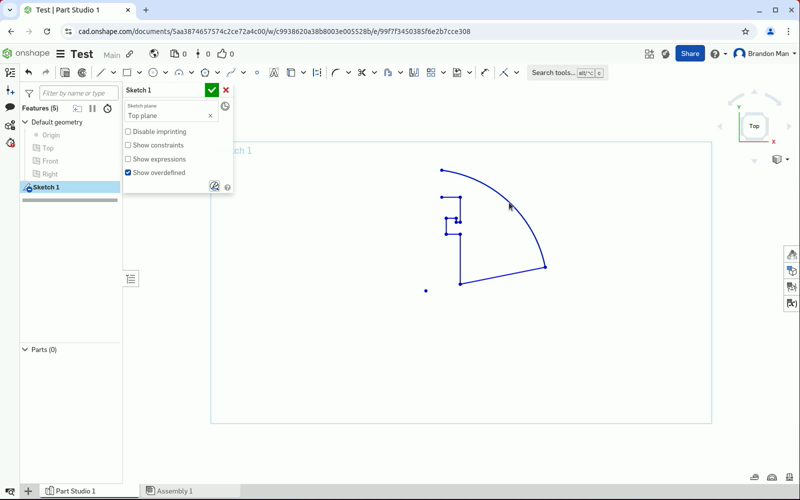
key(l)
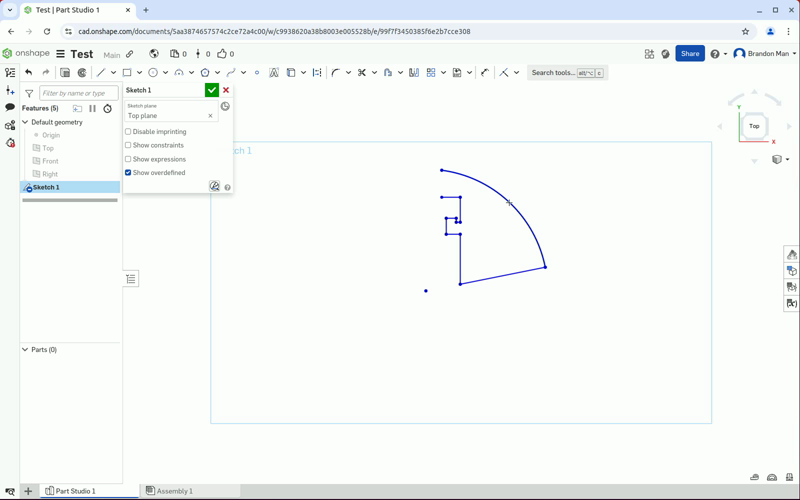
mouse_move(441, 170)
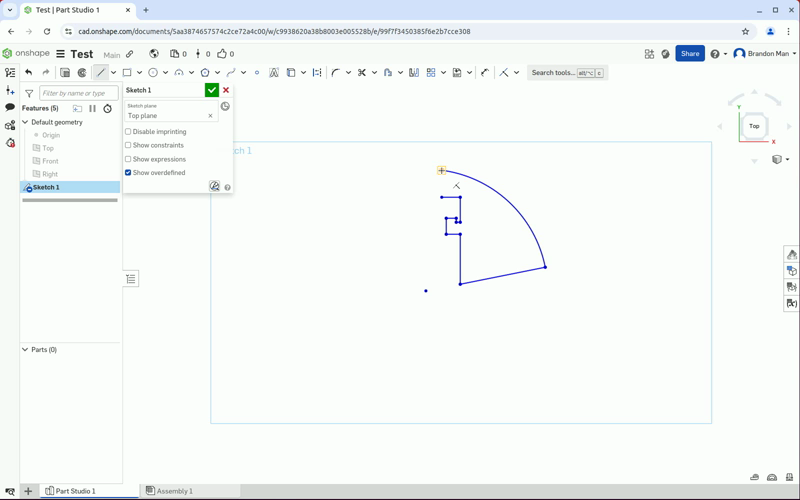
click(441, 170)
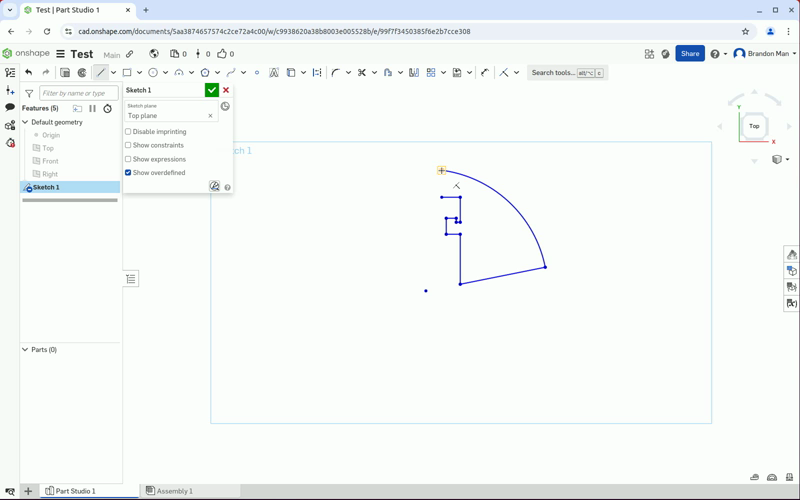
mouse_move(471, 170)
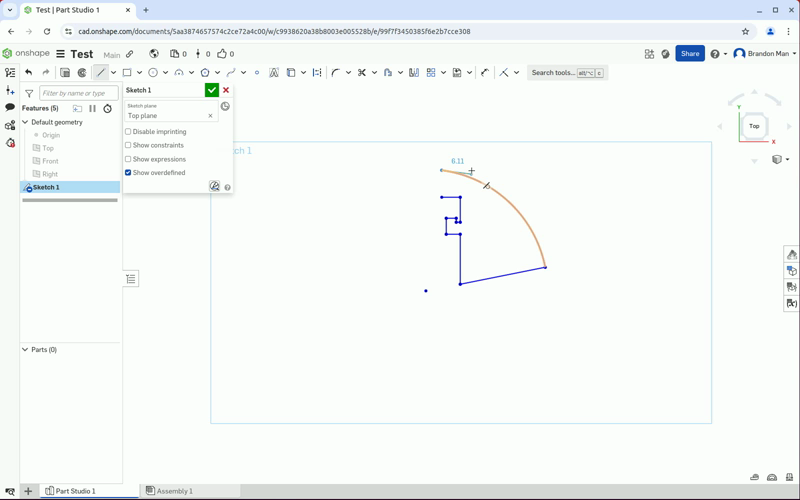
key_down(shift)
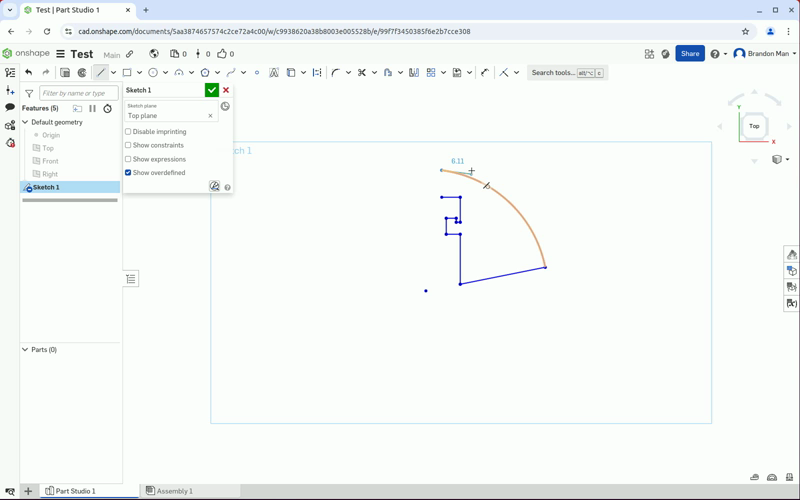
mouse_move(441, 197)
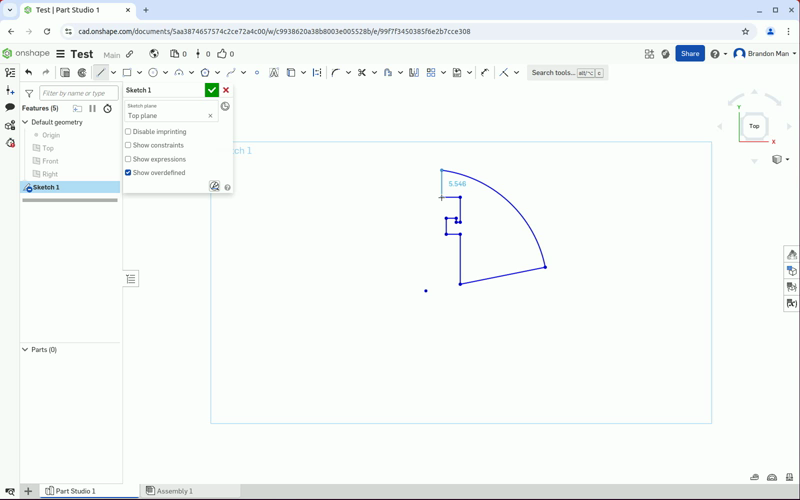
key_up(shift)
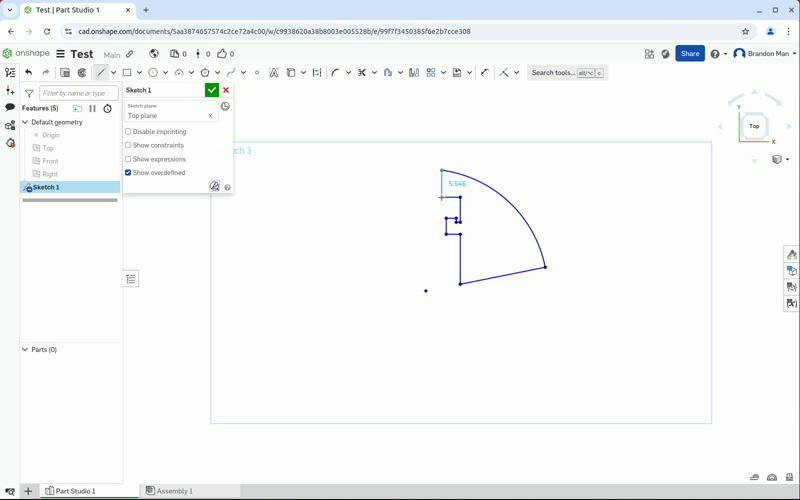
click(441, 197)
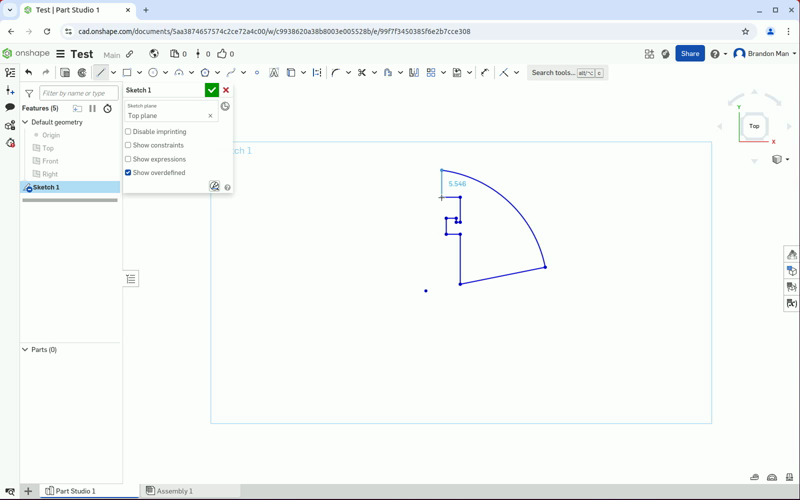
key(esc)
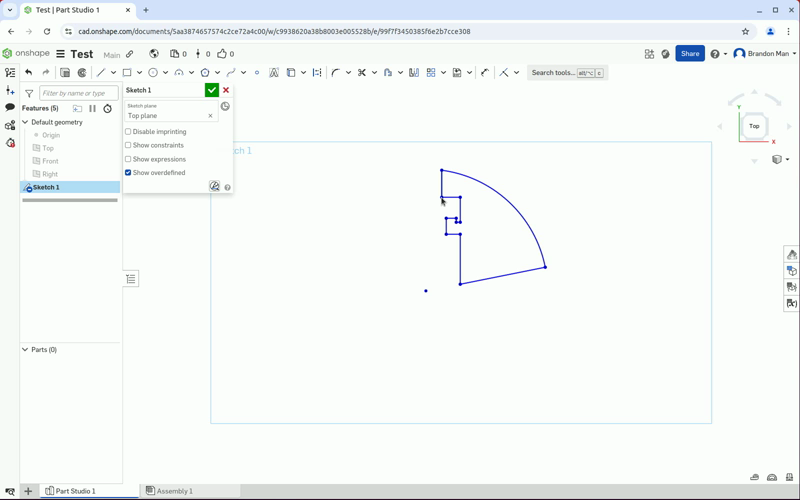
mouse_move(511, 260)
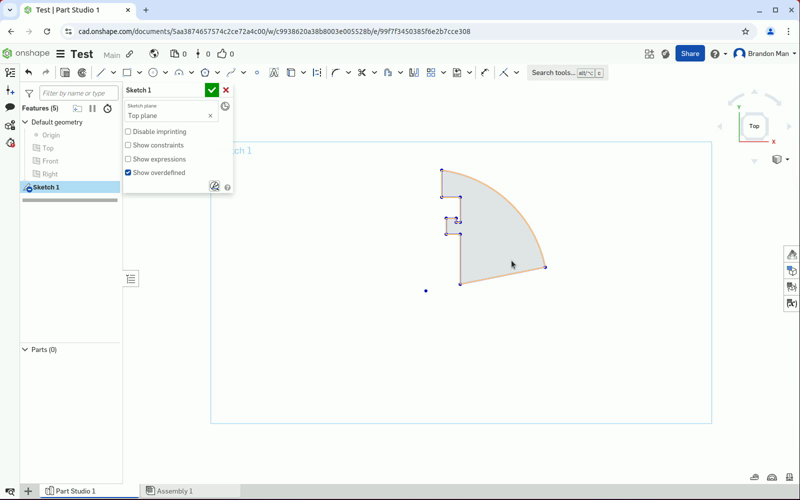
click(511, 260)
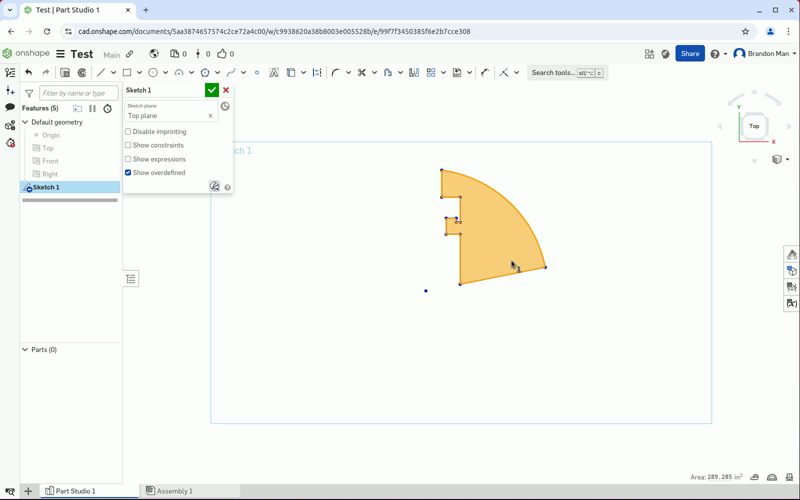
mouse_move(73, 352)
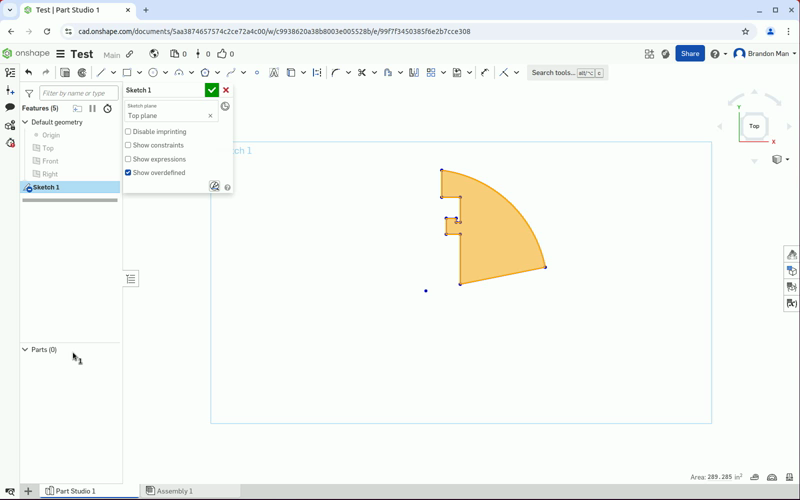
key(shift+y)
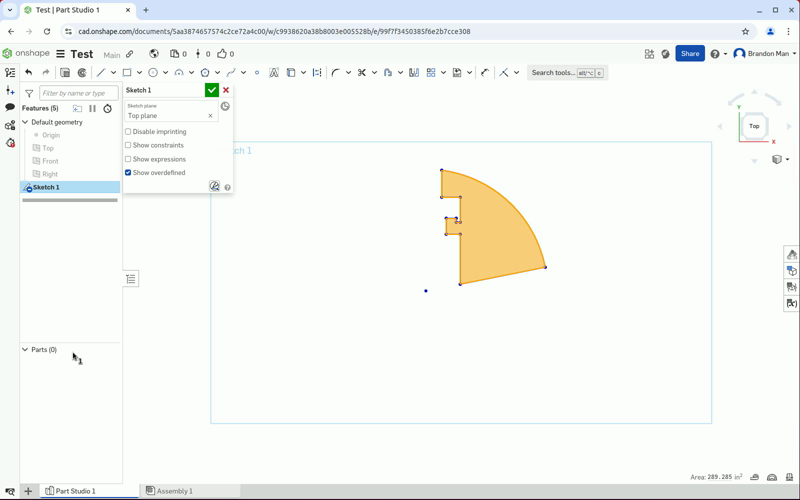
key(shift+e)
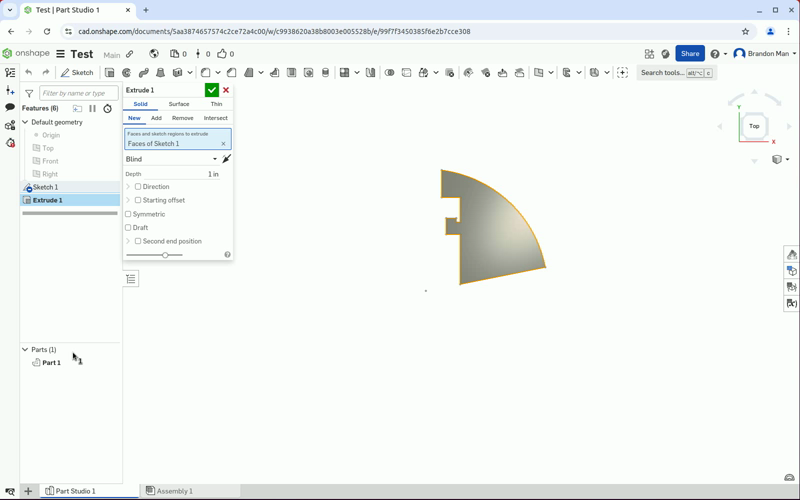
mouse_move(143, 106)
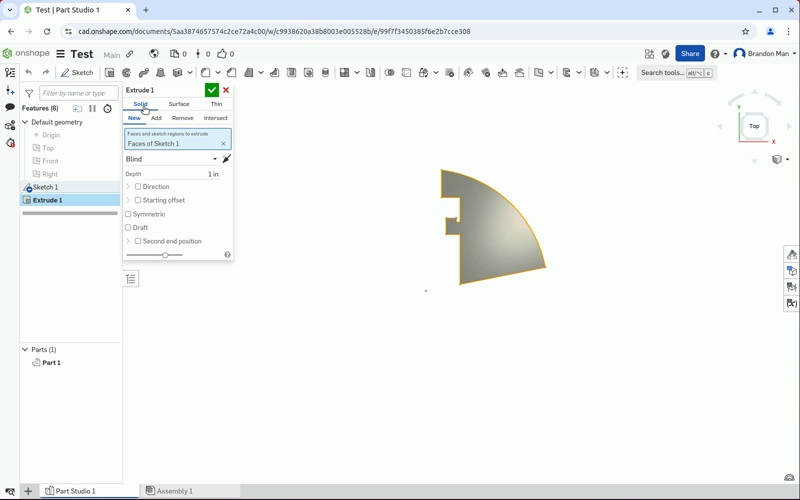
click(143, 106)
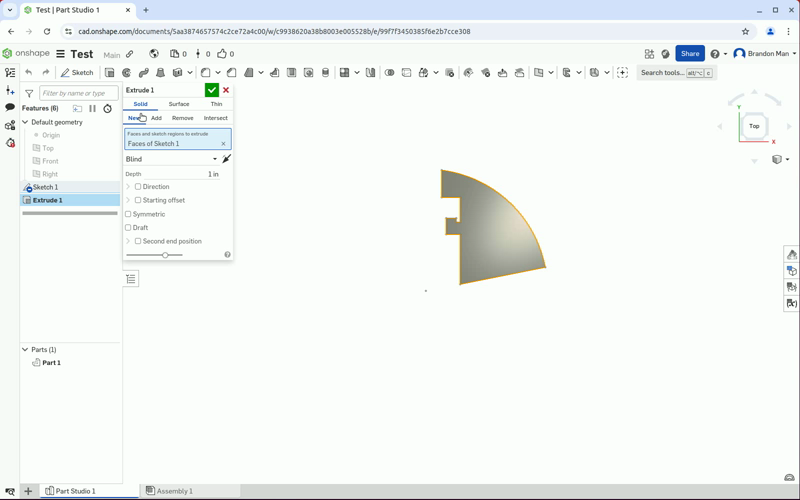
mouse_move(137, 120)
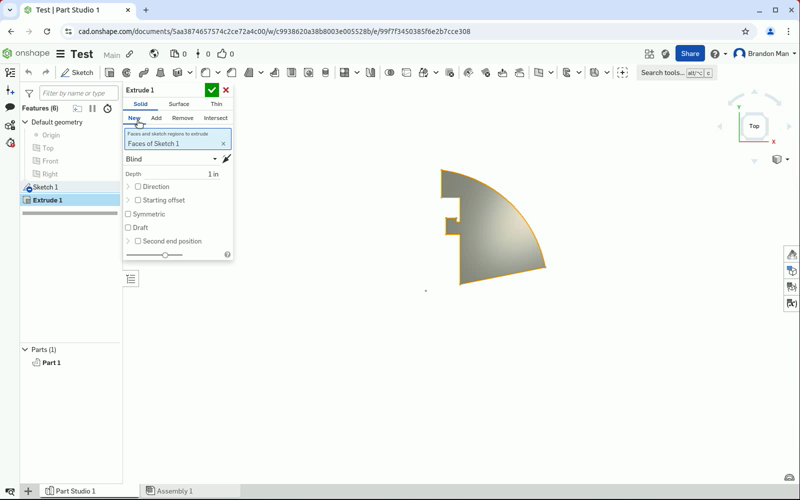
click(137, 120)
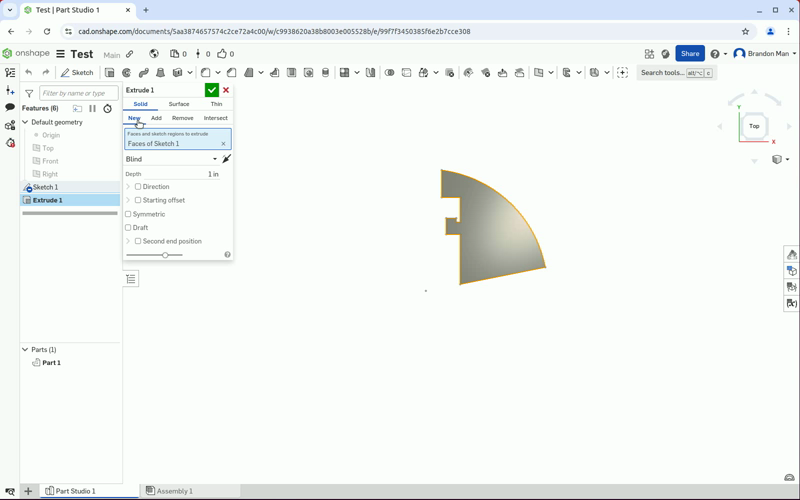
key(tab, 4)
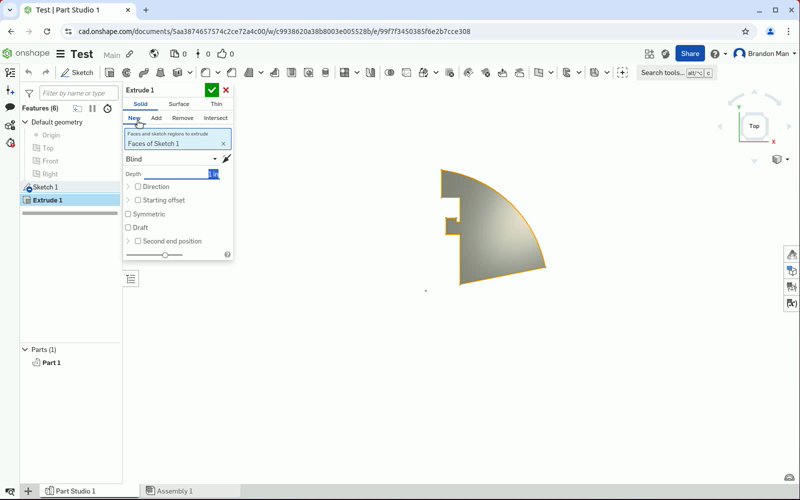
text(0.722)
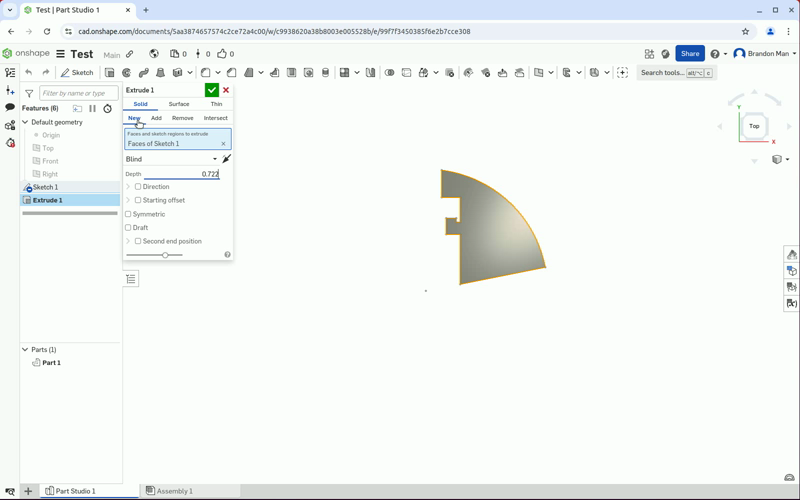
key(enter)
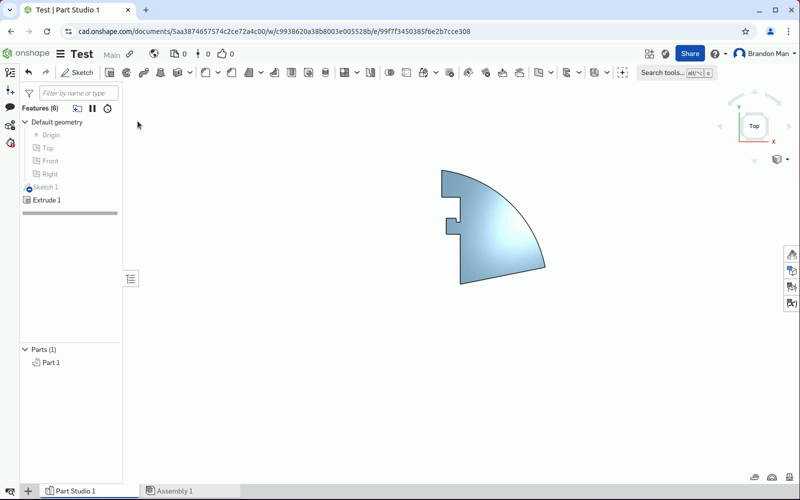
key(shift+h)
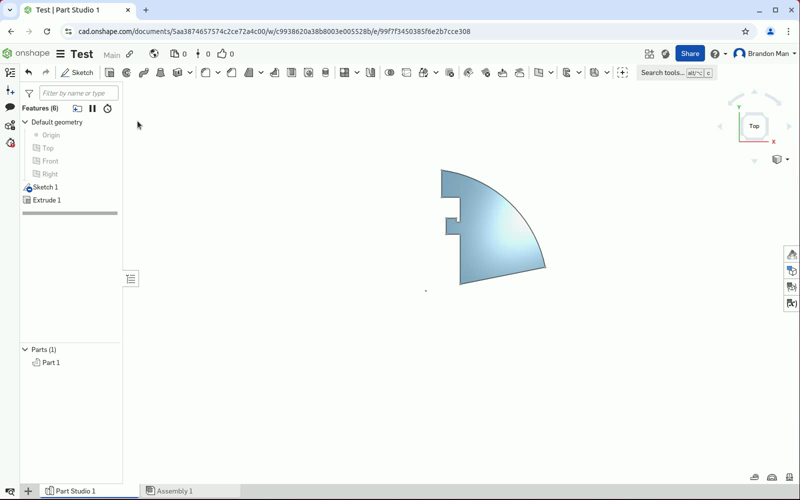
key(shift+h)
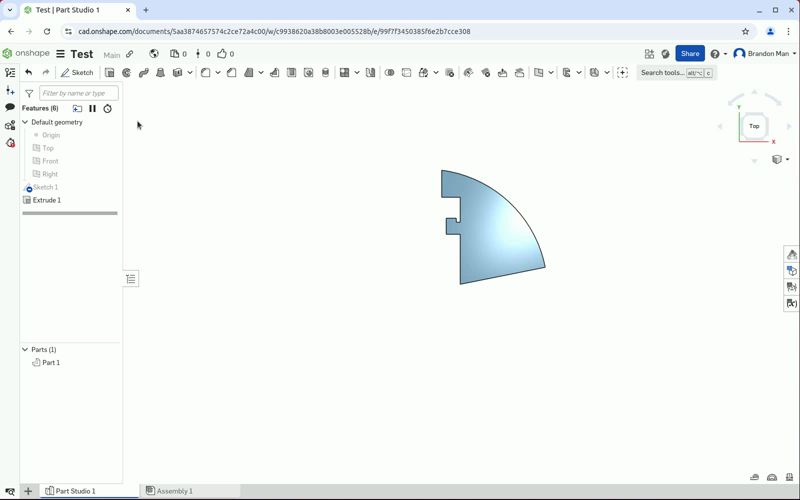
mouse_move(73, 189)
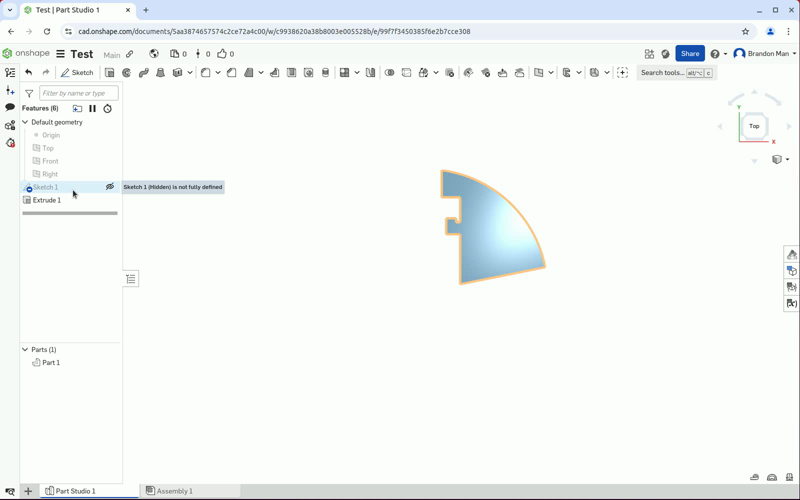
click(73, 189)
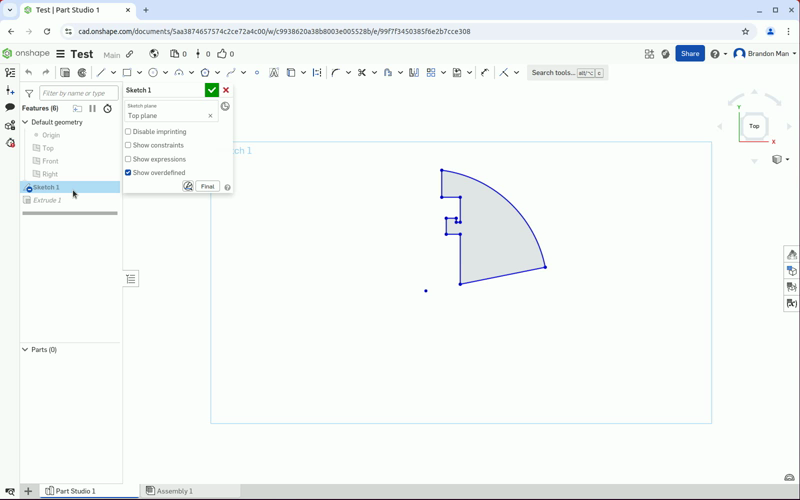
mouse_move(229, 92)
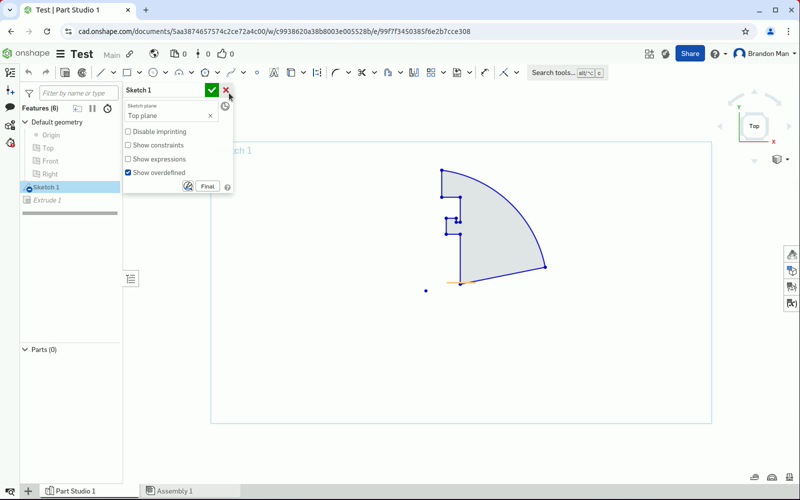
click(229, 92)
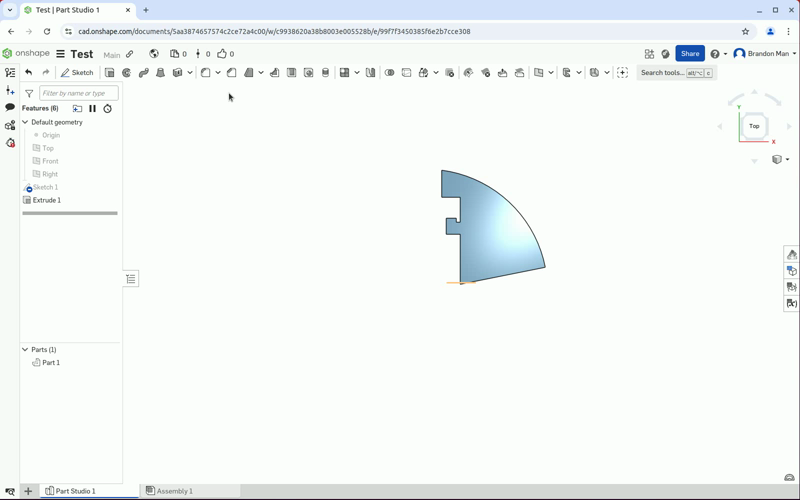
mouse_move(541, 75)
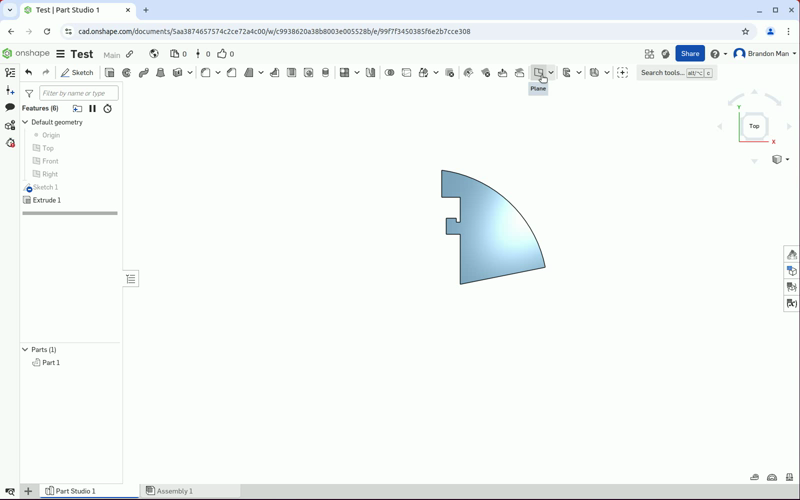
click(541, 75)
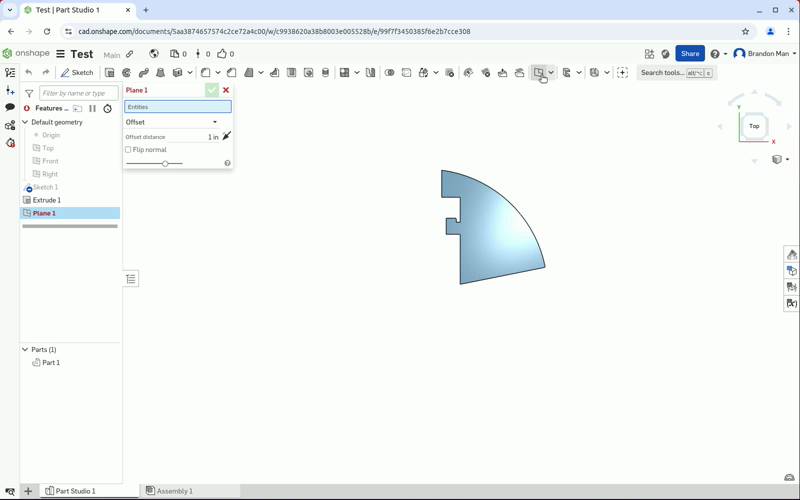
mouse_move(73, 150)
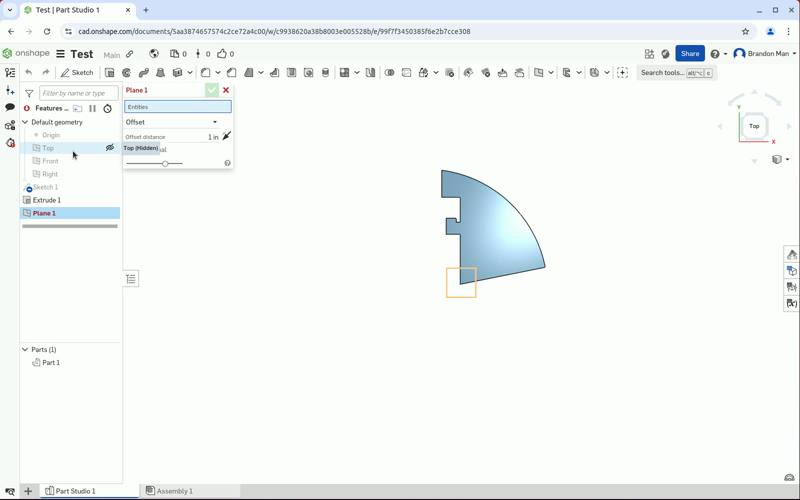
click(73, 150)
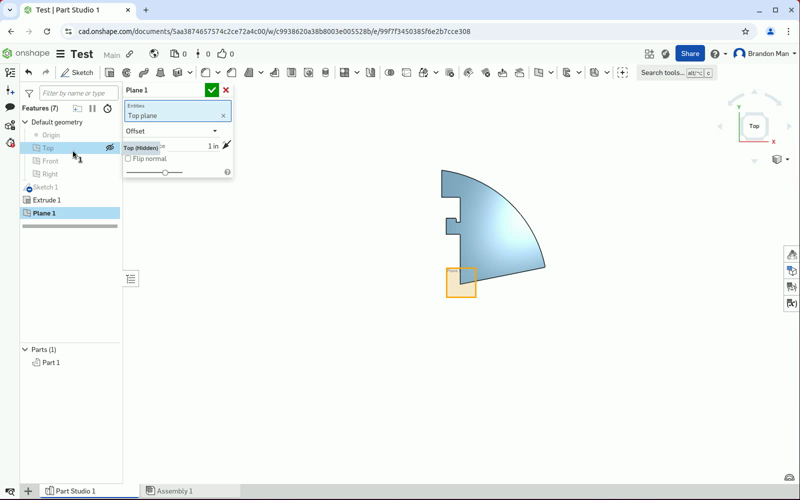
key(tab, 2)
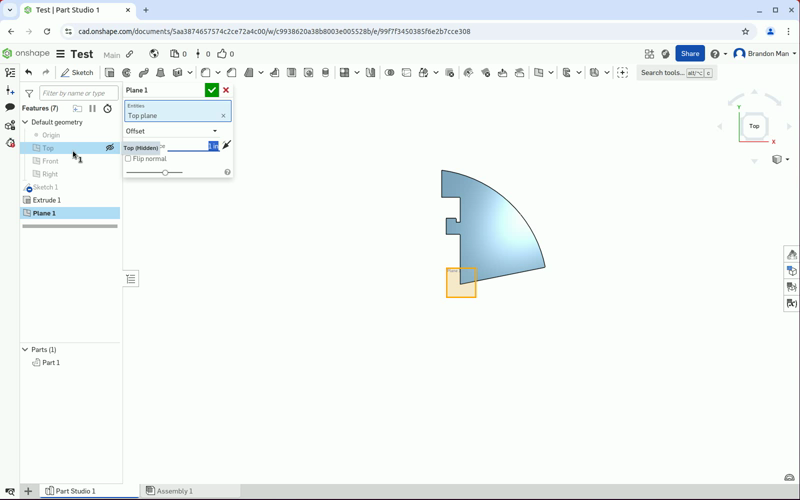
text(0.709)
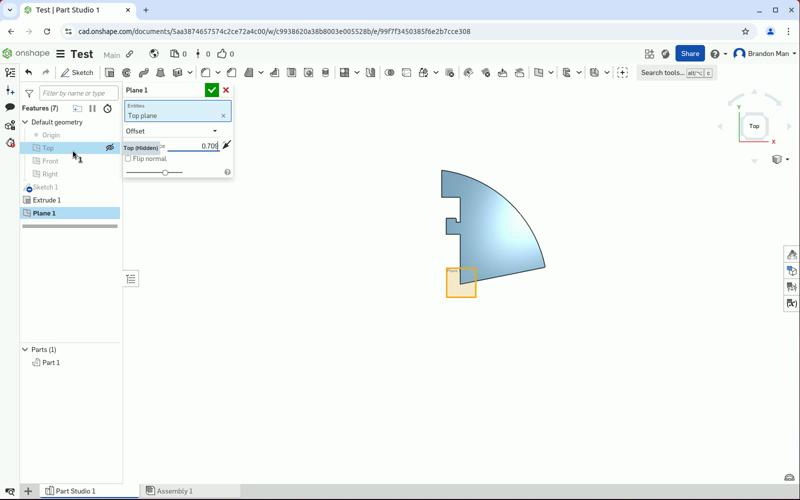
key(enter, 2)
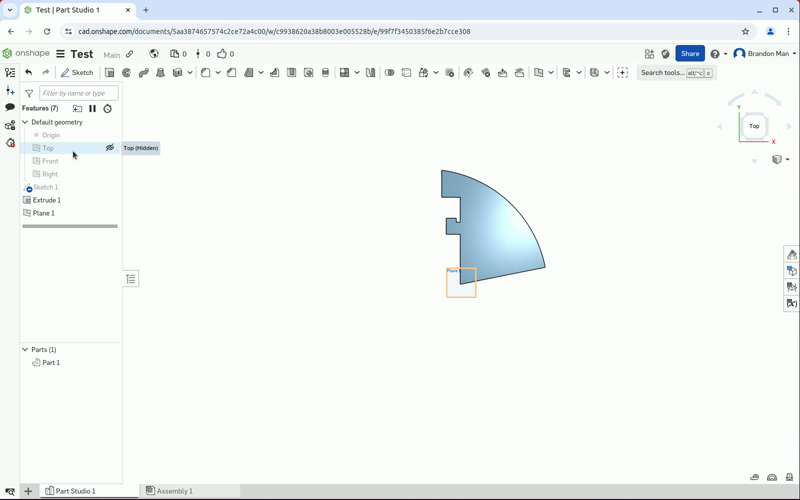
key(shift+s)
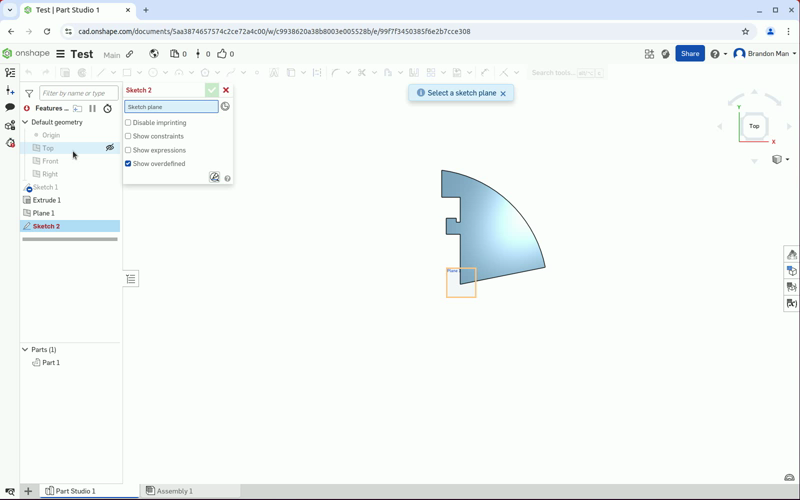
mouse_move(73, 215)
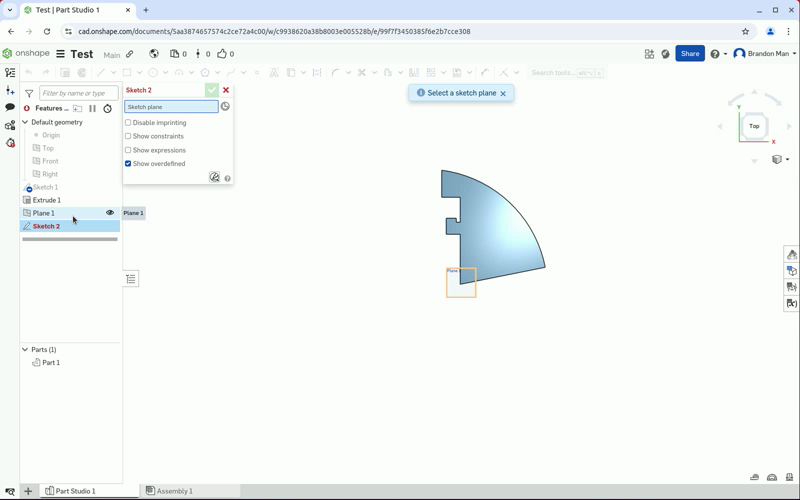
click(73, 215)
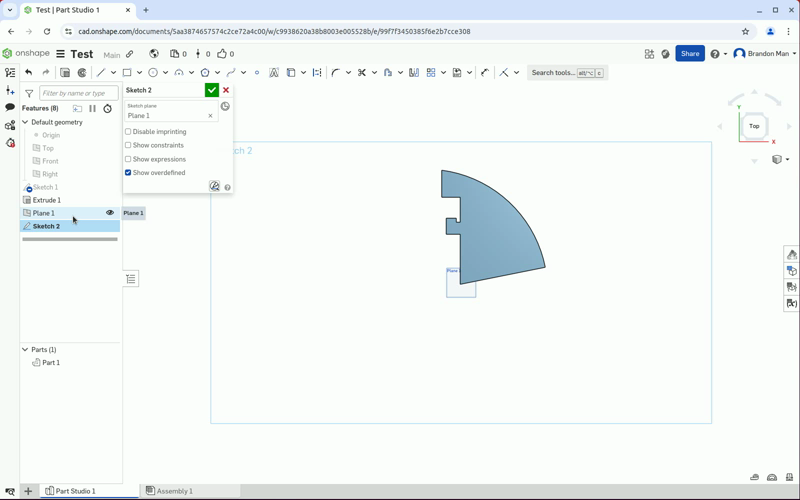
mouse_move(73, 352)
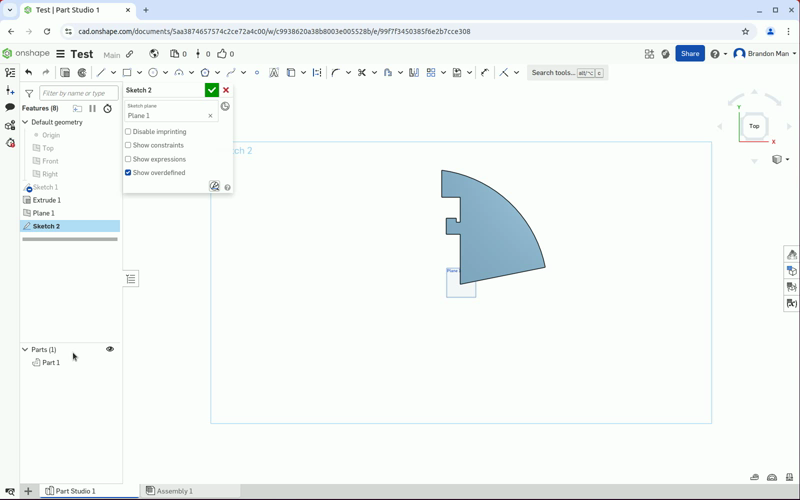
key(y)
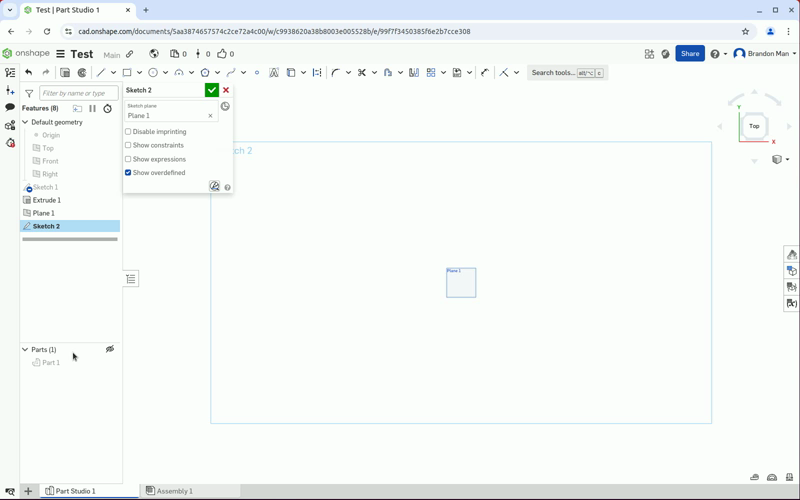
key(l)
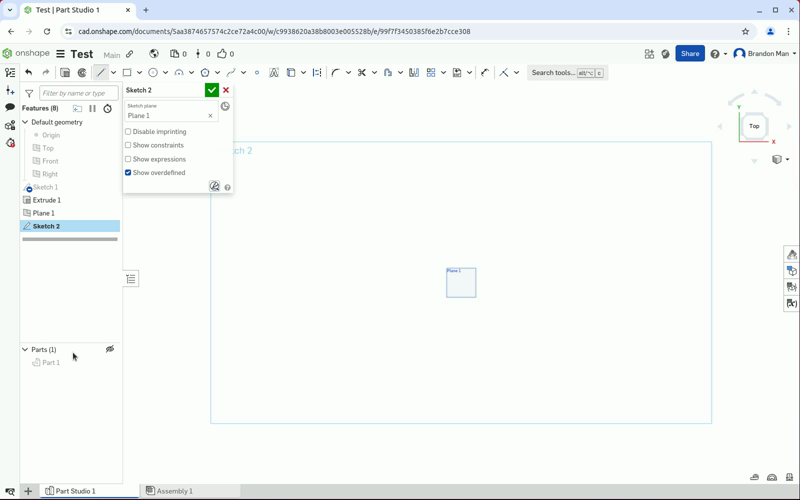
key_down(shift)
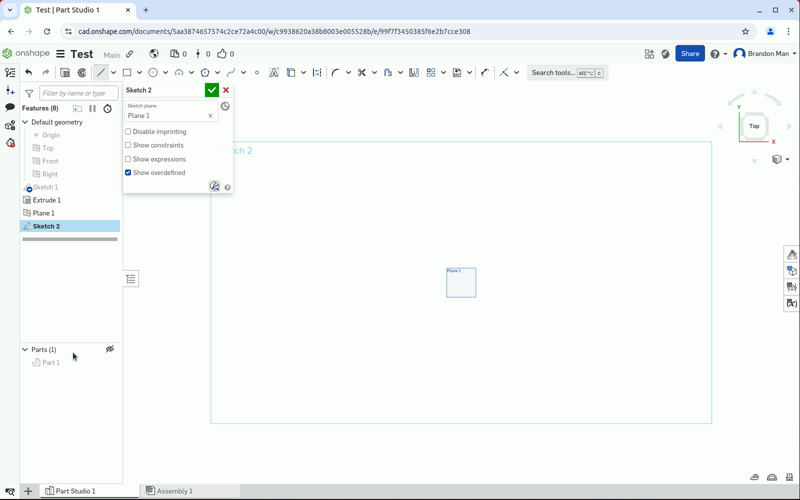
mouse_move(460, 282)
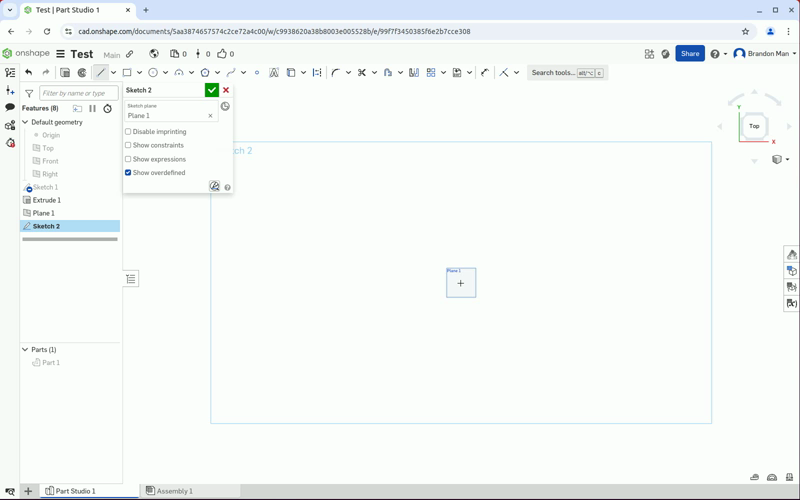
click(460, 282)
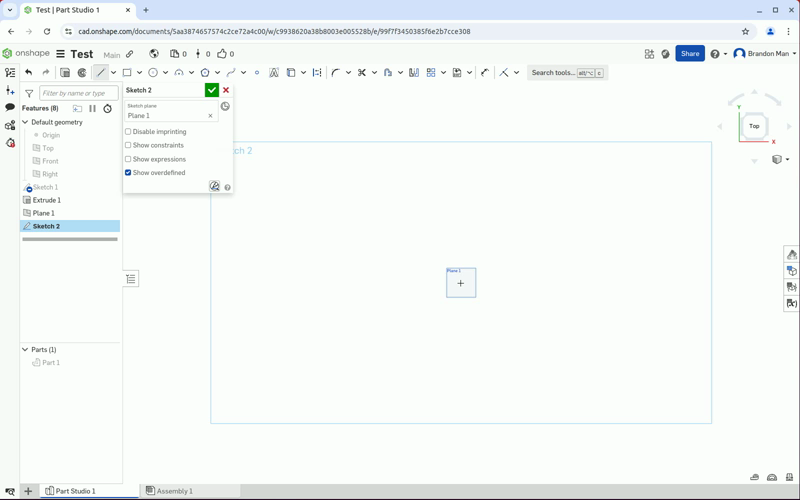
key_up(shift)
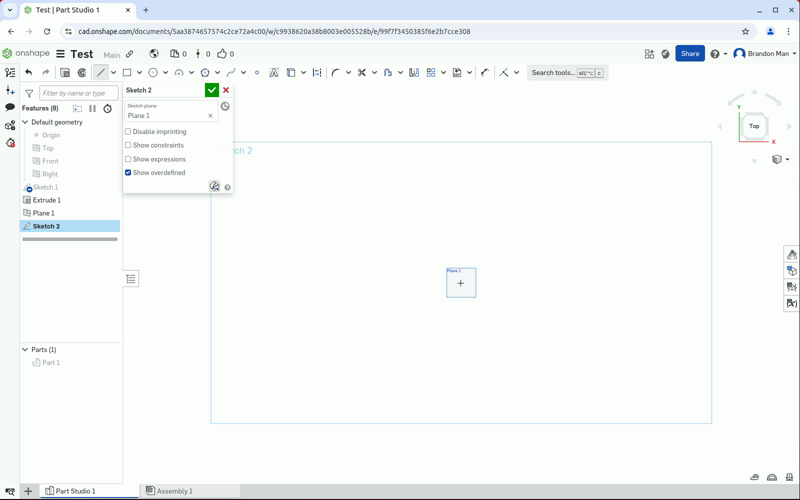
key_down(shift)
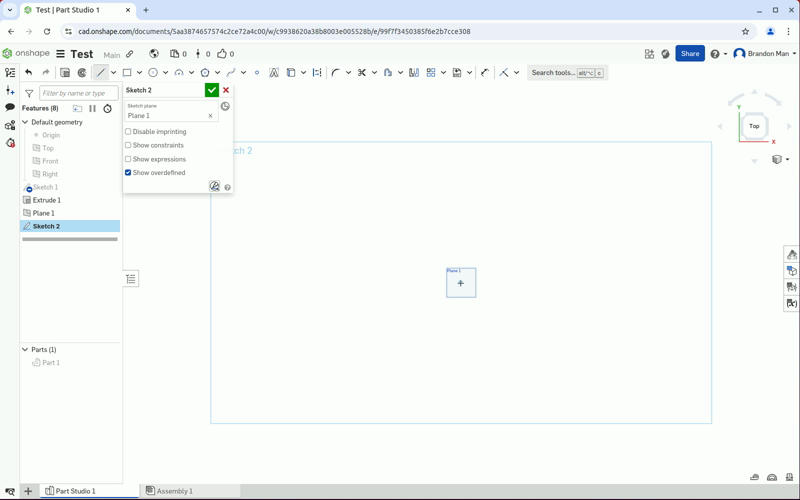
mouse_move(545, 267)
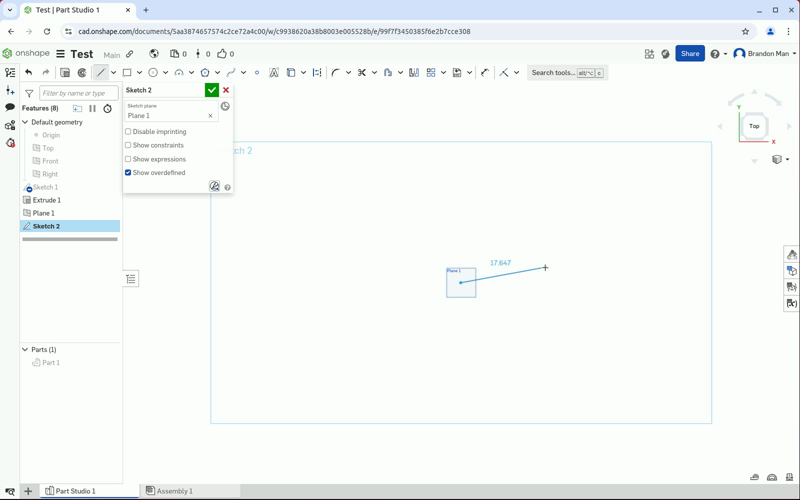
click(545, 267)
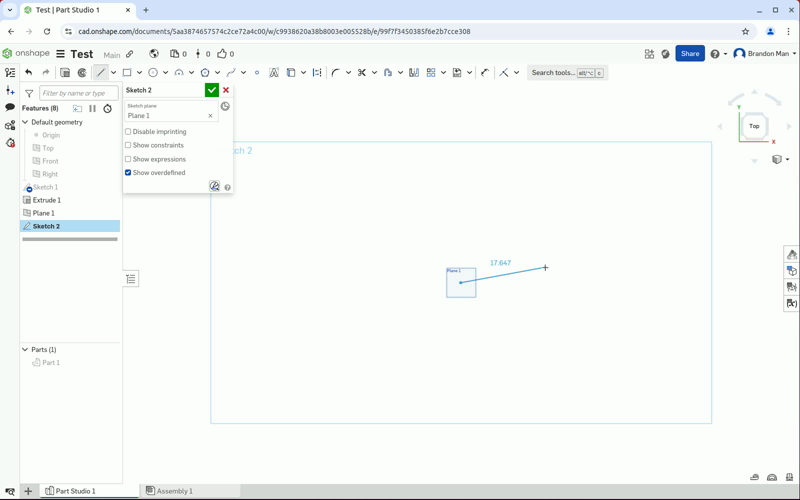
key_up(shift)
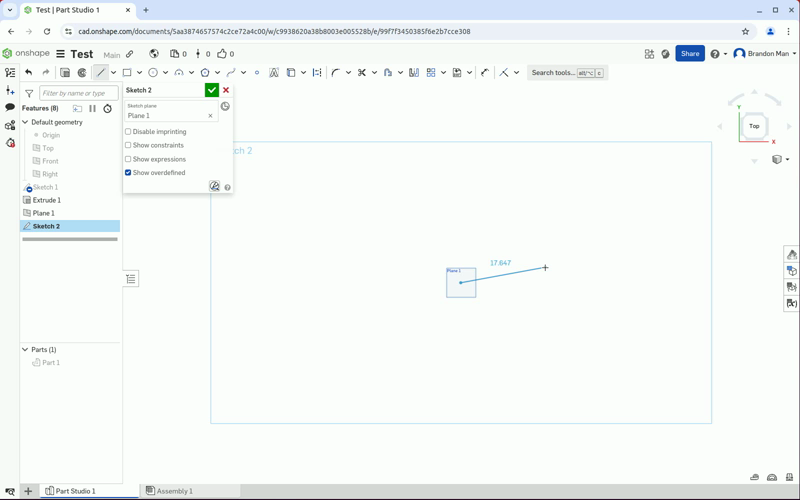
key_down(shift)
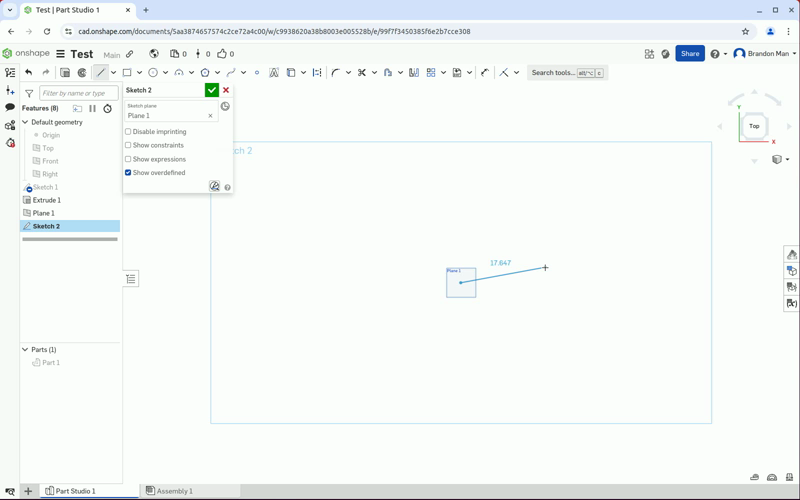
mouse_move(575, 267)
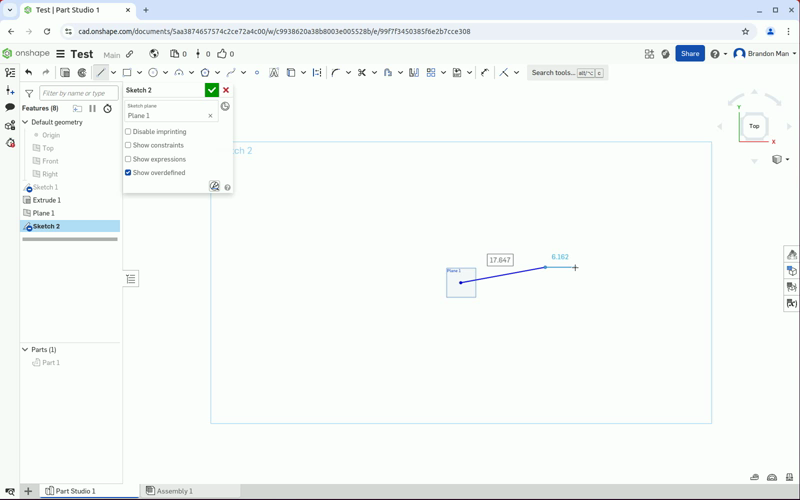
mouse_move(539, 256)
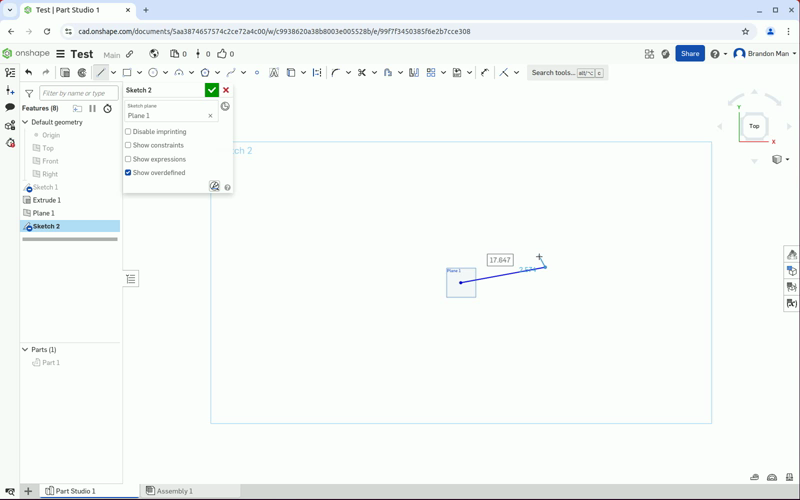
click(539, 256)
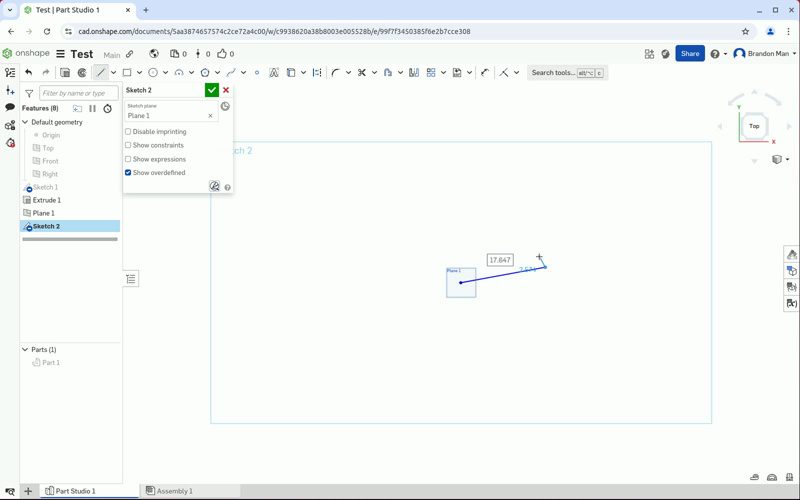
key_up(shift)
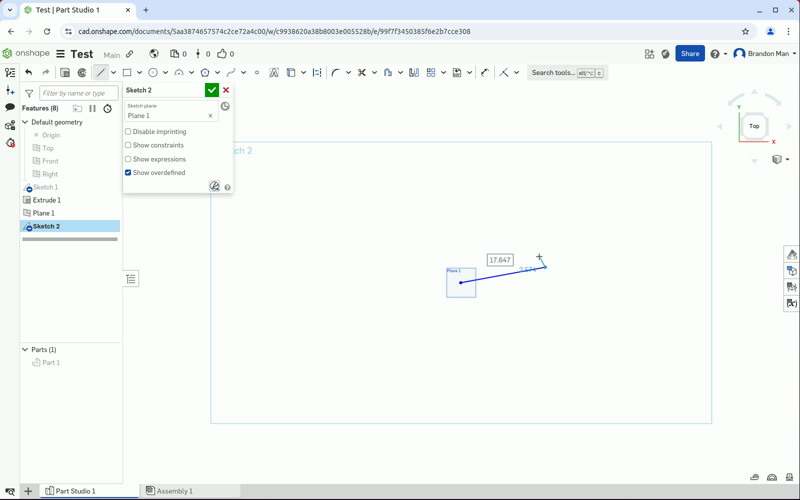
key_down(shift)
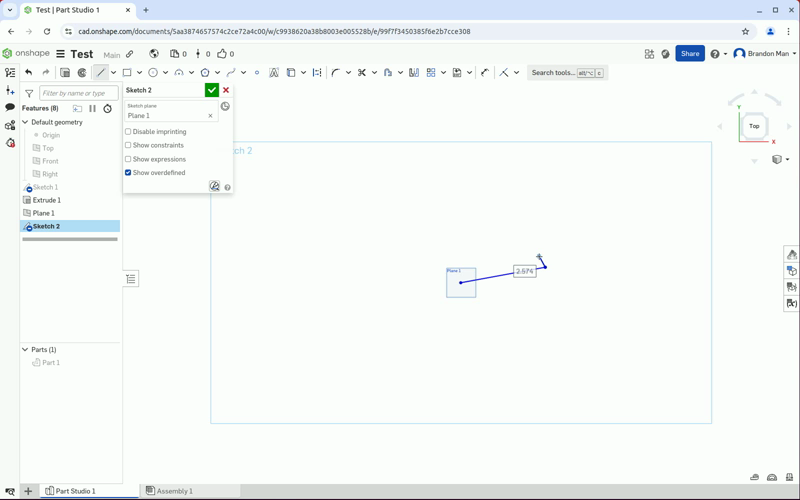
mouse_move(466, 270)
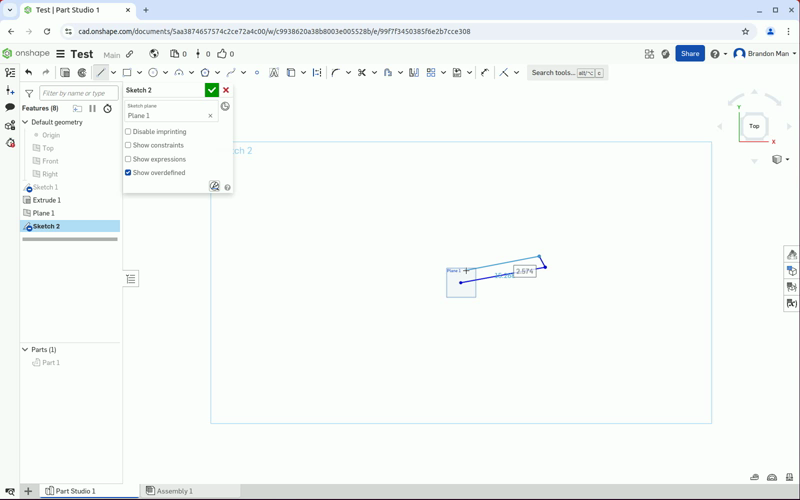
click(466, 270)
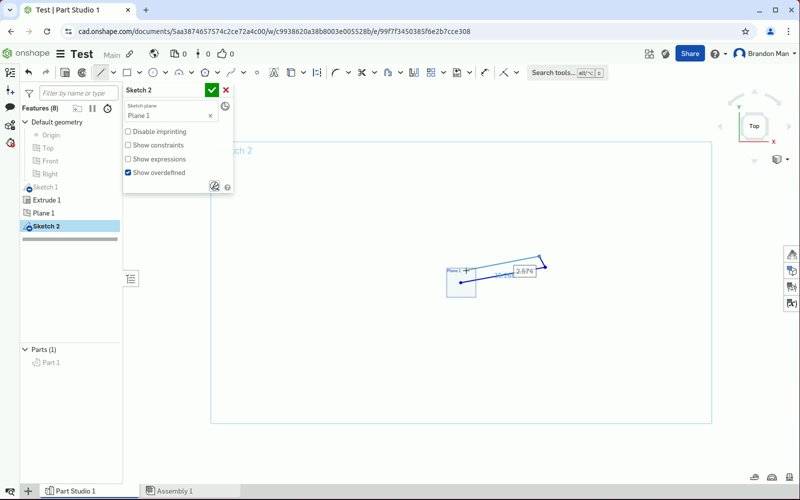
key_up(shift)
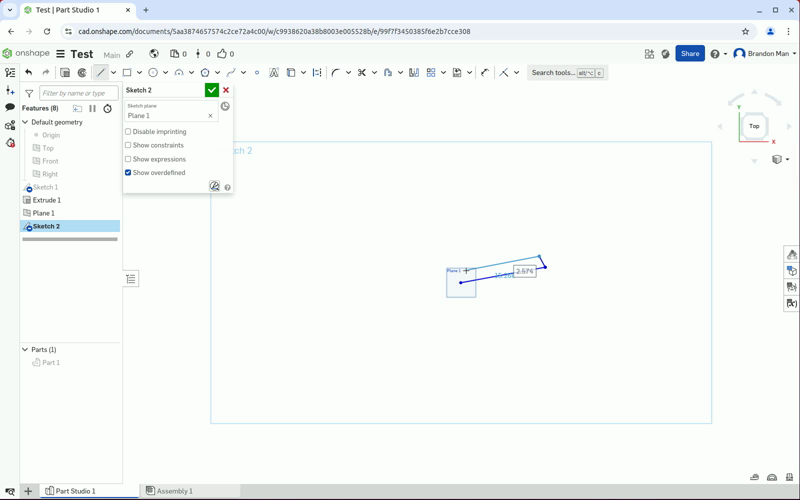
mouse_move(496, 270)
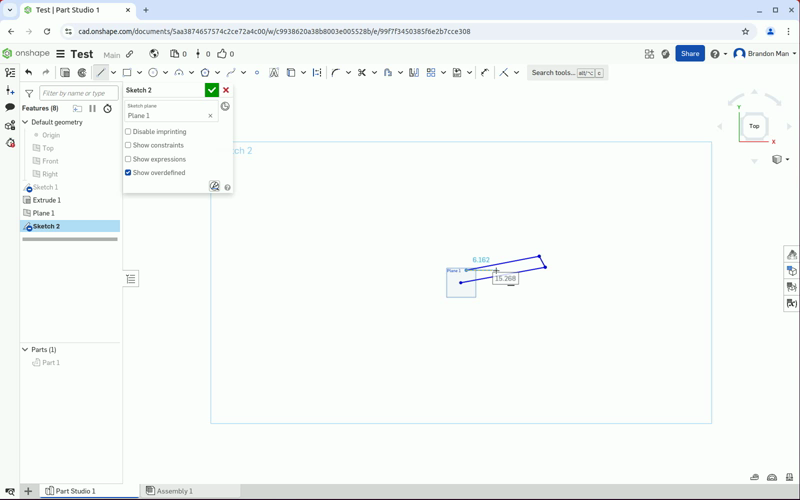
key_down(shift)
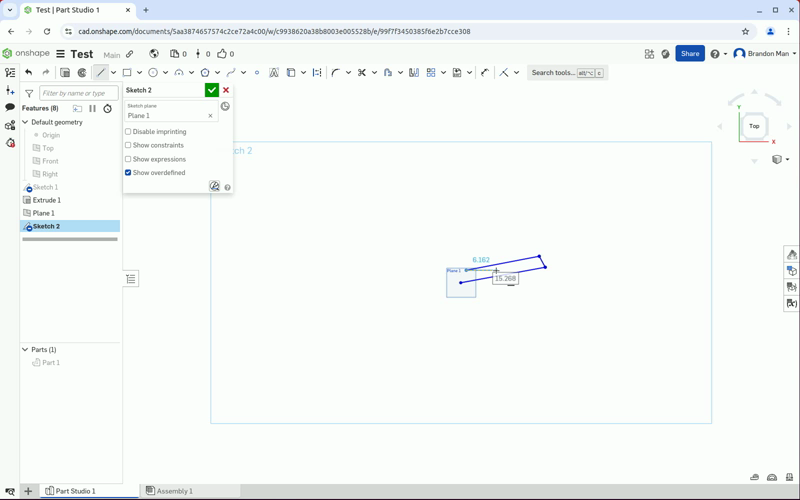
mouse_move(460, 282)
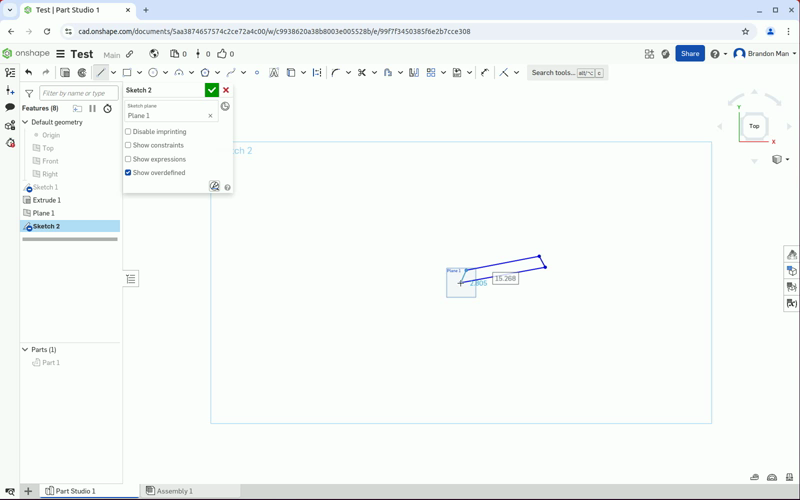
key_up(shift)
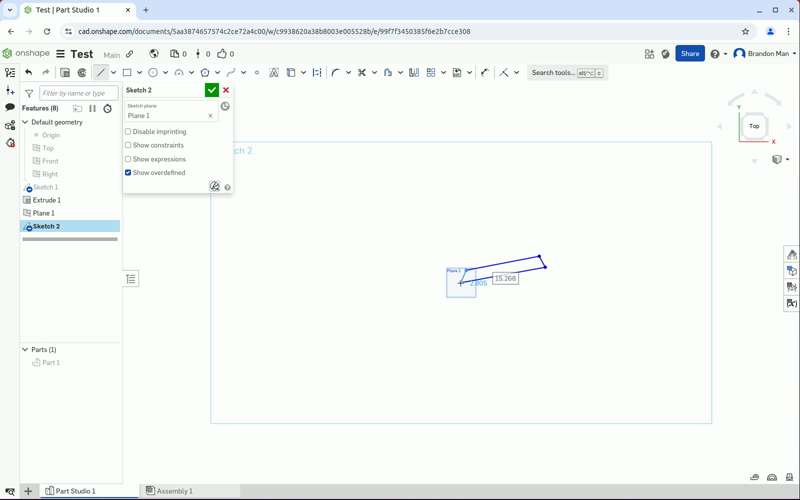
click(460, 282)
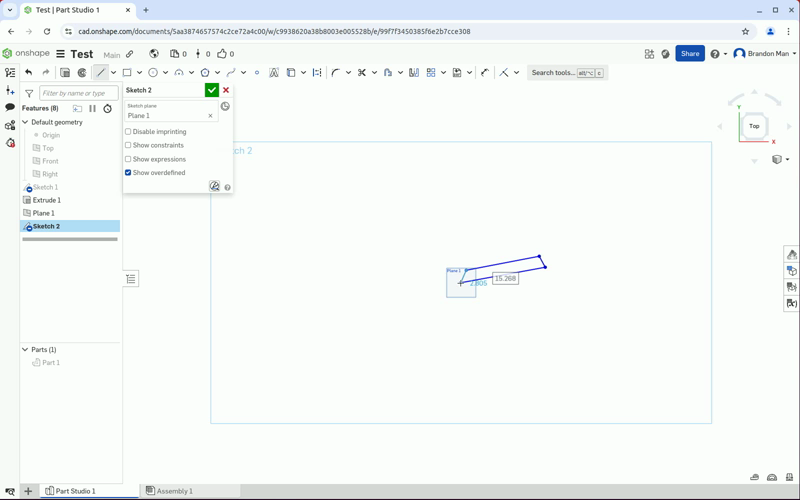
key(esc)
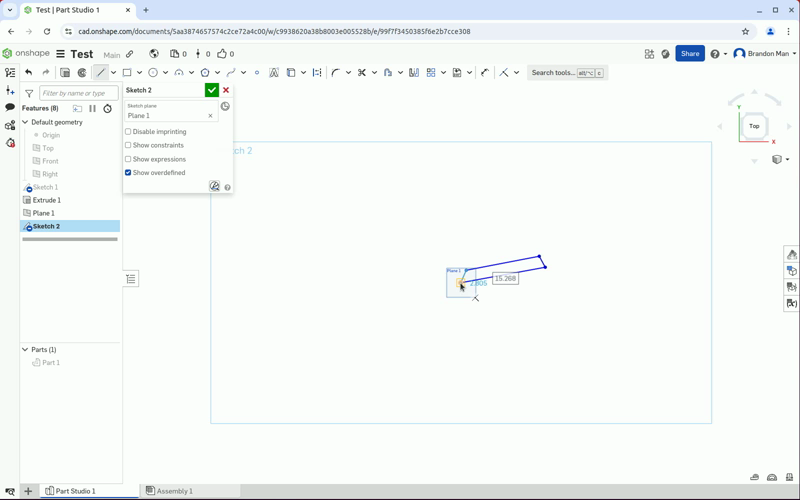
mouse_move(520, 262)
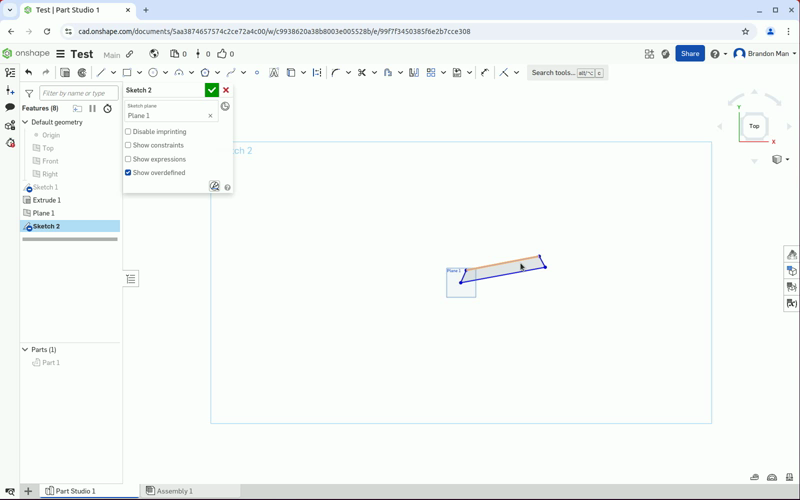
scroll(6)
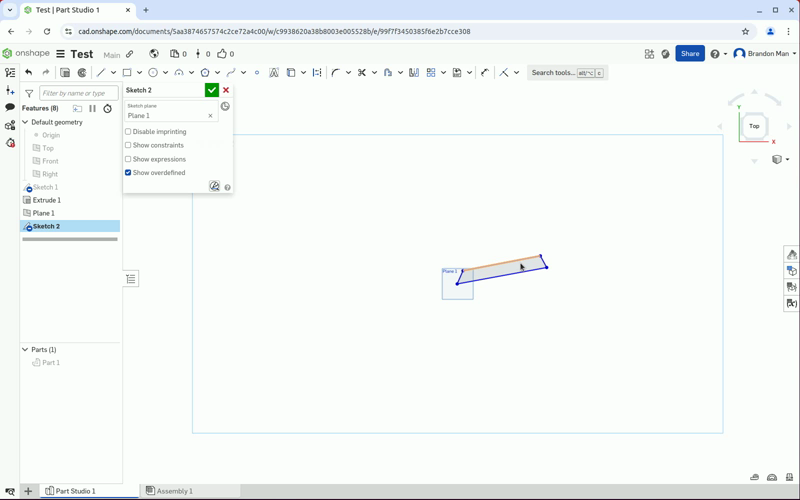
scroll(6)
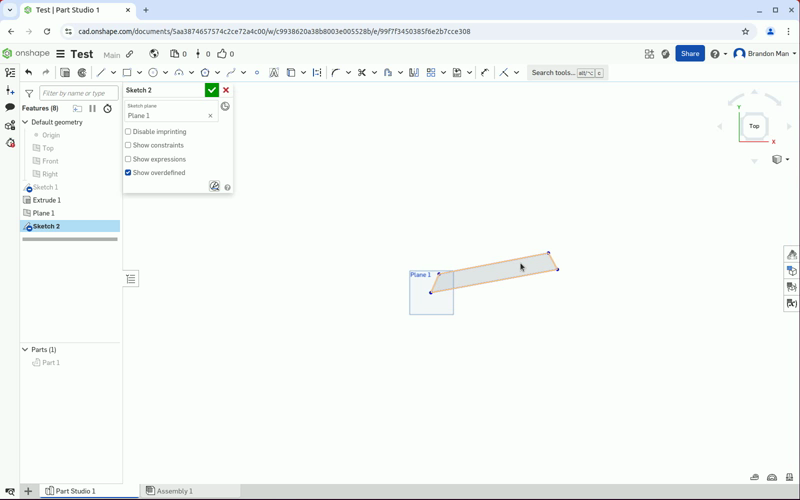
scroll(6)
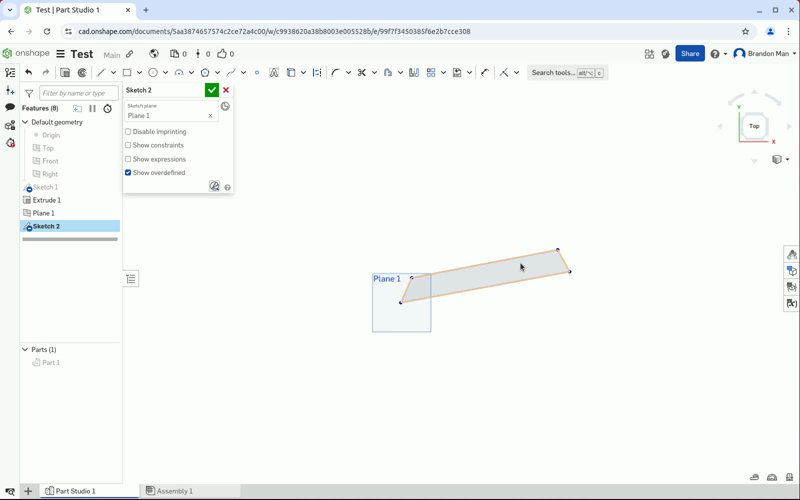
scroll(6)
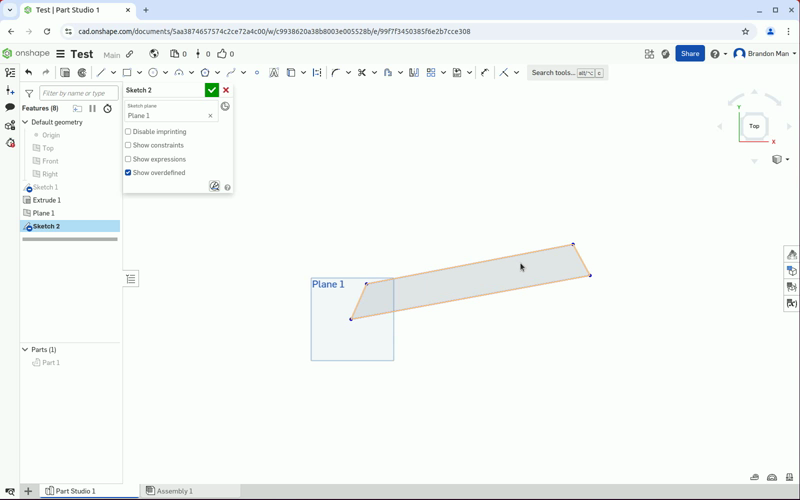
scroll(6)
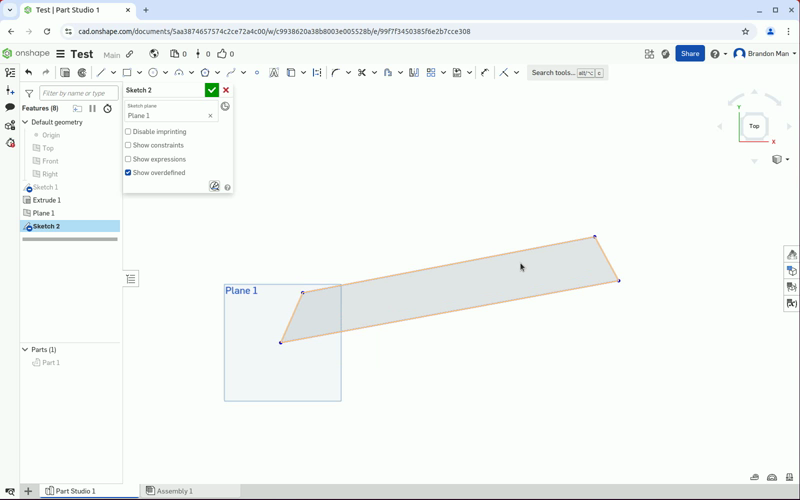
scroll(6)
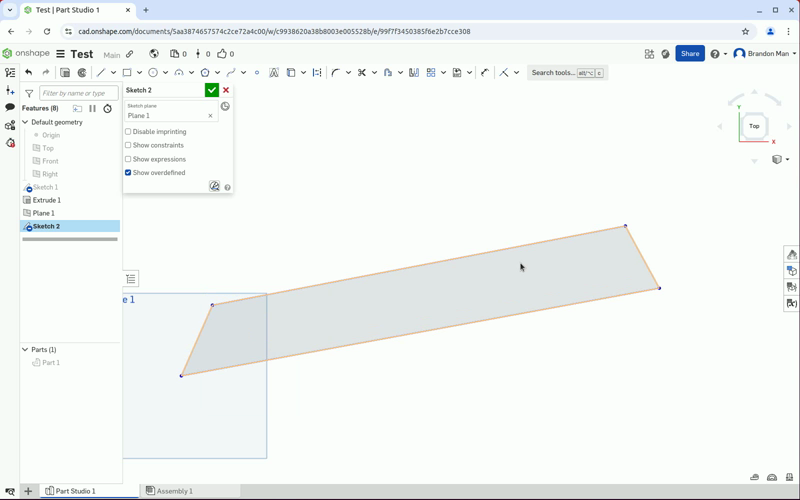
scroll(6)
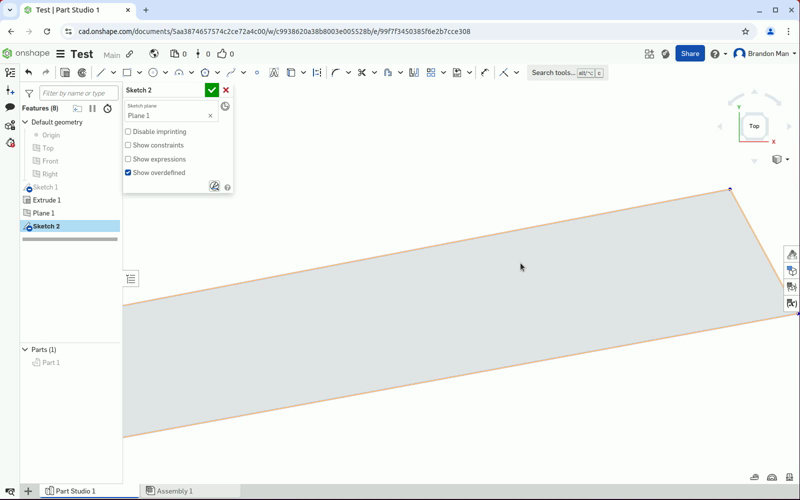
click(520, 262)
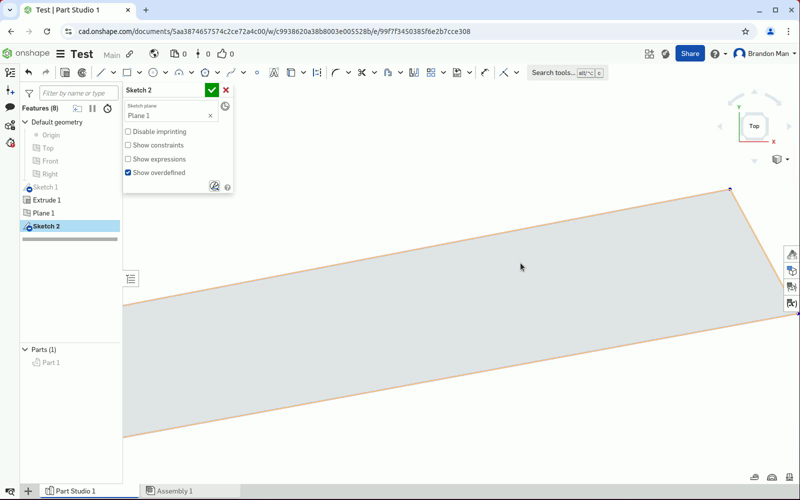
scroll(-6)
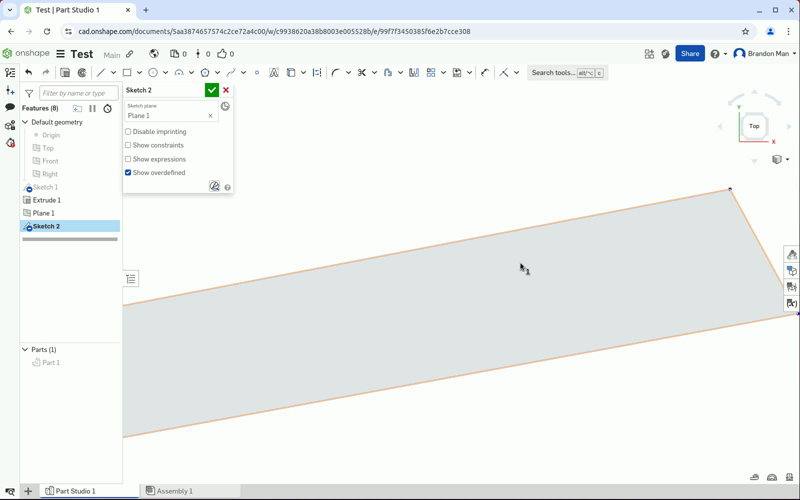
scroll(-6)
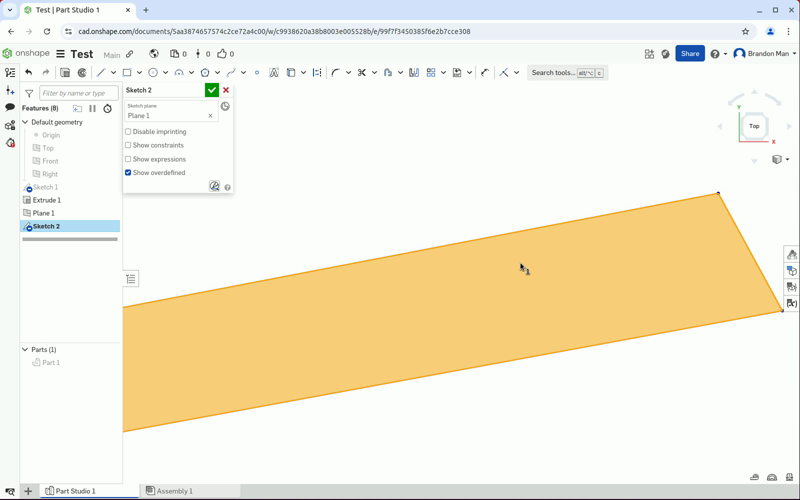
scroll(-6)
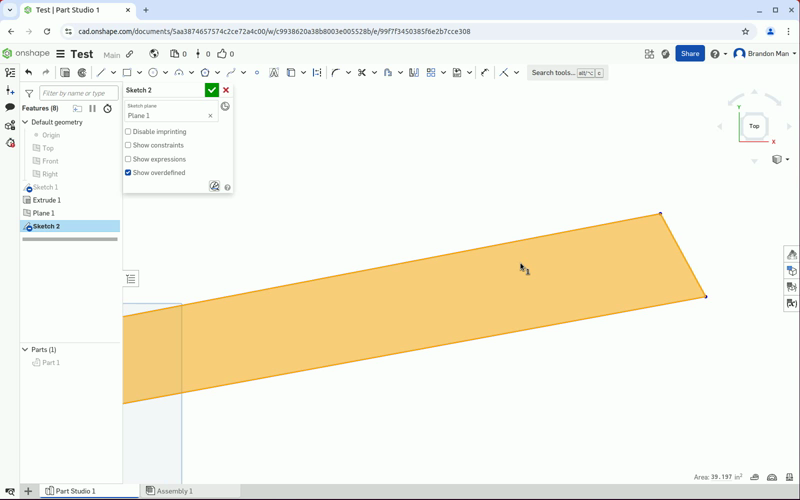
scroll(-6)
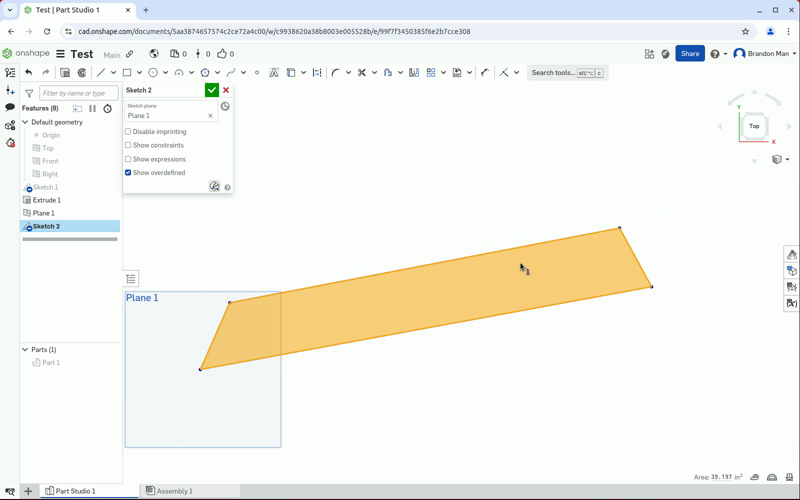
scroll(-6)
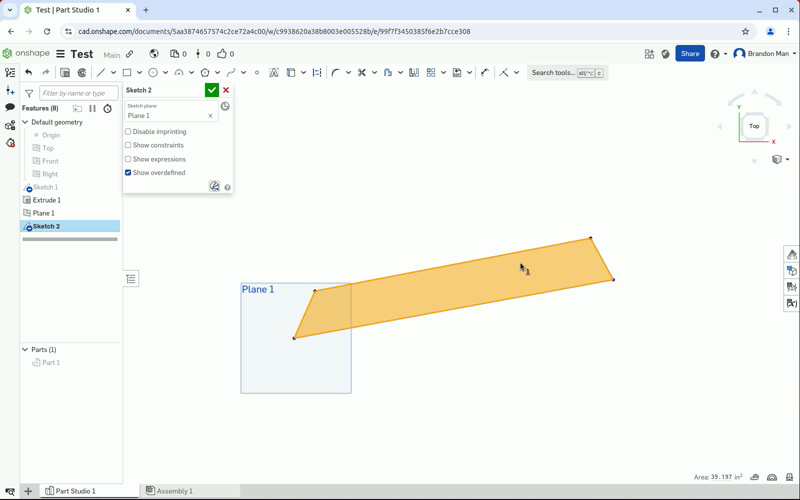
scroll(-6)
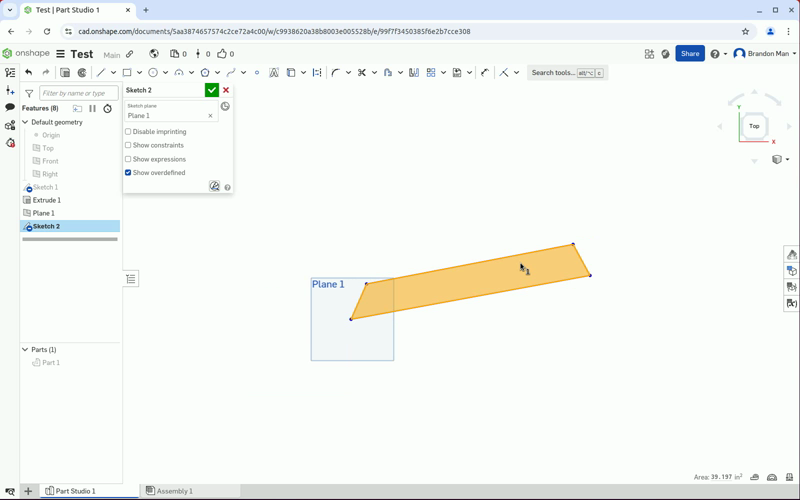
scroll(-6)
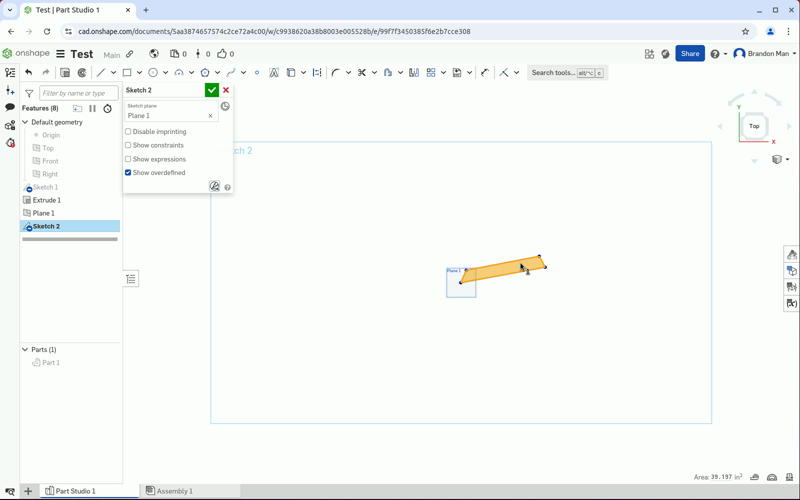
mouse_move(73, 352)
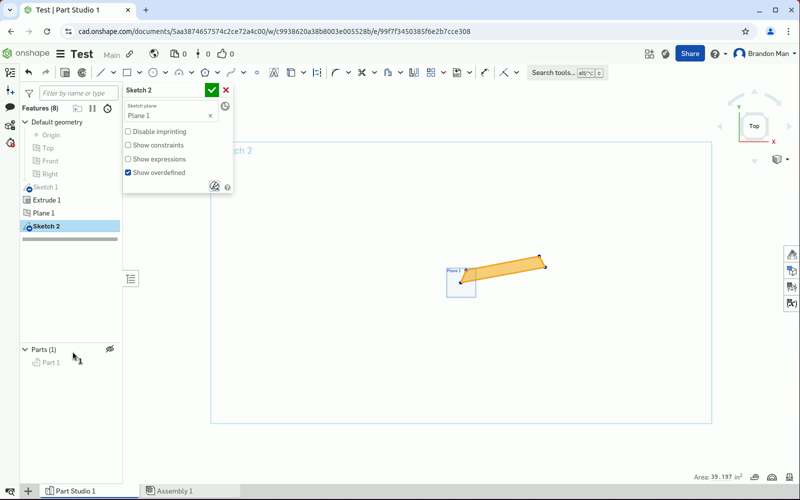
key(shift+y)
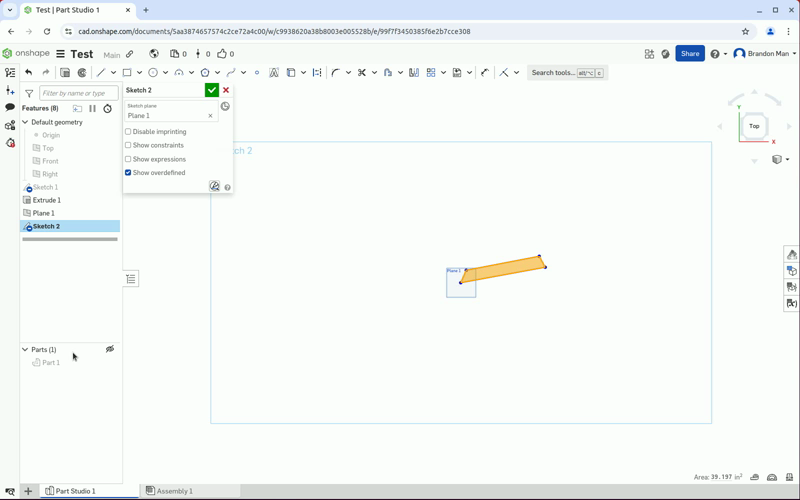
key(shift+e)
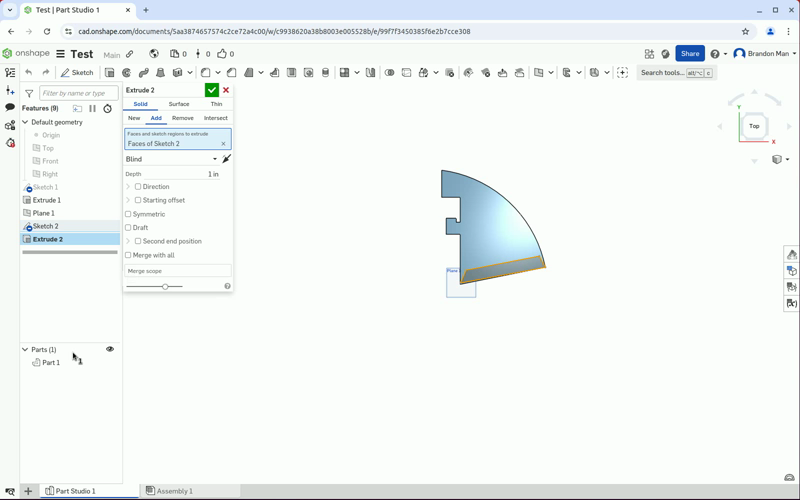
mouse_move(143, 106)
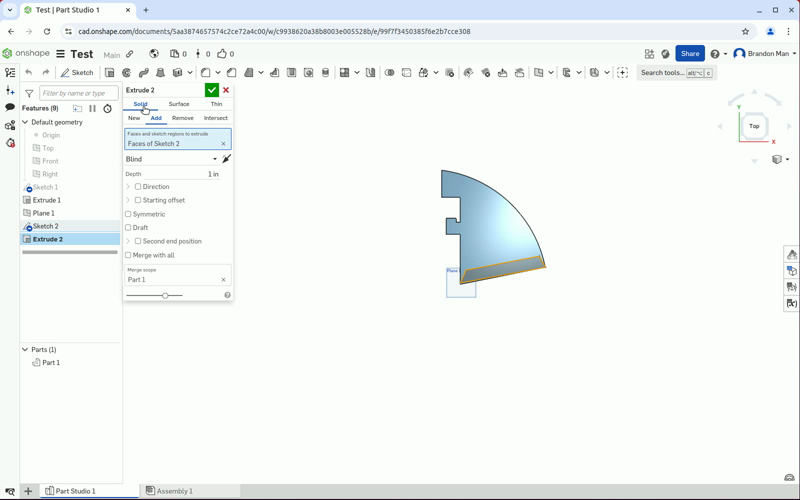
click(143, 106)
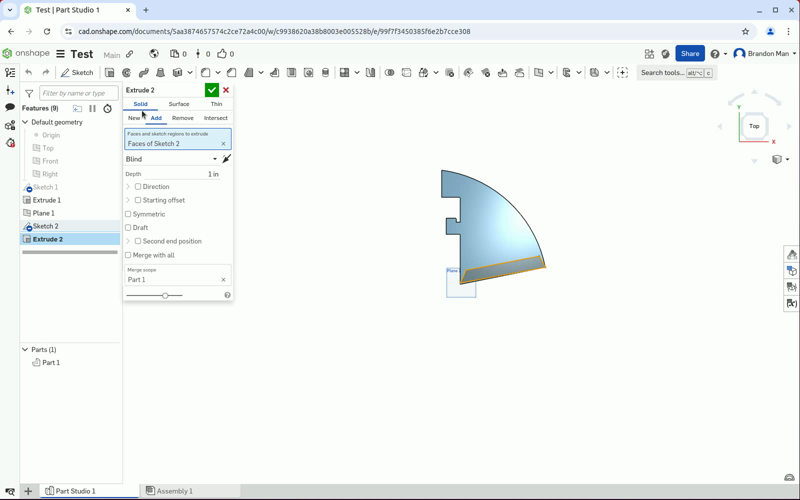
mouse_move(137, 120)
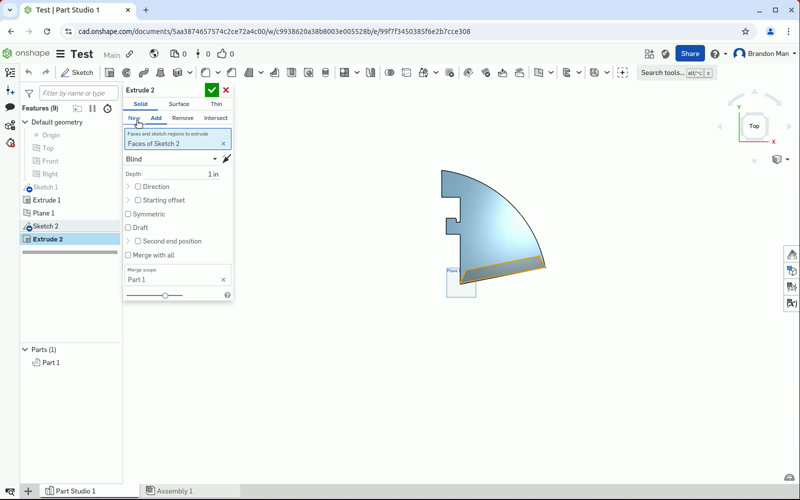
click(137, 120)
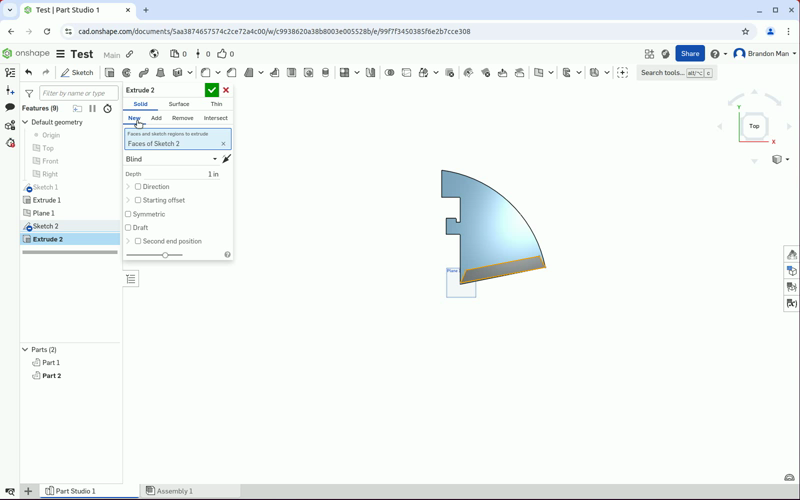
key(tab, 4)
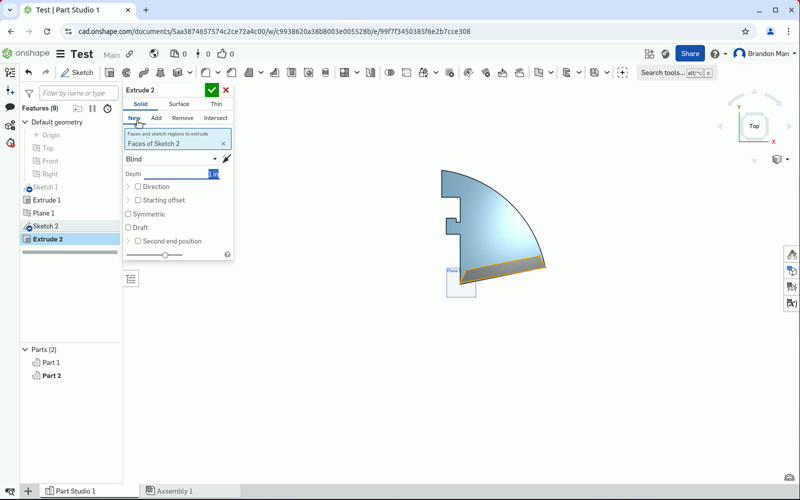
text(3.851)
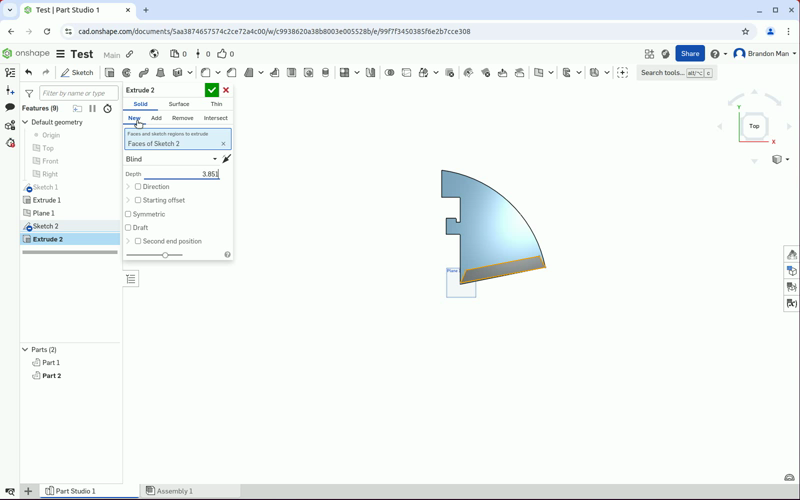
key(enter)
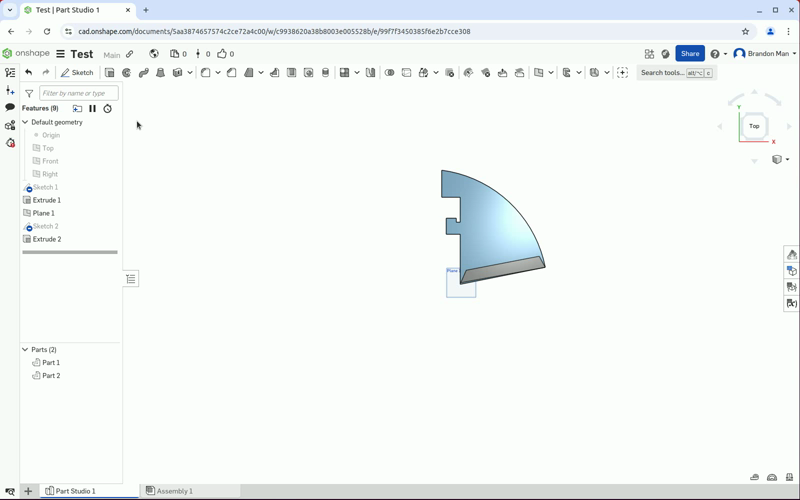
key(shift+h)
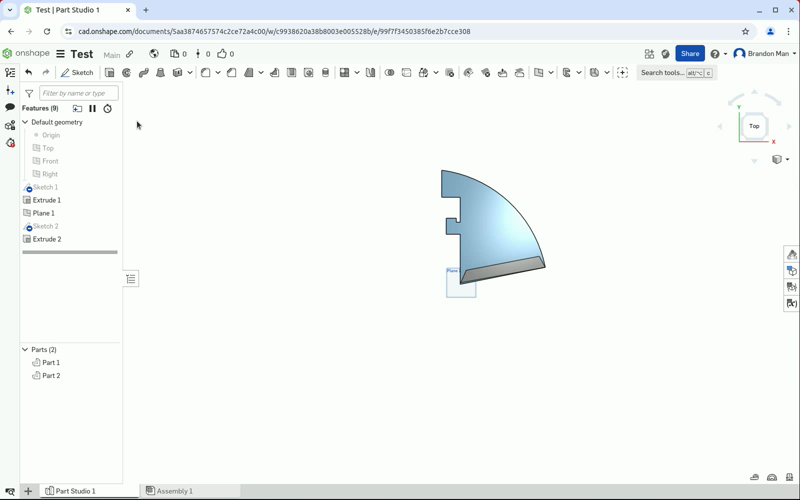
key(shift+h)
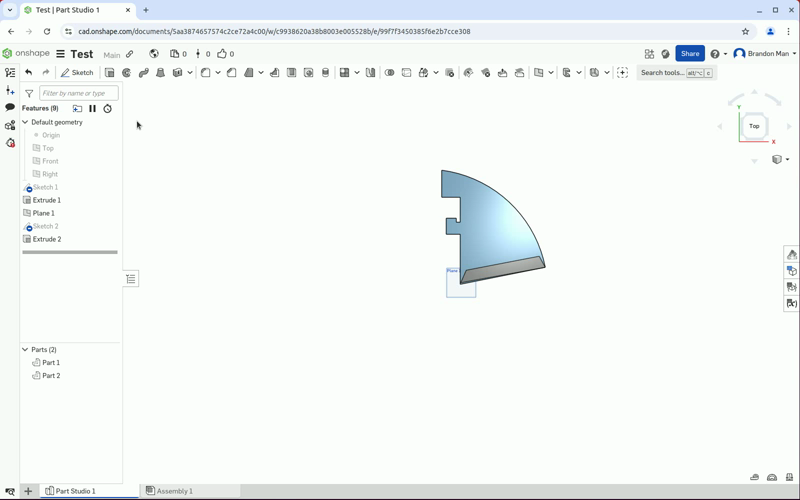
mouse_move(73, 189)
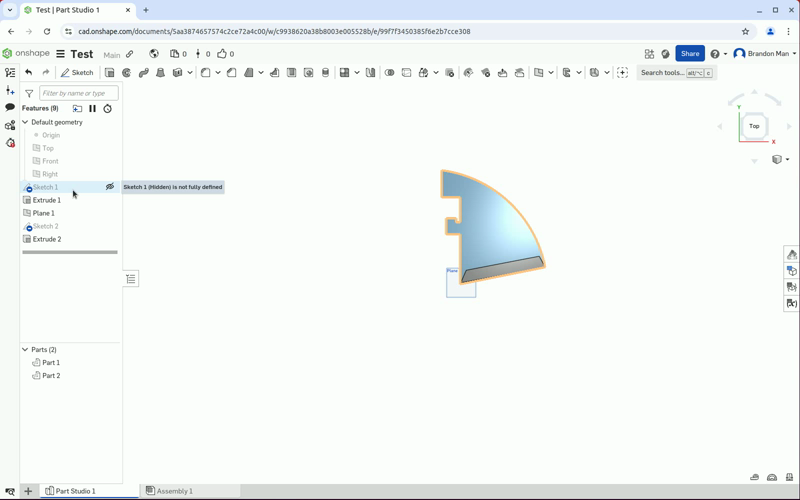
click(73, 189)
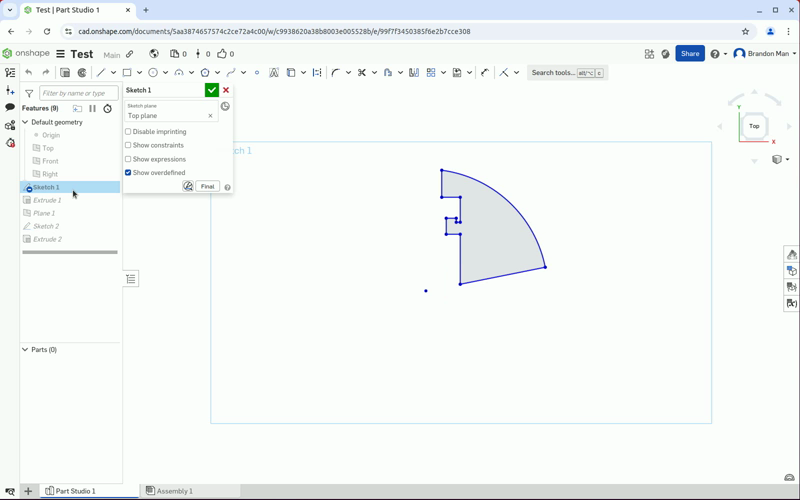
mouse_move(229, 92)
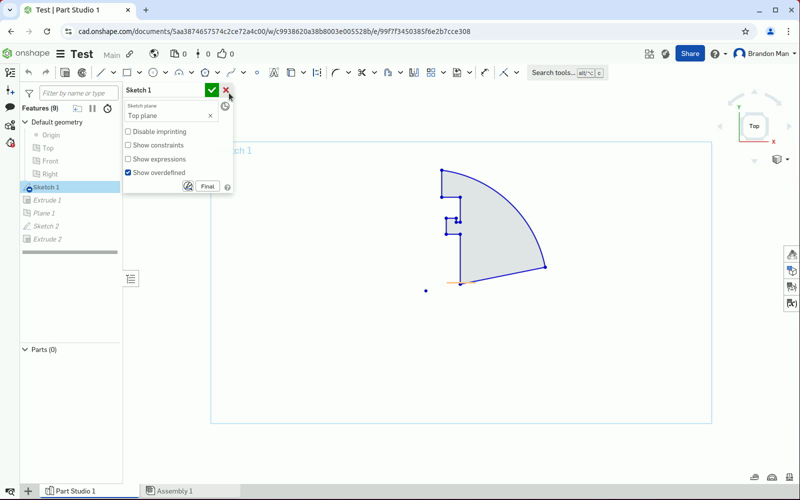
click(229, 92)
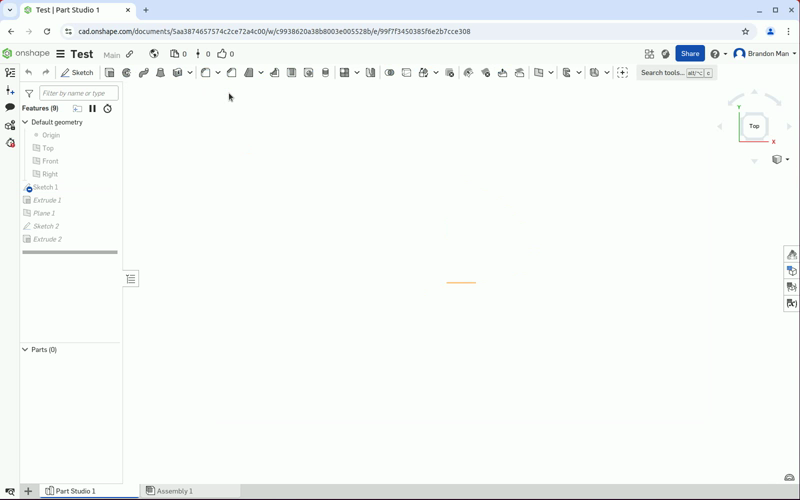
key(shift+s)
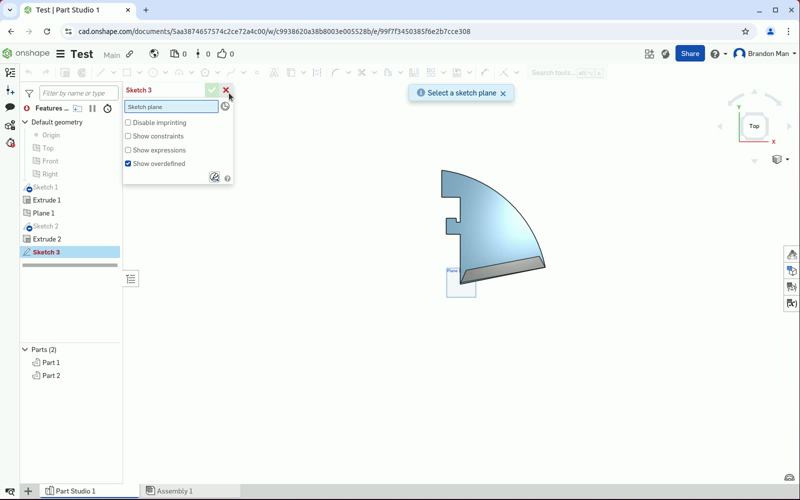
mouse_move(73, 215)
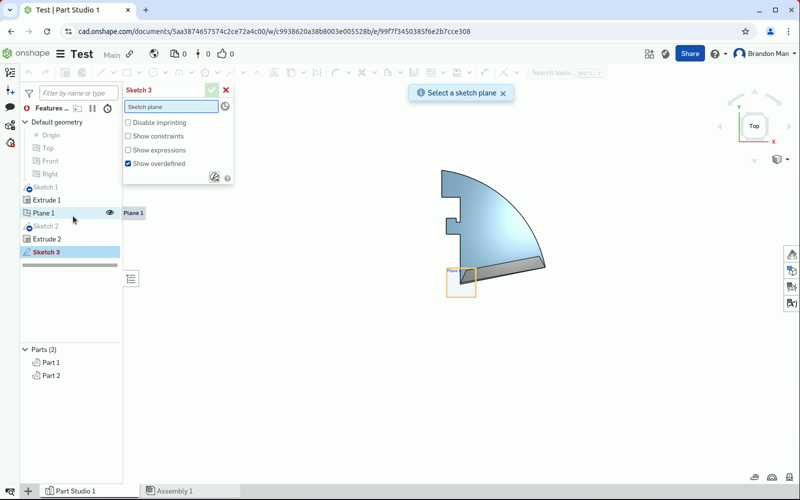
click(73, 215)
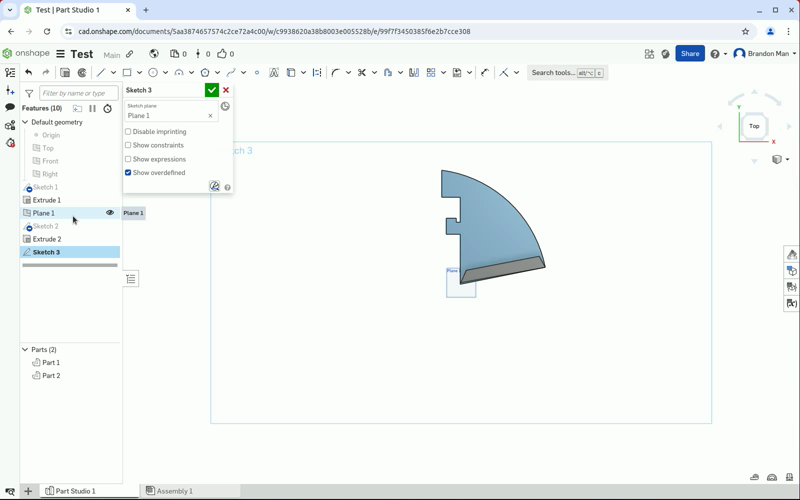
mouse_move(73, 352)
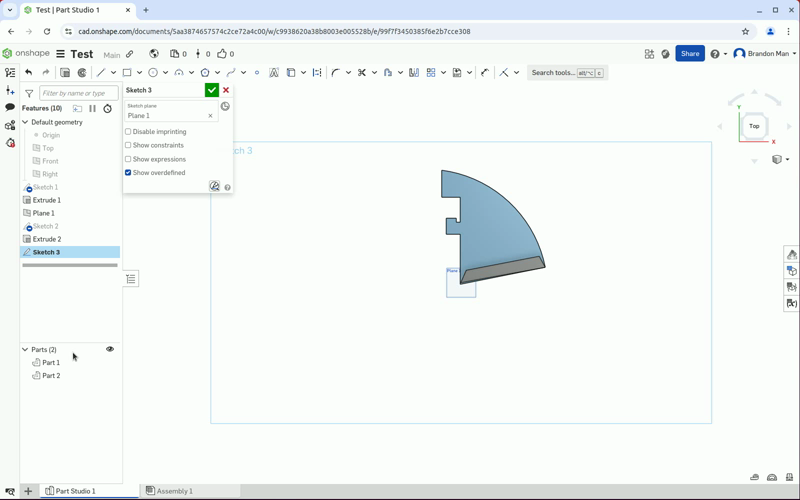
key(y)
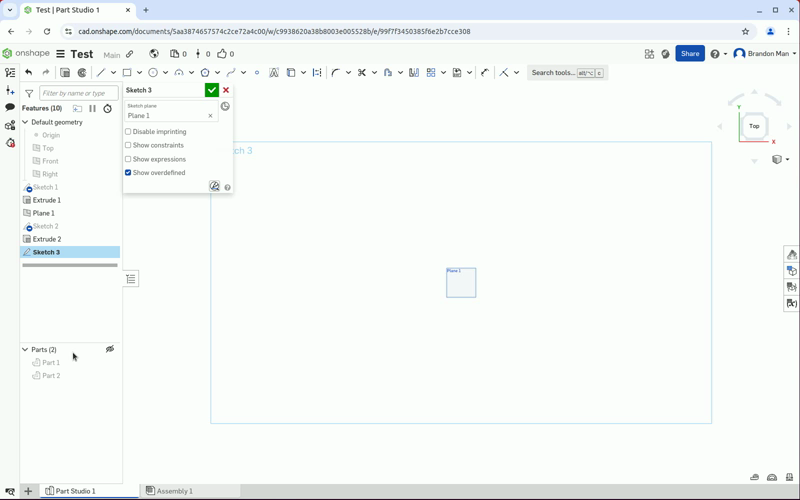
key(l)
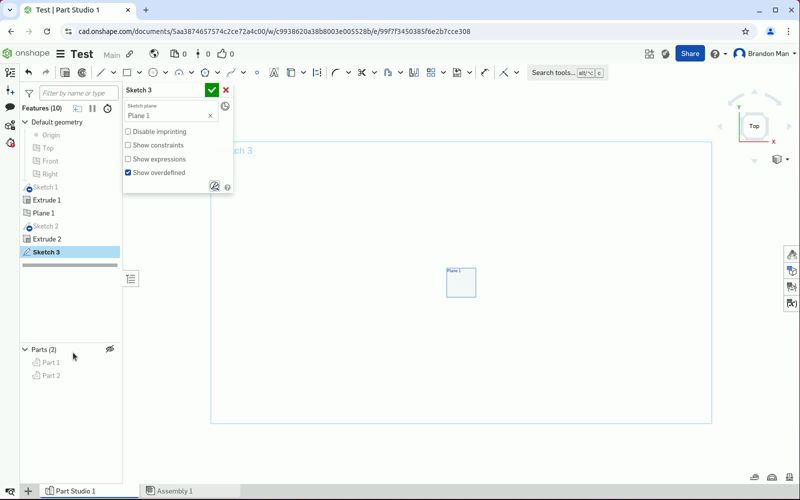
key_down(shift)
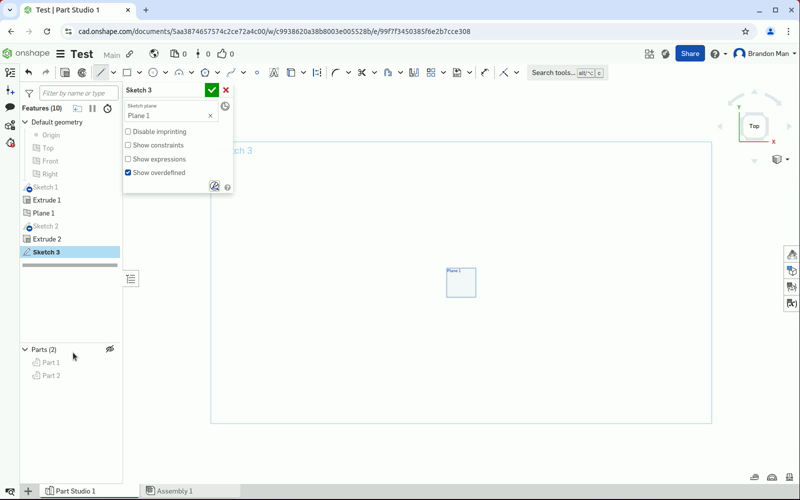
mouse_move(446, 233)
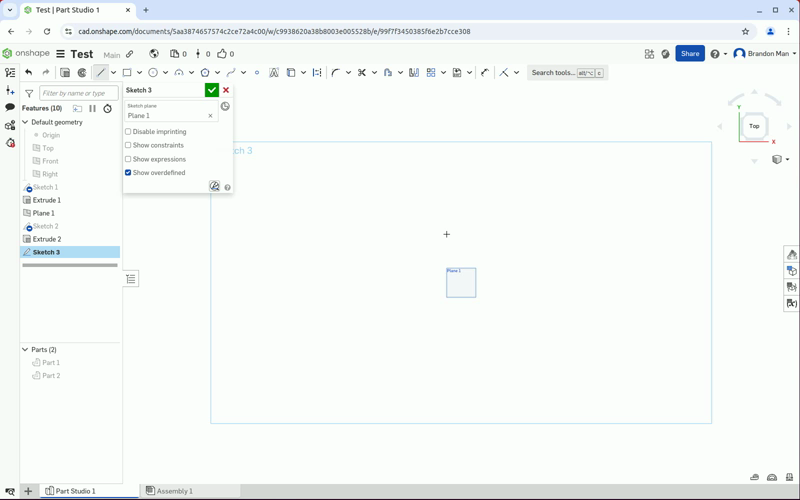
click(446, 233)
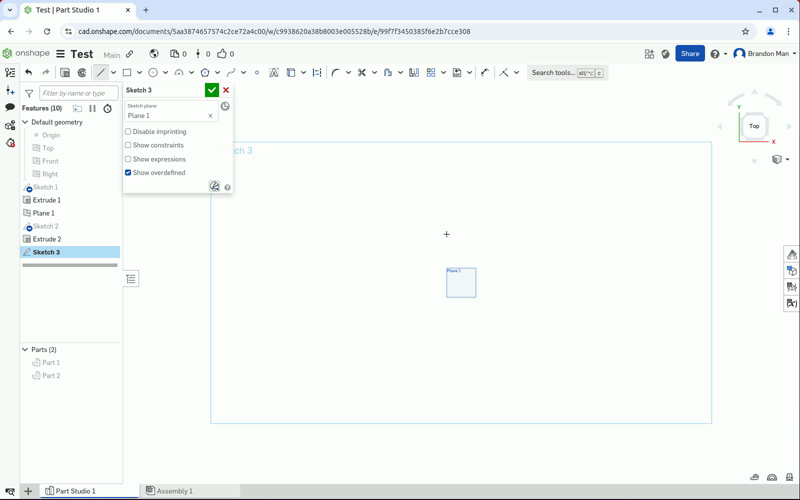
key_up(shift)
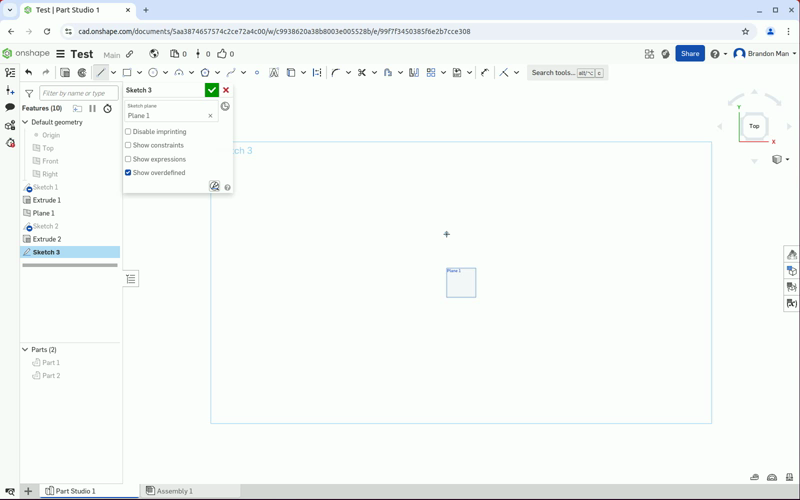
key_down(shift)
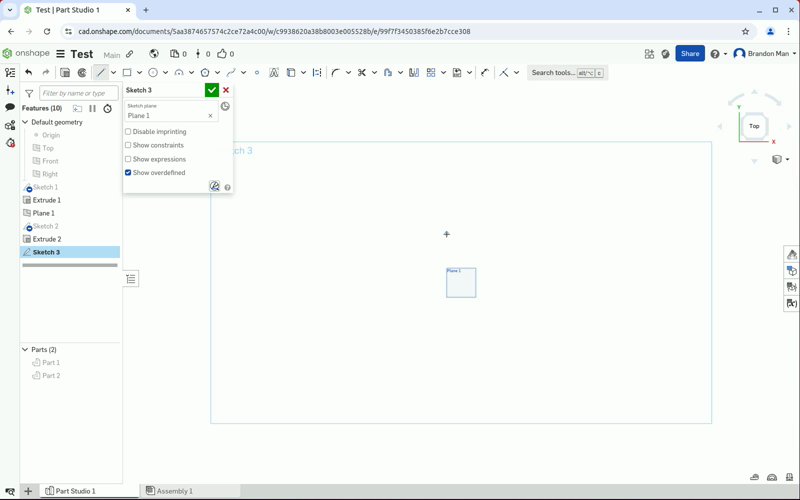
mouse_move(476, 233)
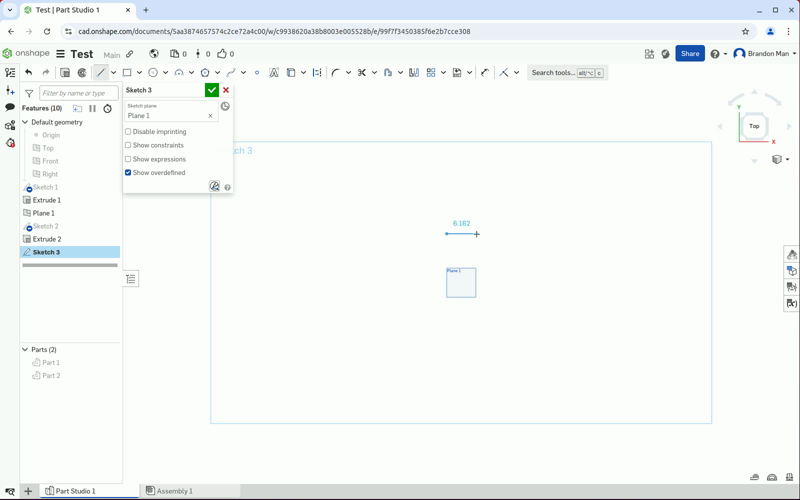
mouse_move(460, 233)
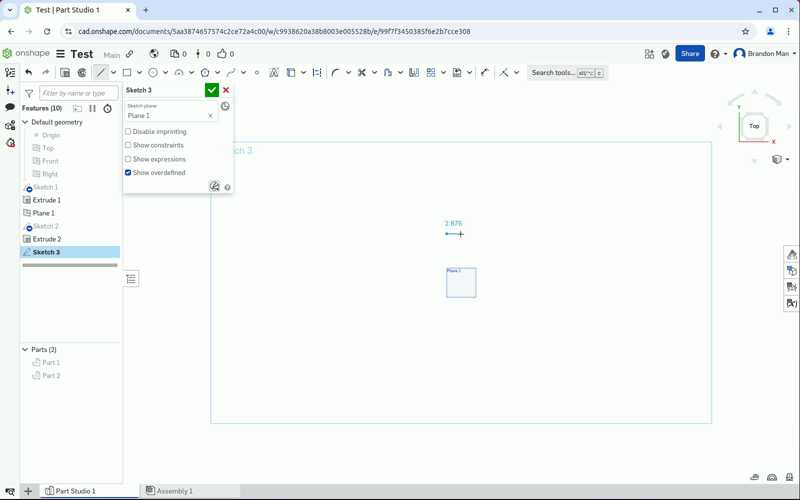
click(460, 233)
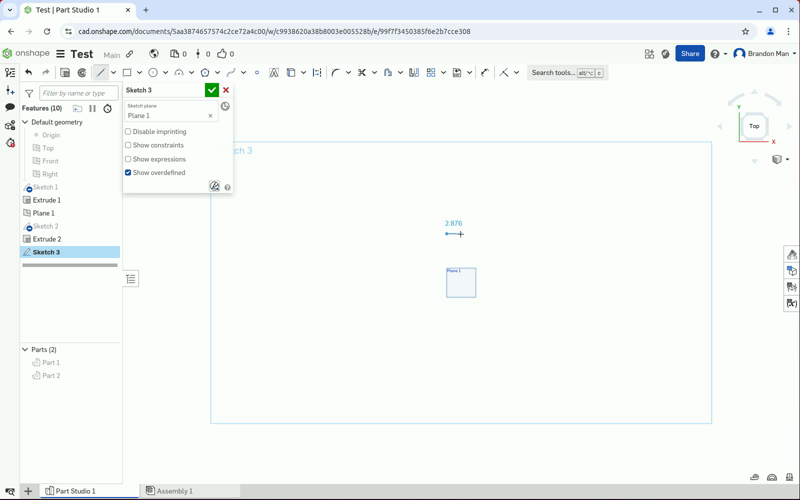
key_up(shift)
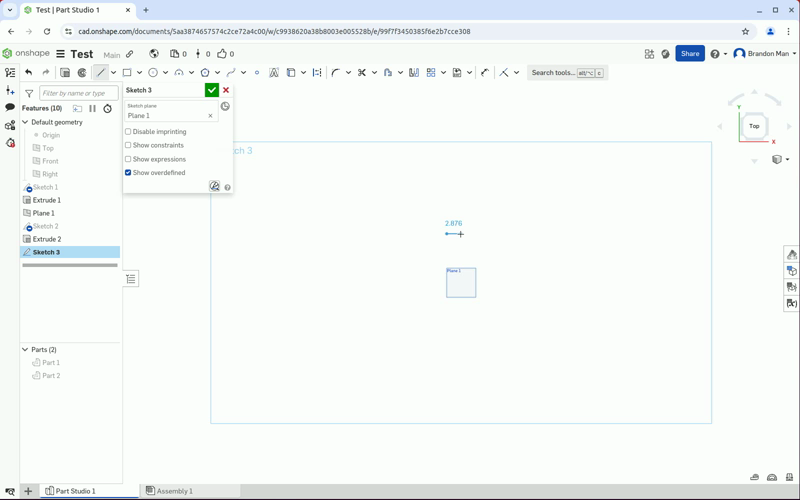
key_down(shift)
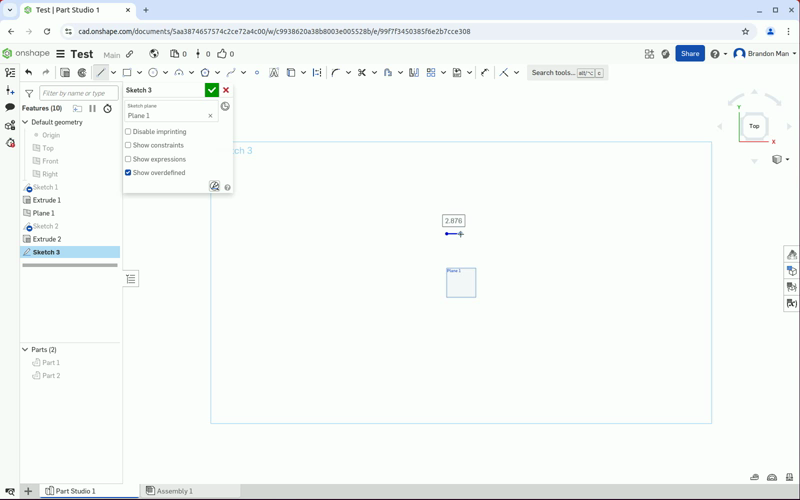
mouse_move(490, 233)
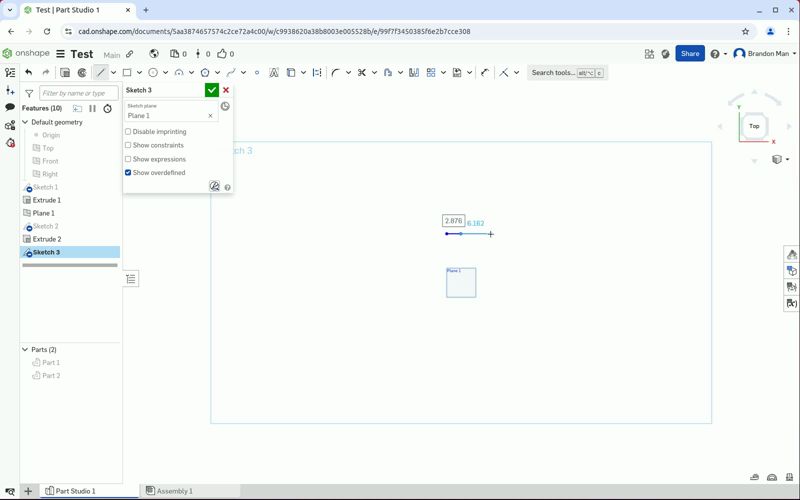
mouse_move(477, 233)
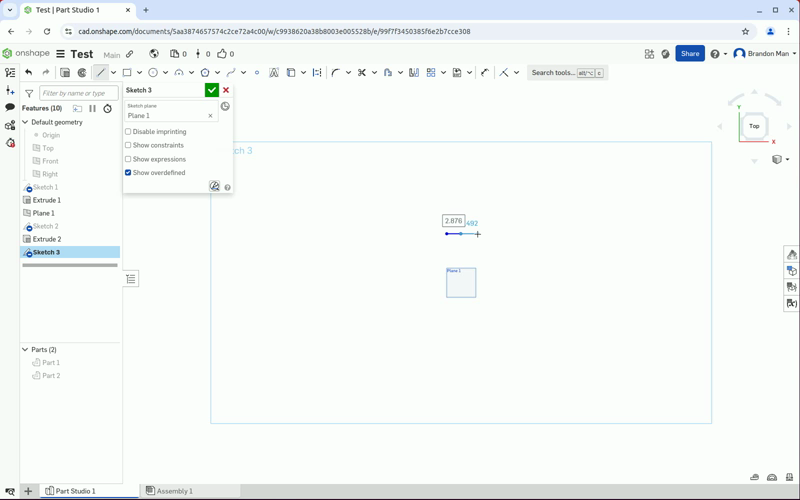
click(477, 233)
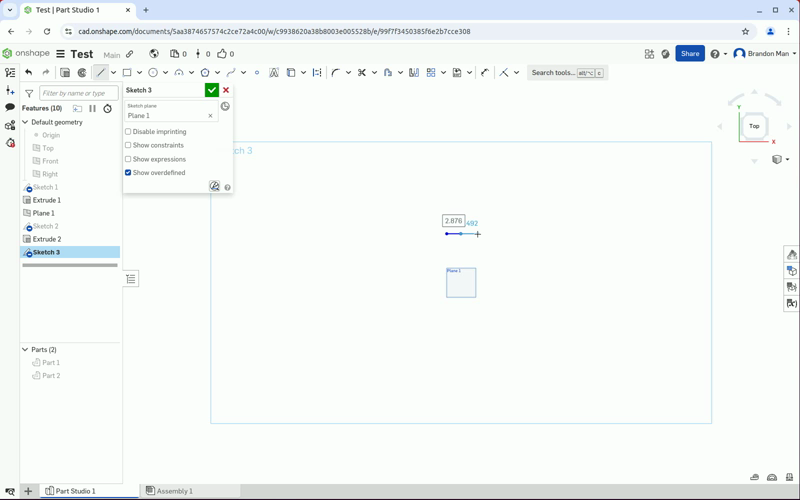
key_up(shift)
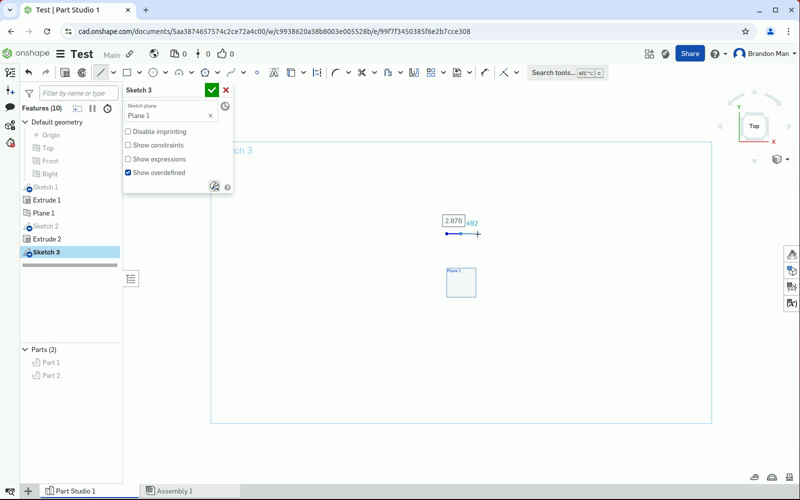
key_down(shift)
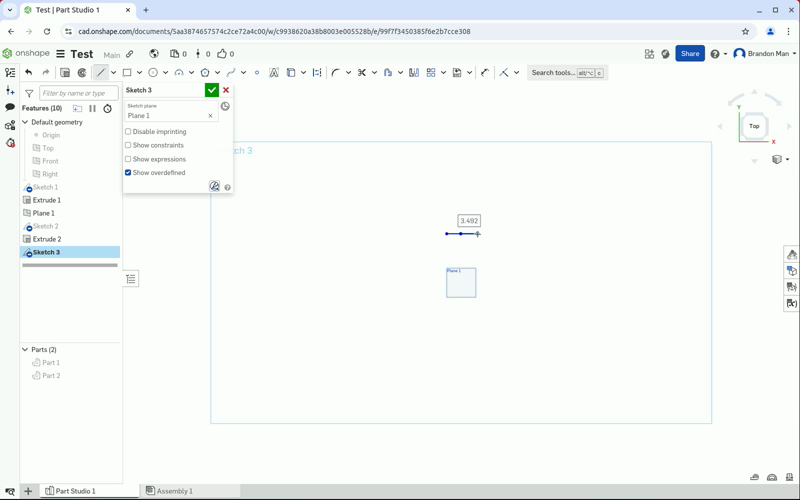
mouse_move(507, 233)
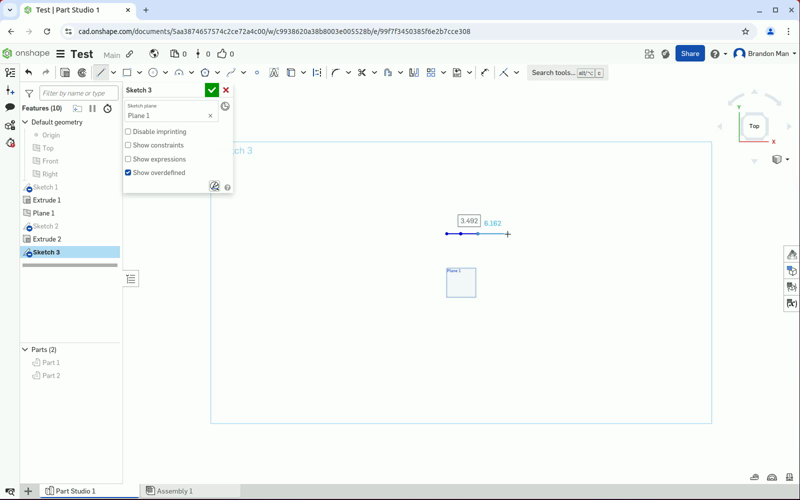
mouse_move(477, 225)
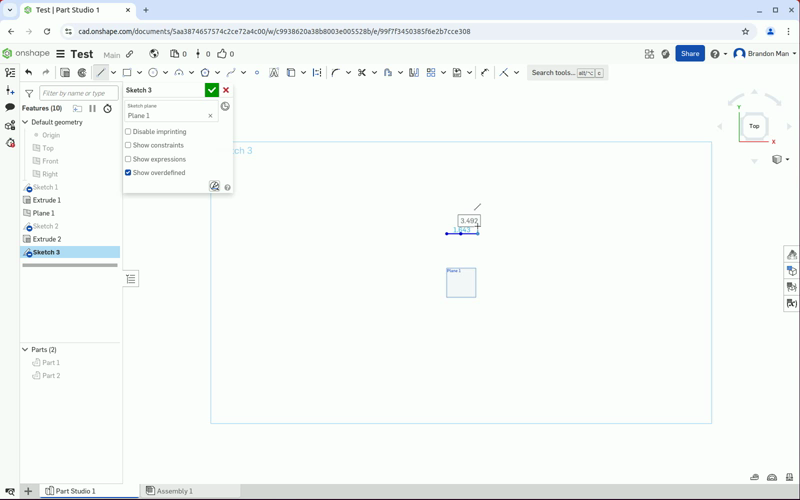
click(477, 225)
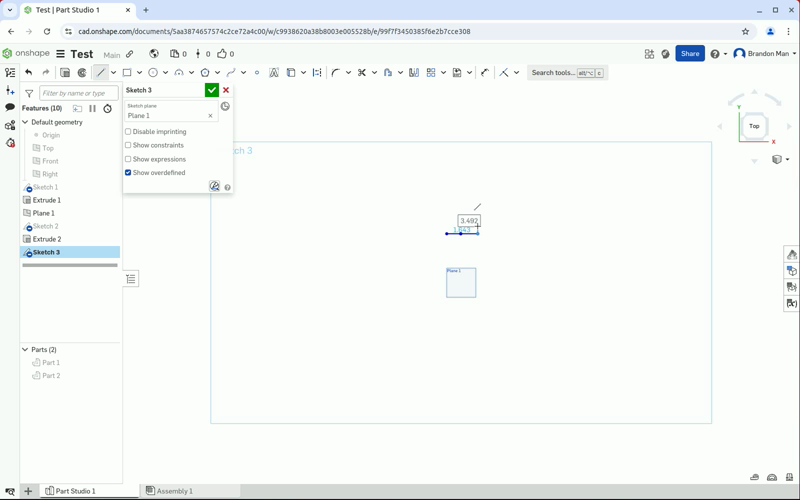
key_up(shift)
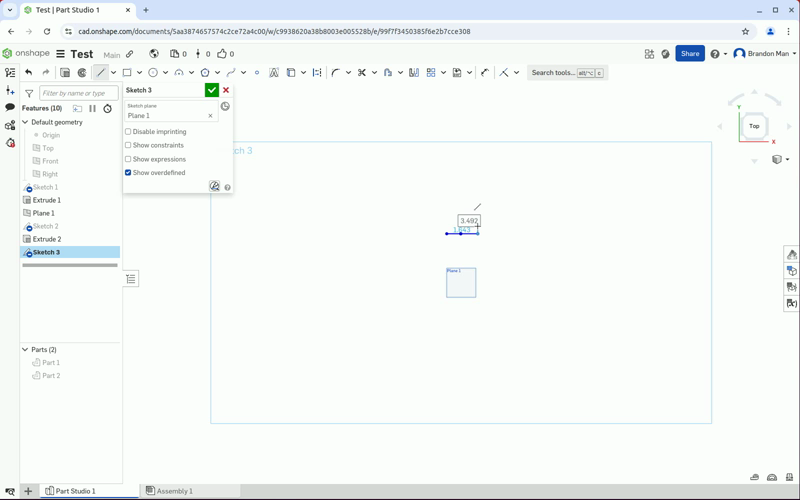
key_down(shift)
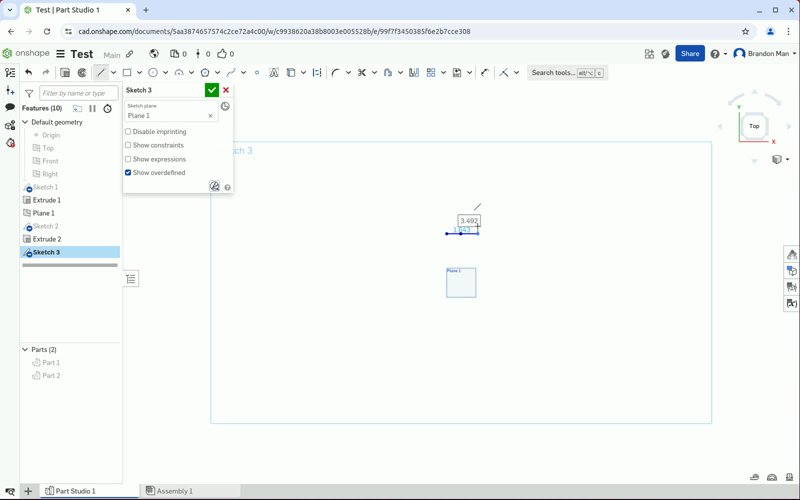
mouse_move(507, 225)
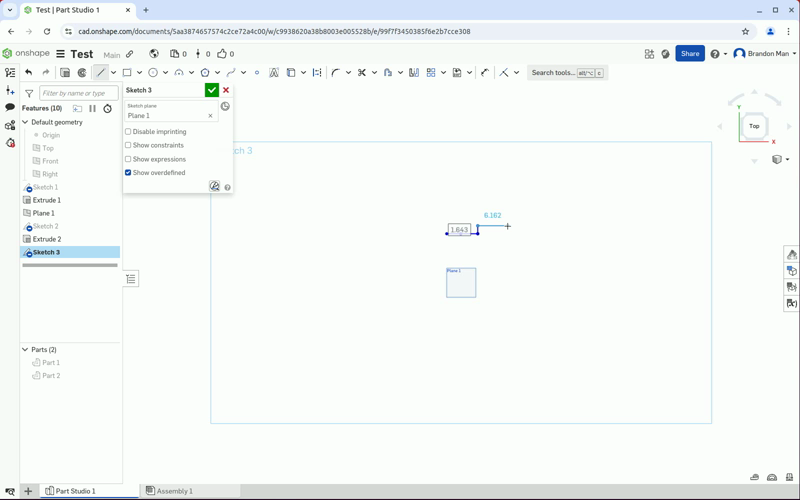
mouse_move(446, 225)
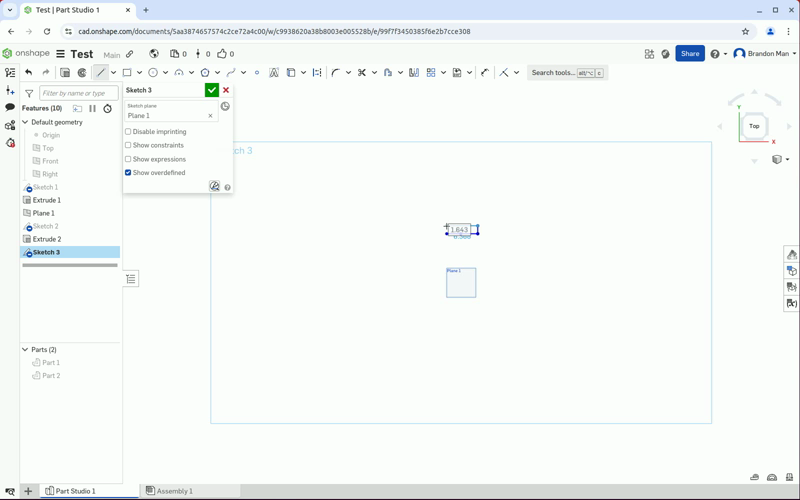
click(446, 225)
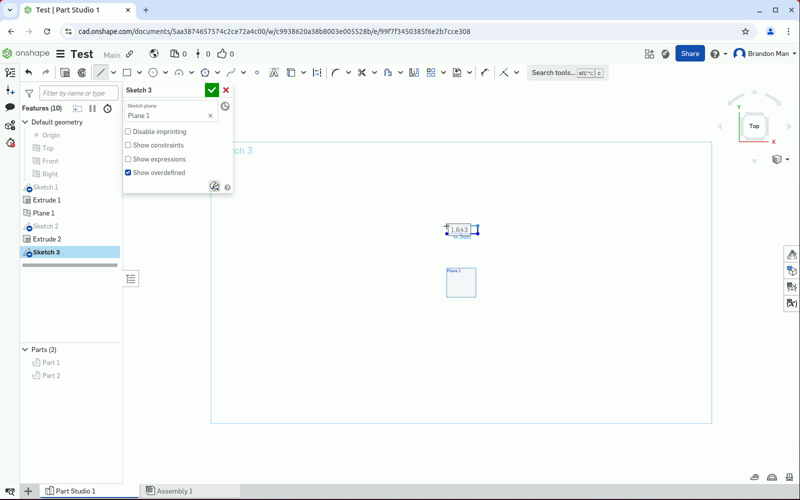
key_up(shift)
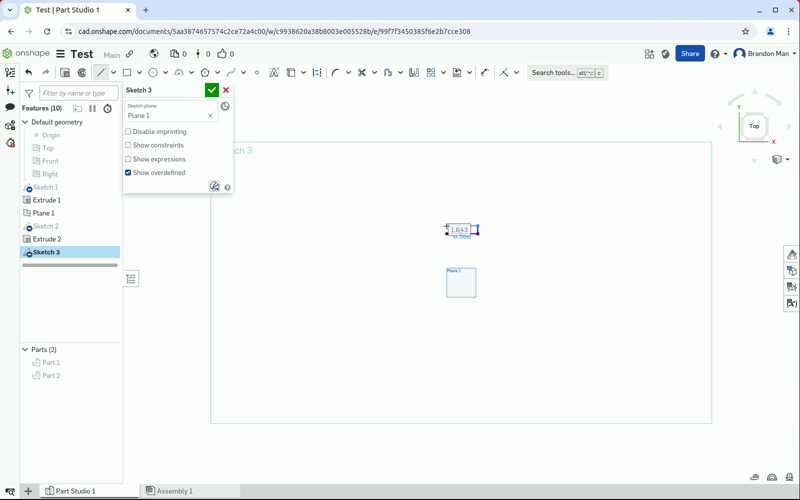
mouse_move(476, 225)
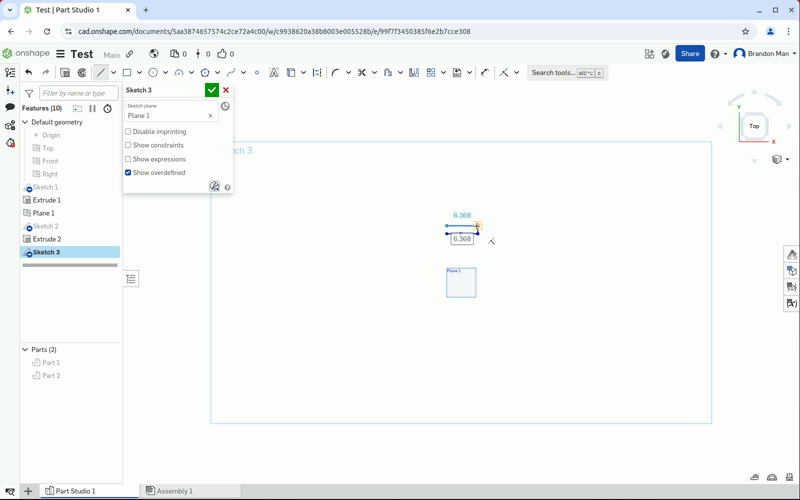
key_down(shift)
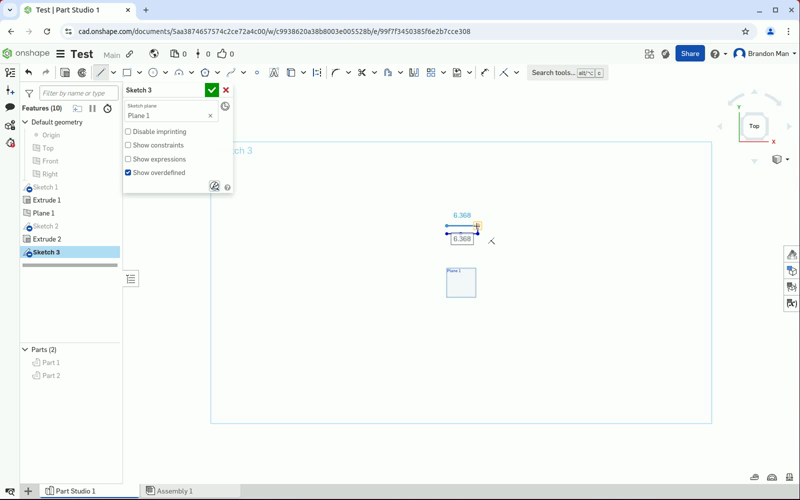
mouse_move(446, 233)
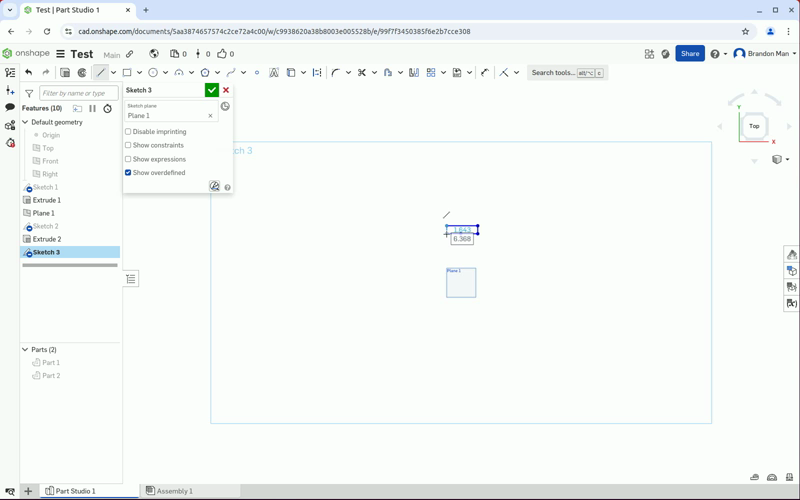
key_up(shift)
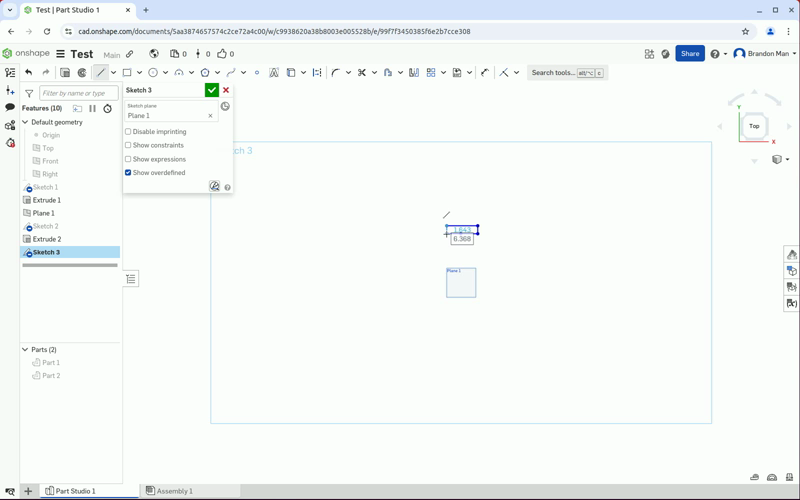
click(446, 233)
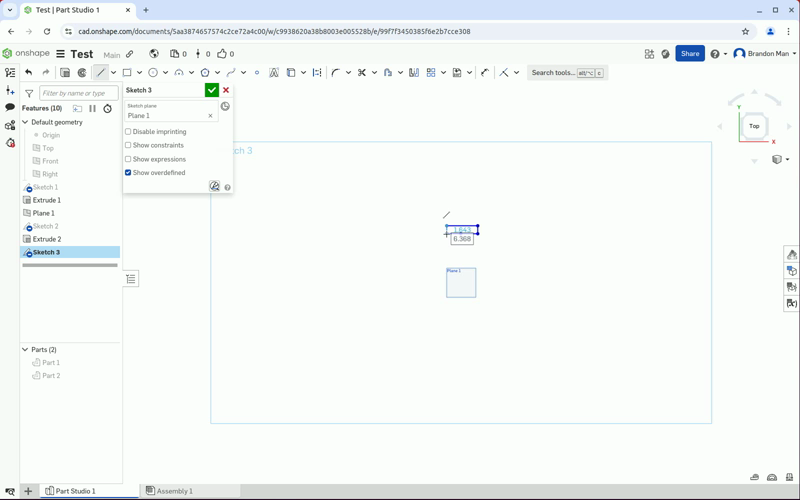
key(esc)
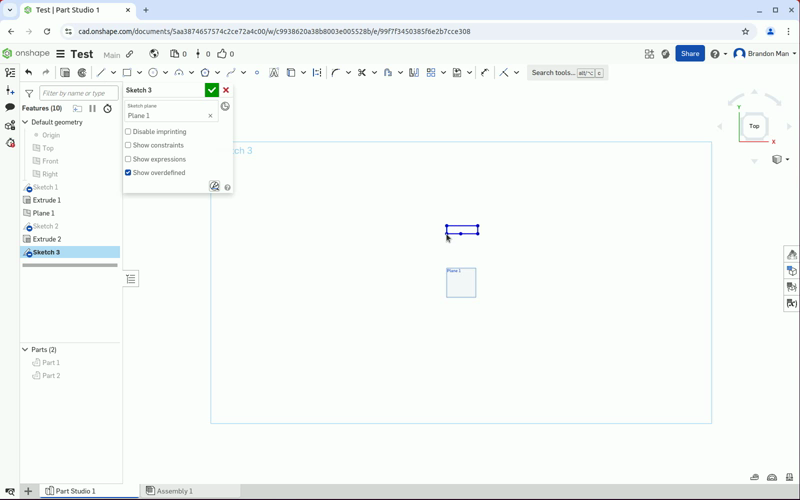
mouse_move(473, 229)
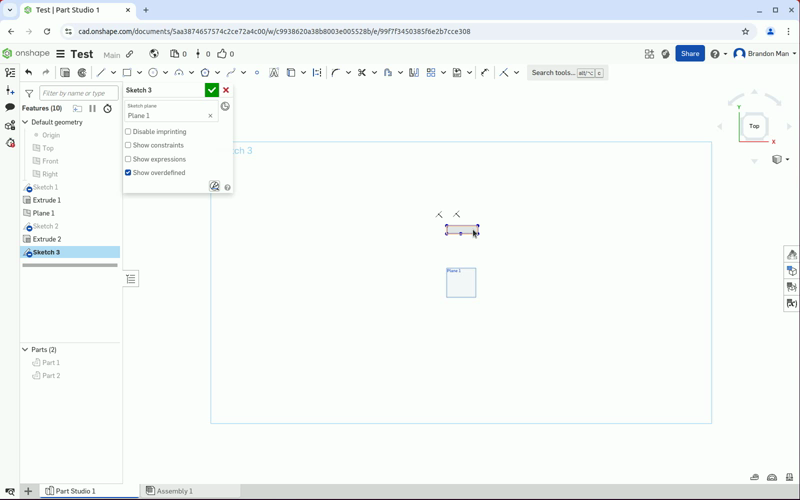
scroll(6)
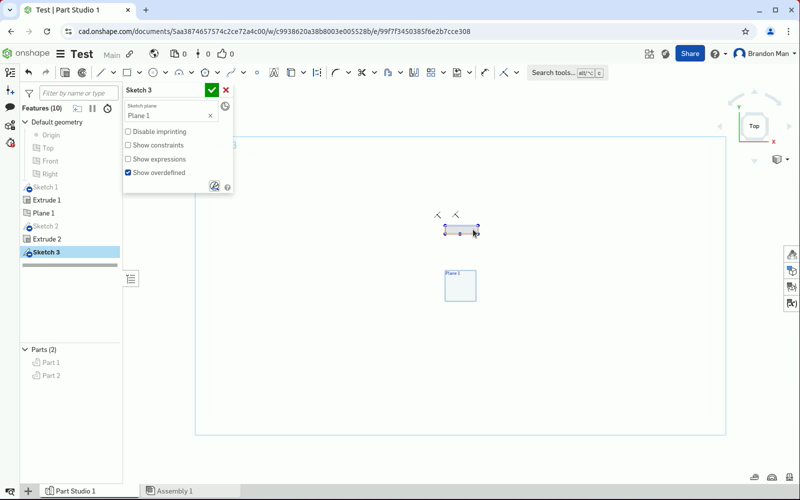
scroll(6)
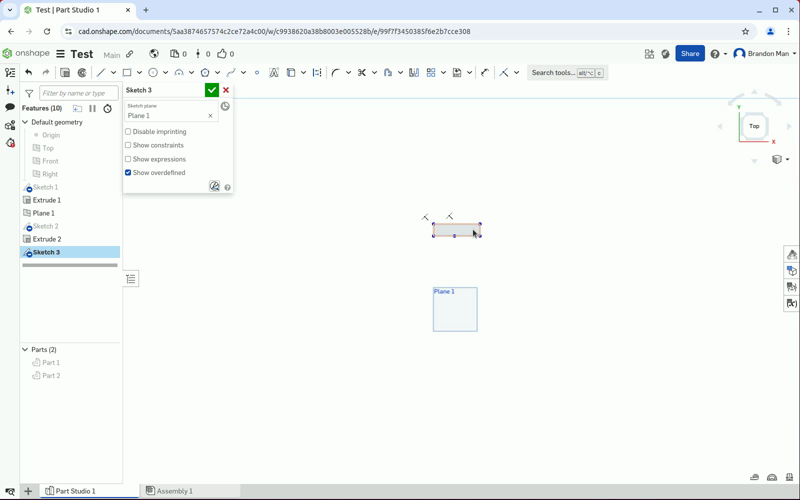
scroll(6)
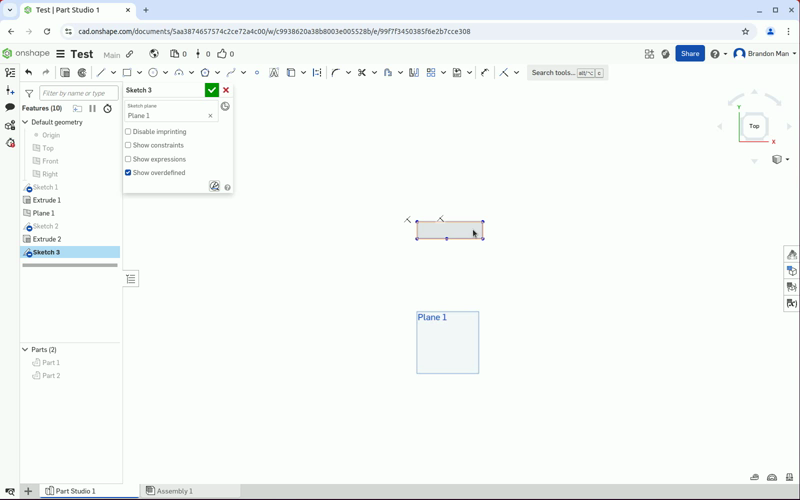
scroll(6)
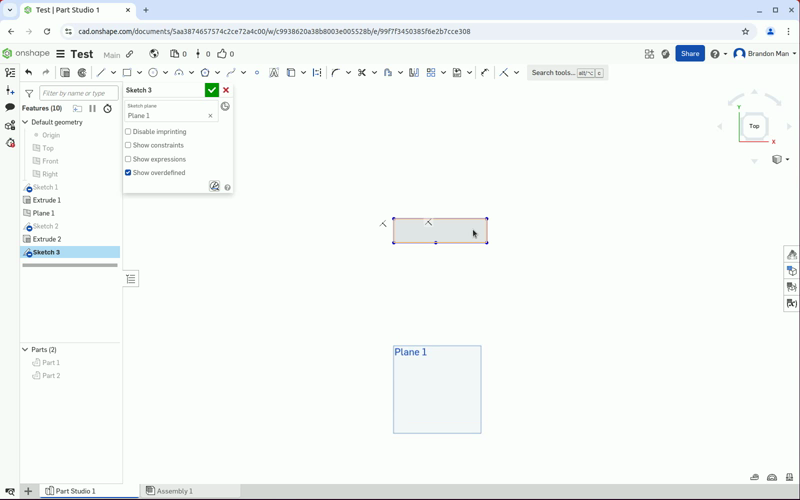
scroll(6)
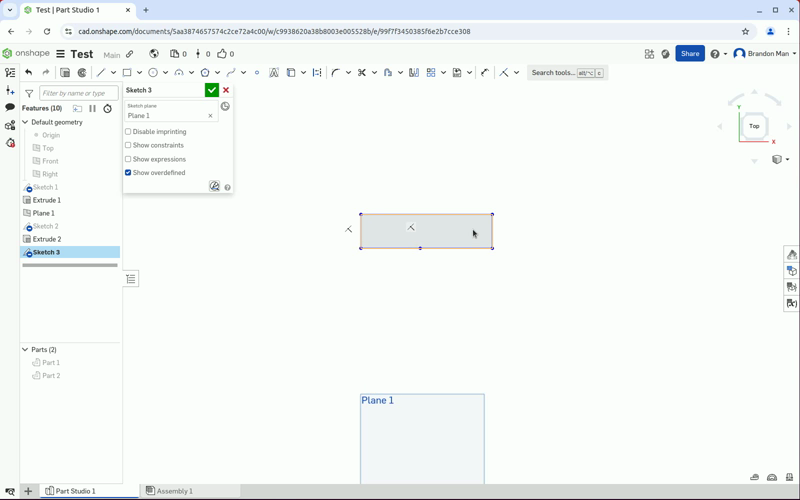
scroll(6)
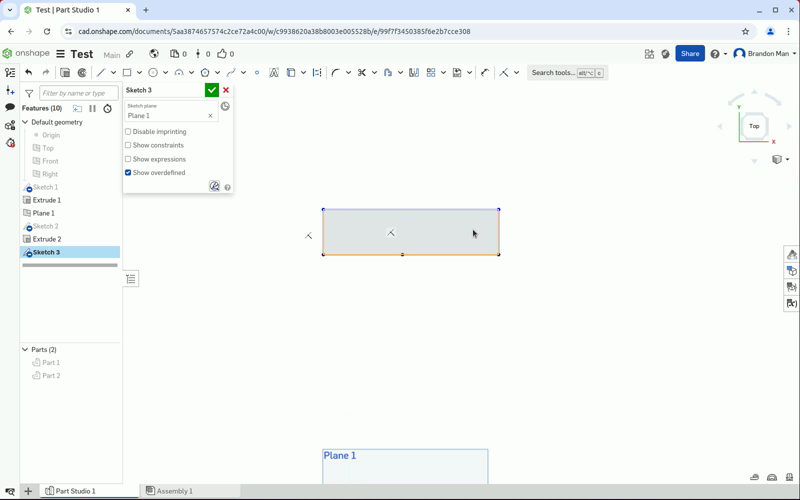
scroll(6)
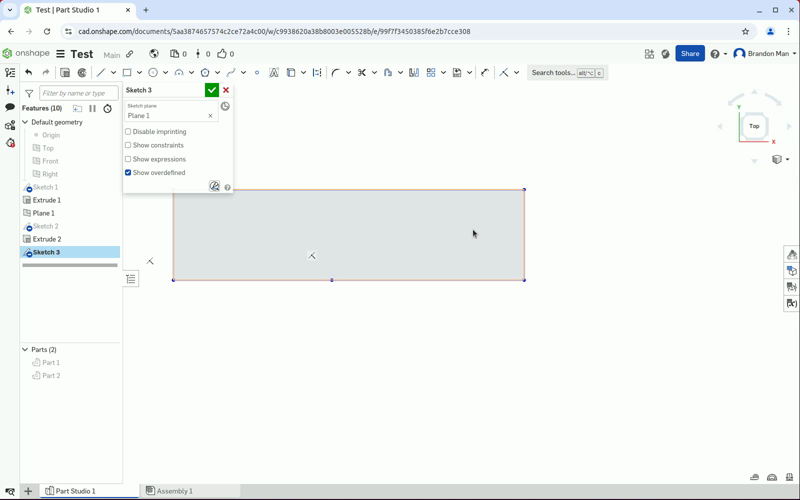
click(473, 229)
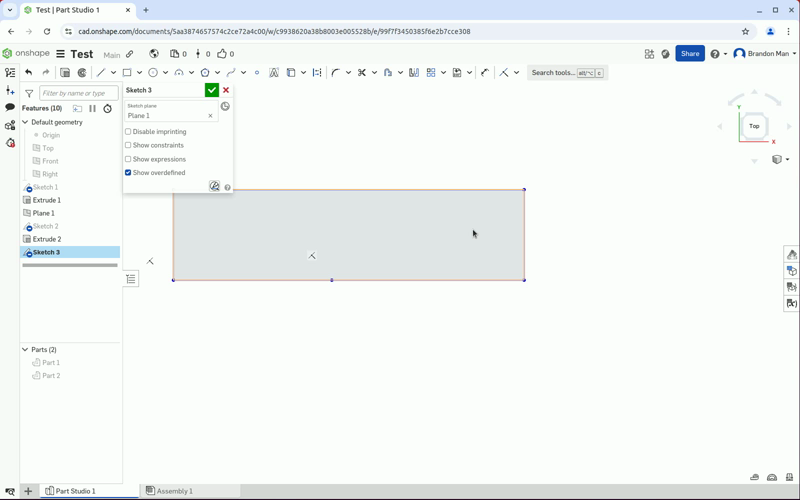
scroll(-6)
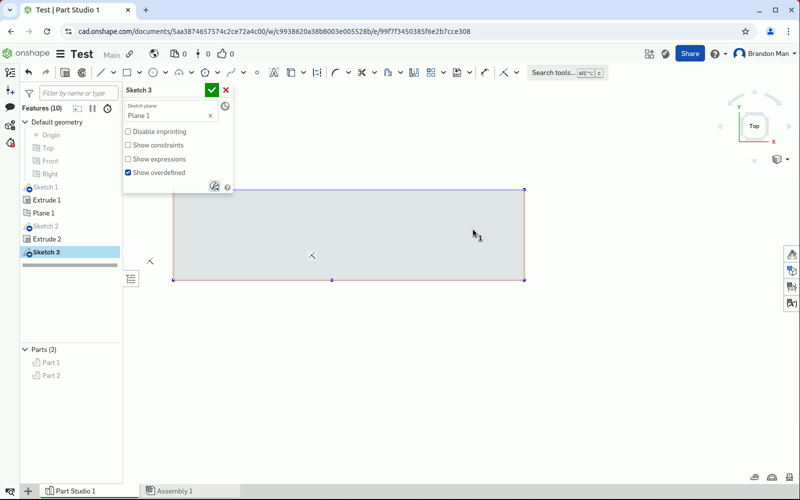
scroll(-6)
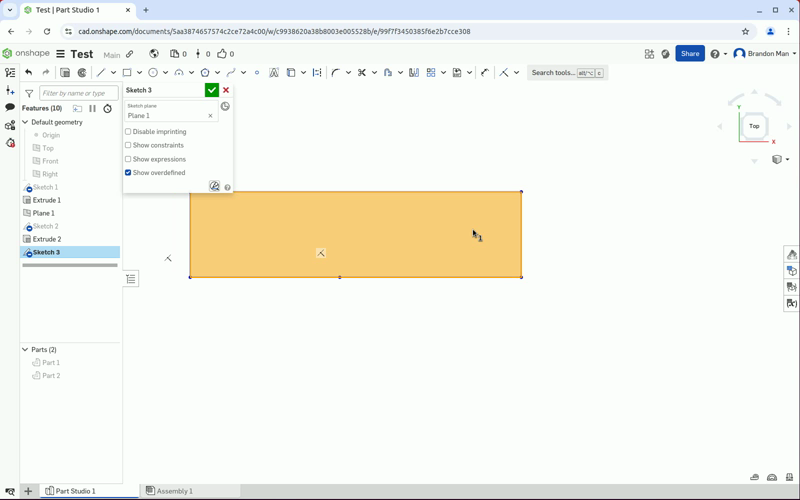
scroll(-6)
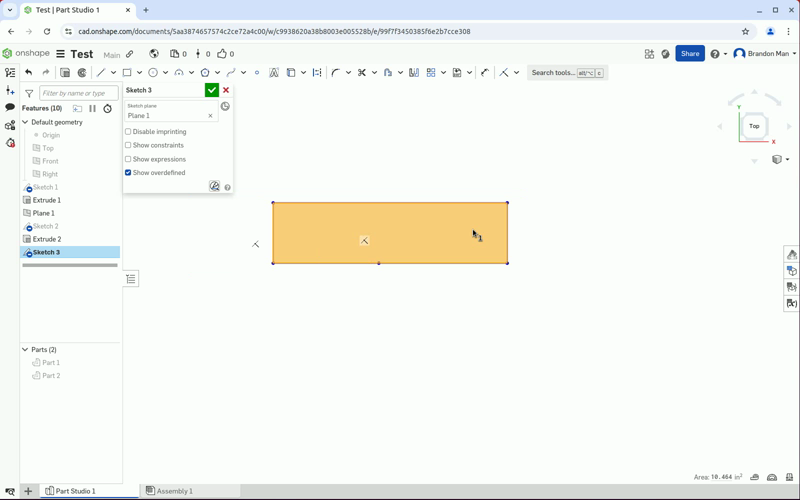
scroll(-6)
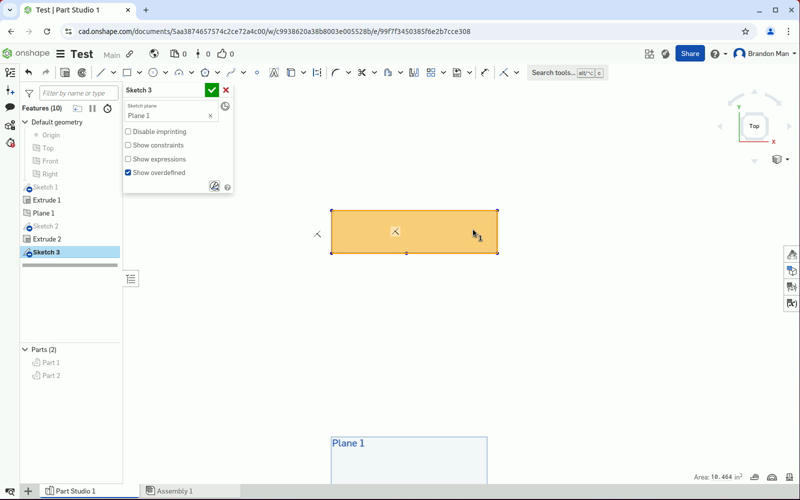
scroll(-6)
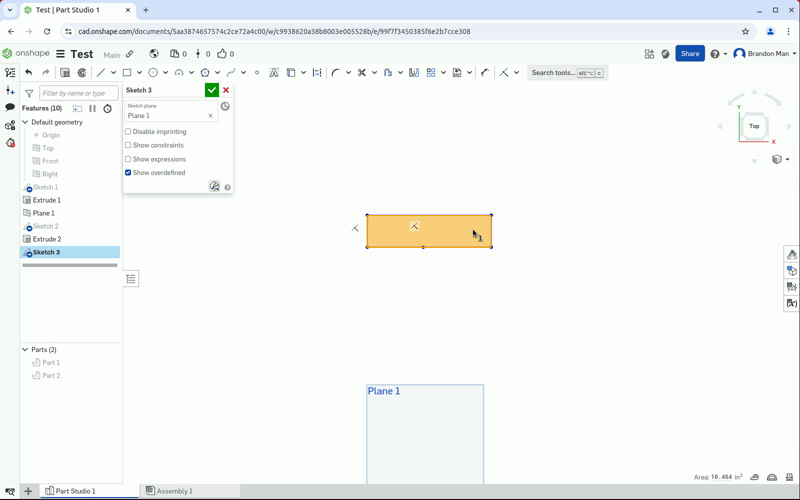
scroll(-6)
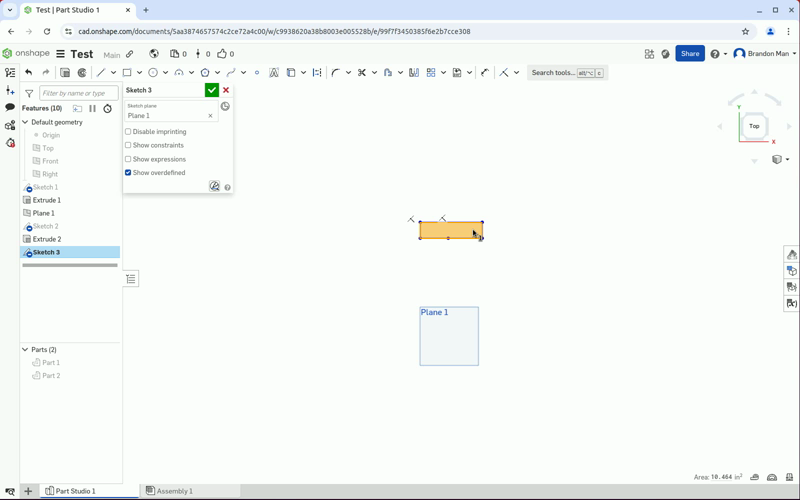
scroll(-6)
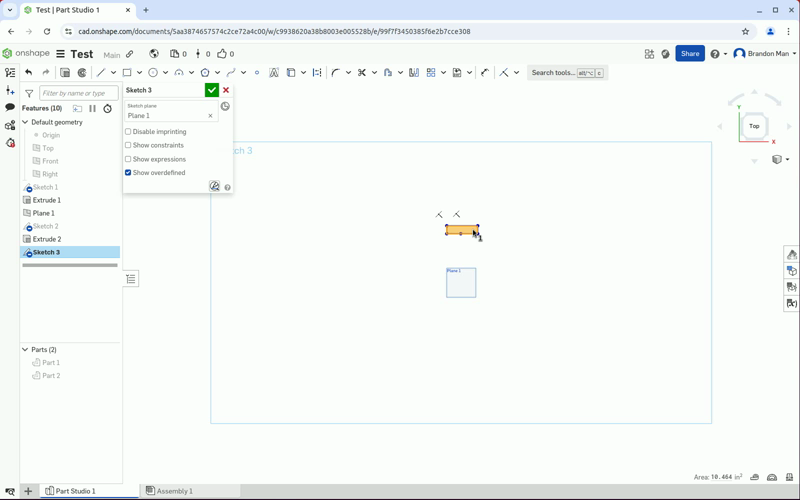
mouse_move(73, 352)
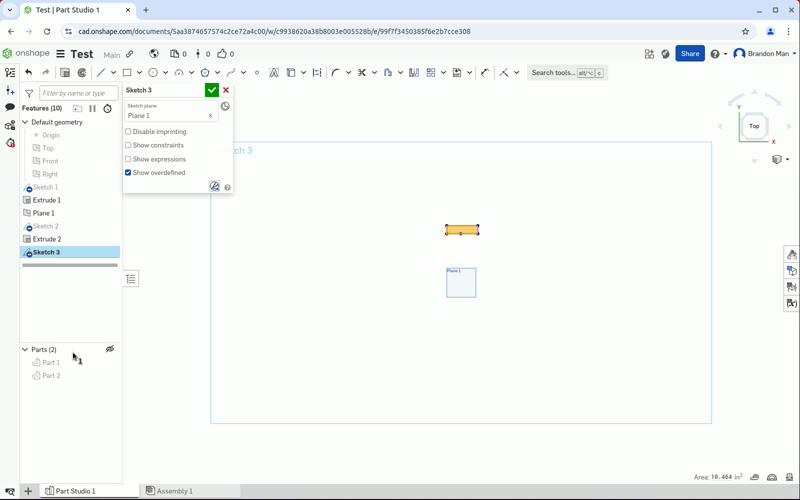
key(shift+y)
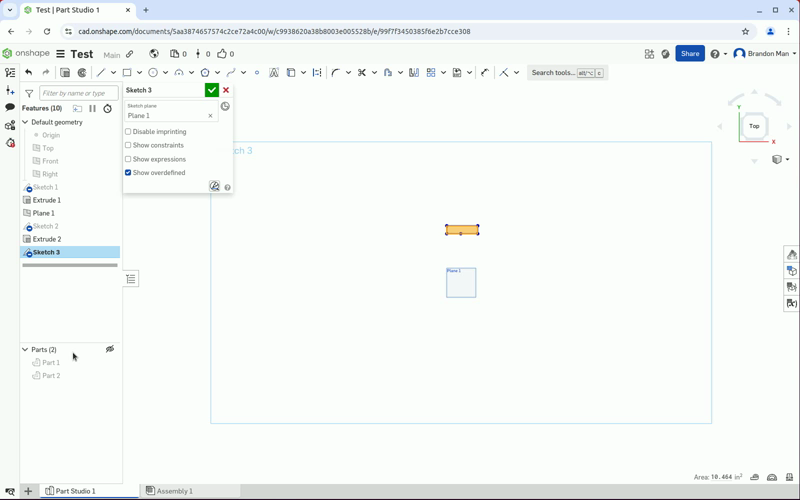
key(shift+e)
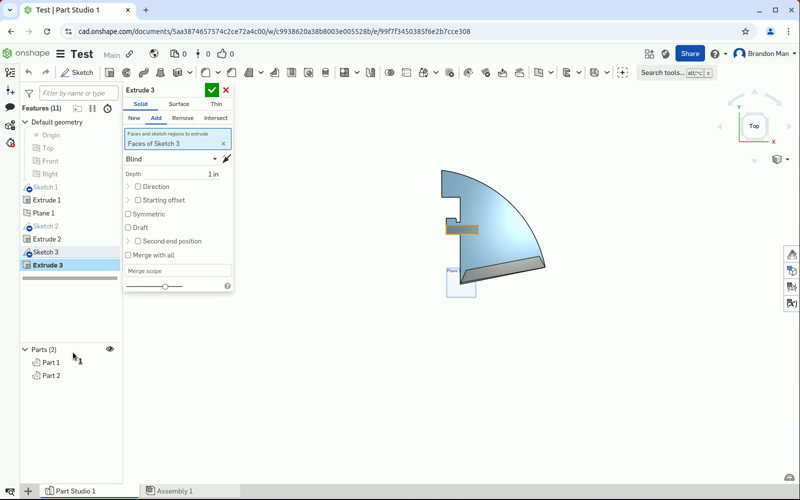
mouse_move(143, 106)
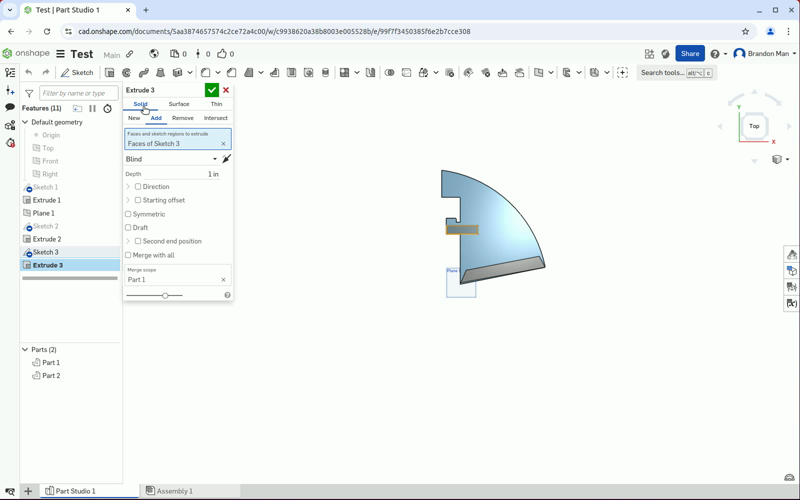
click(143, 106)
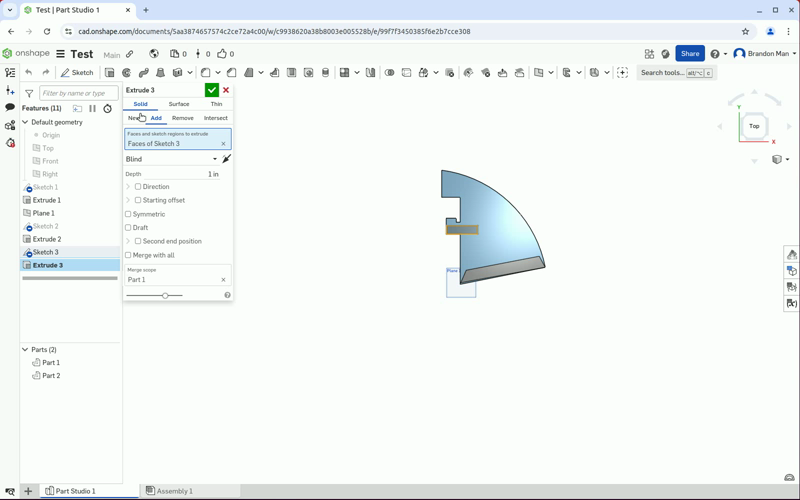
mouse_move(137, 120)
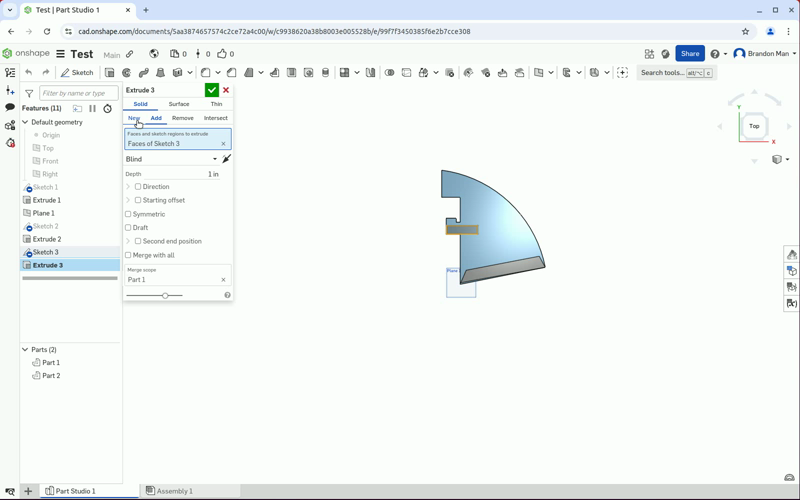
click(137, 120)
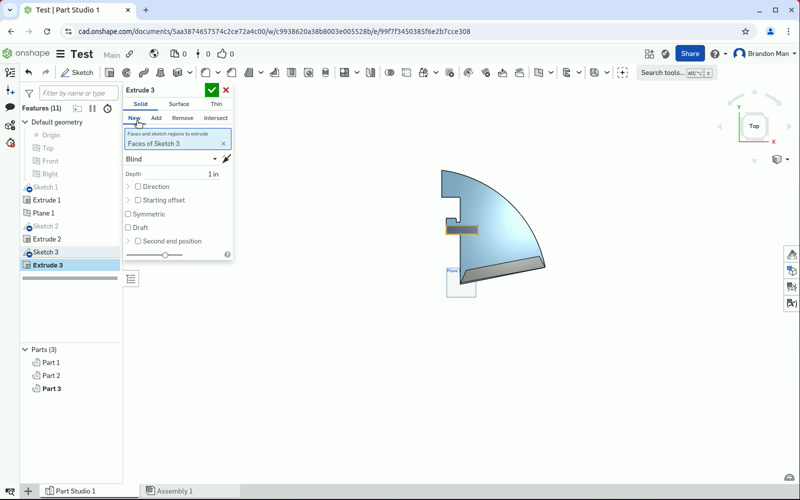
key(tab, 4)
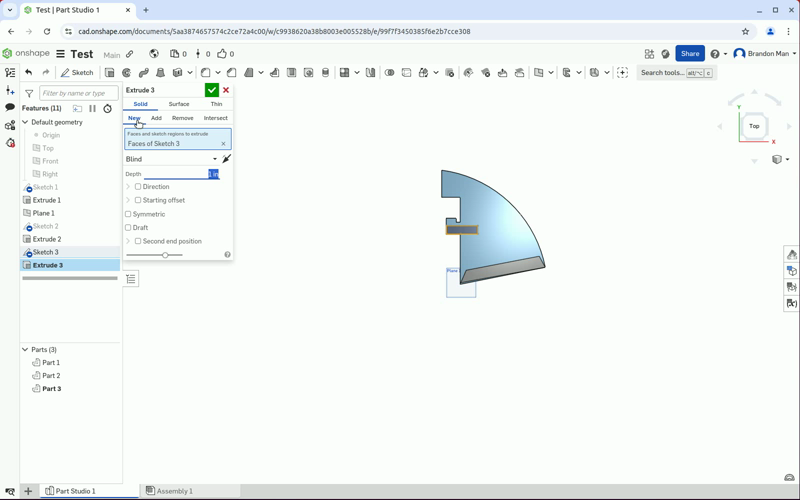
text(0.481)
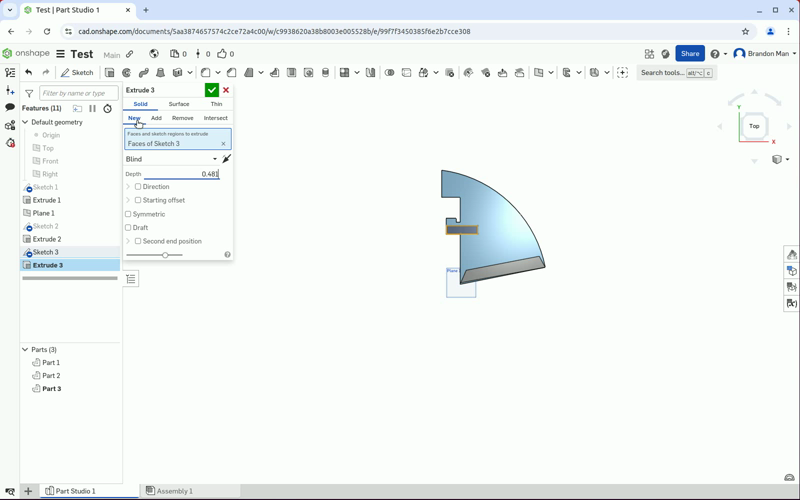
key(enter)
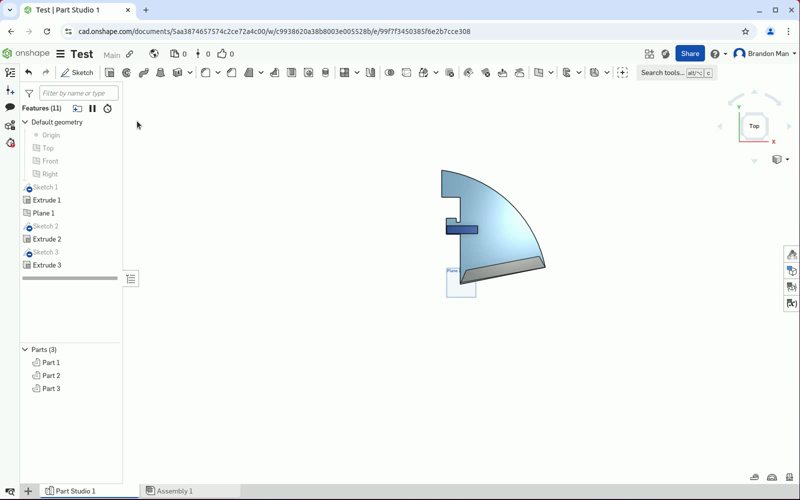
key(shift+h)
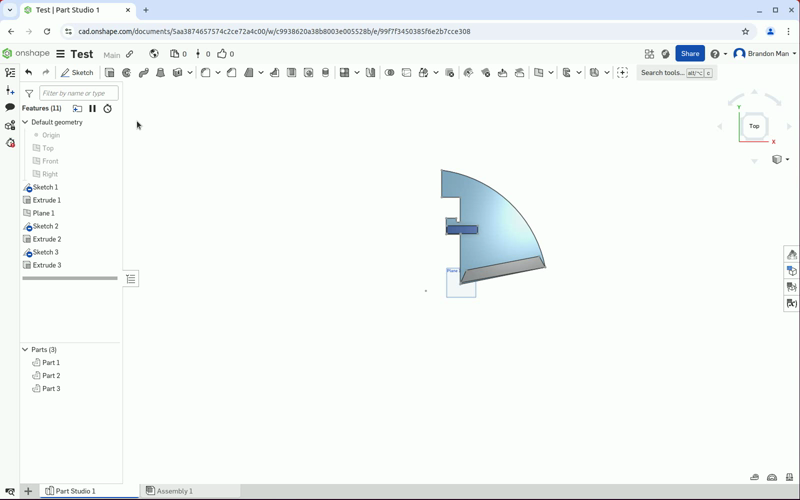
key(shift+h)
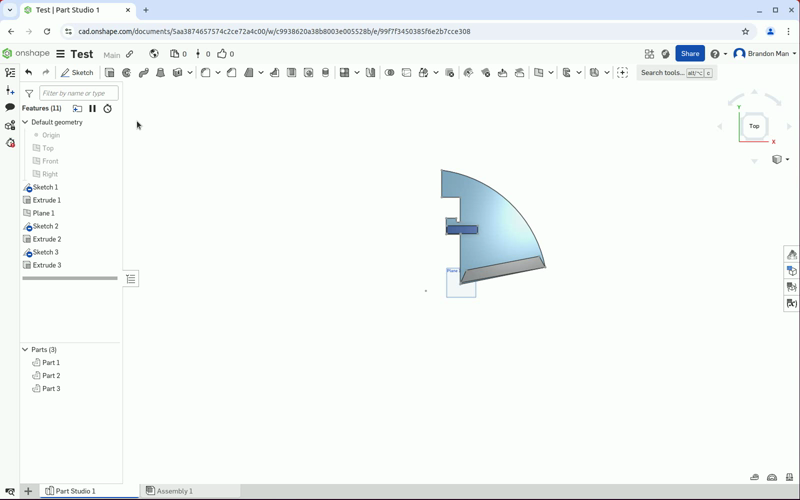
key(shift+7)
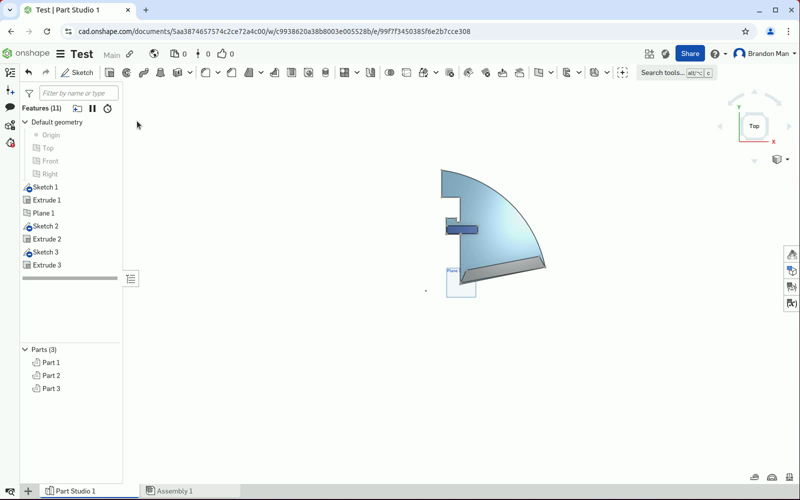
key(up, 3)
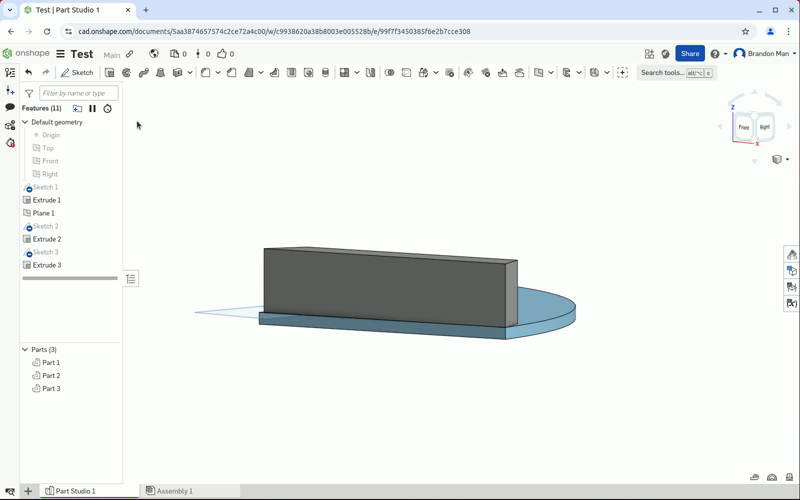
key(left, 3)
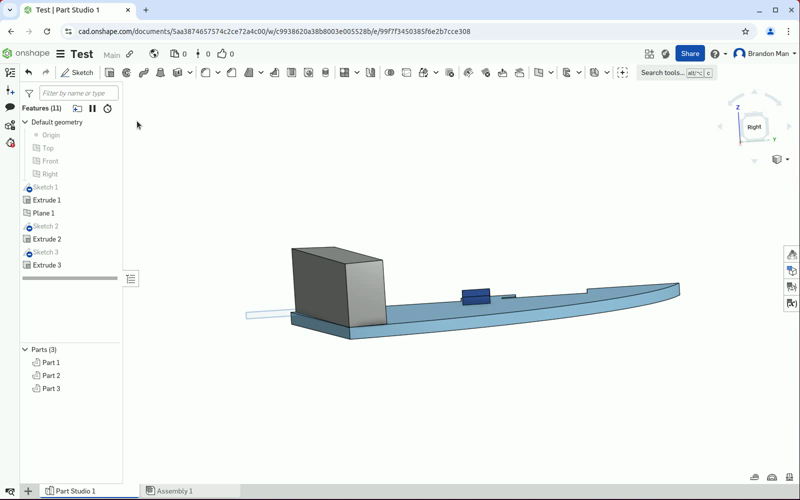
key(right, 3)
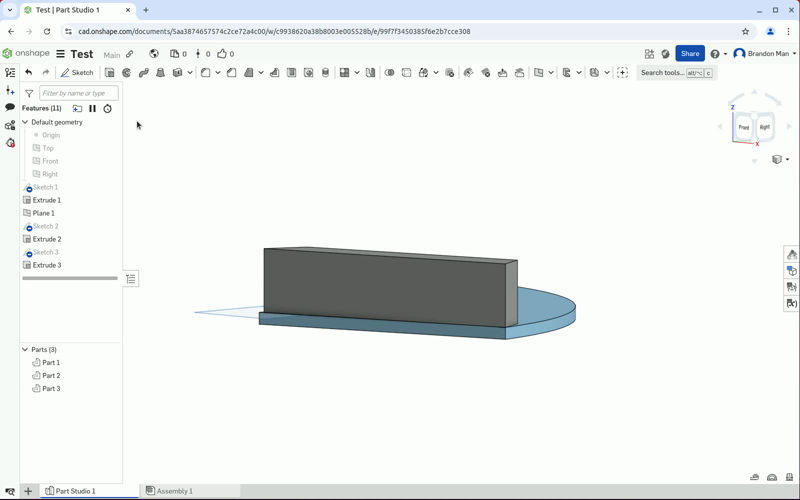
key(down, 3)
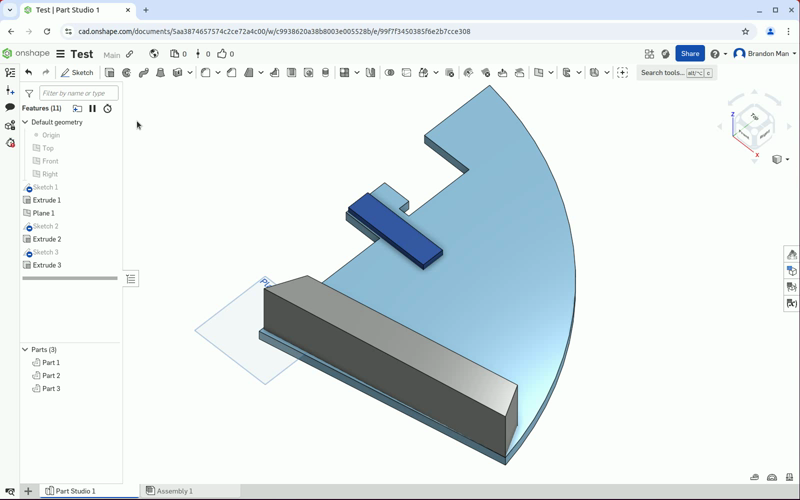
mouse_move(73, 189)
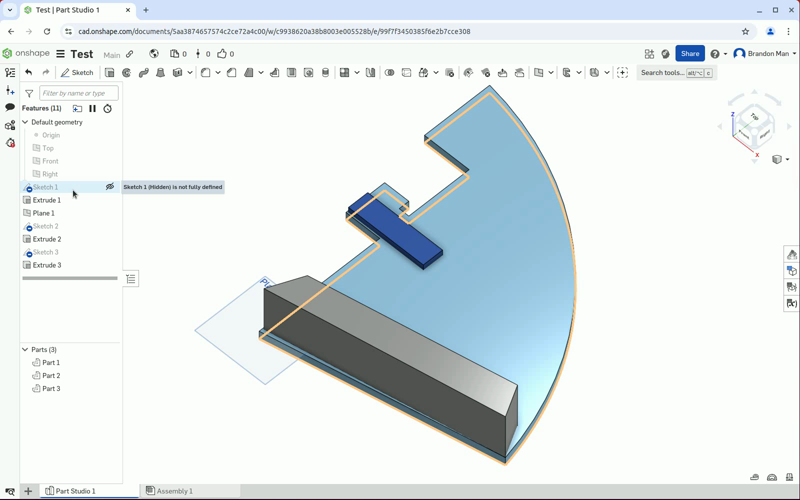
click(73, 189)